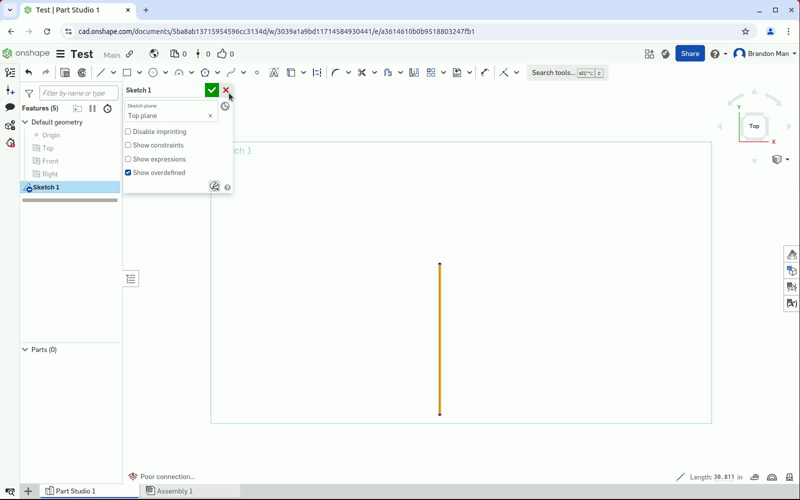
key(shift+h)
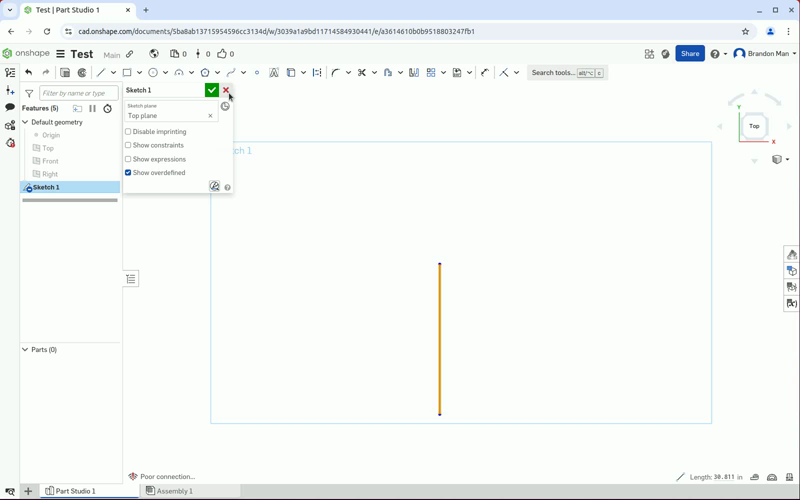
key(shift+s)
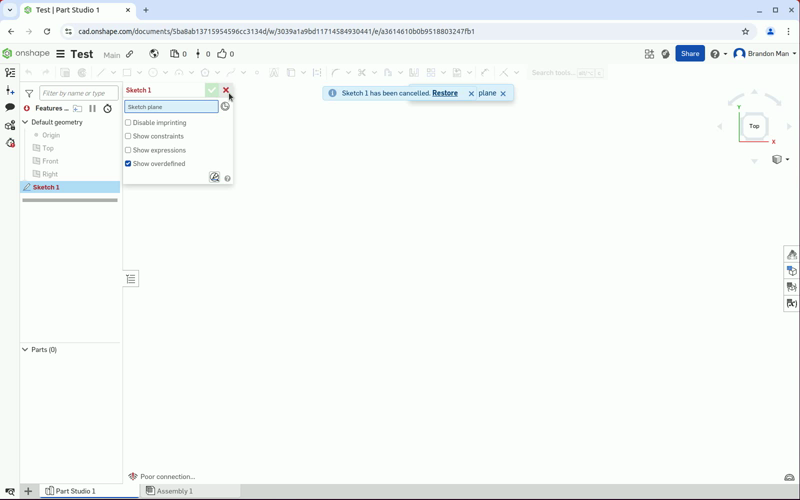
mouse_move(73, 150)
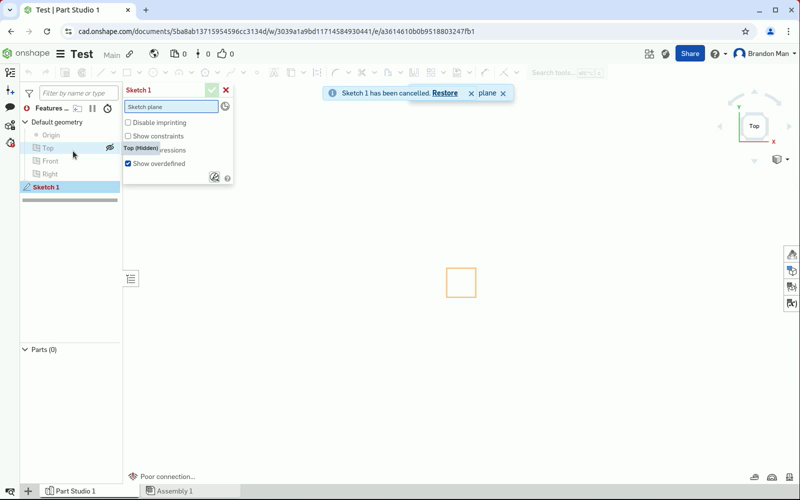
click(73, 150)
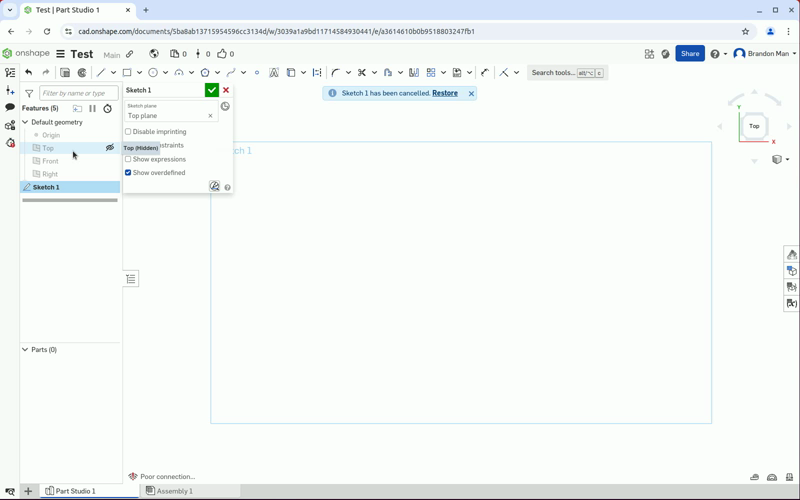
mouse_move(73, 352)
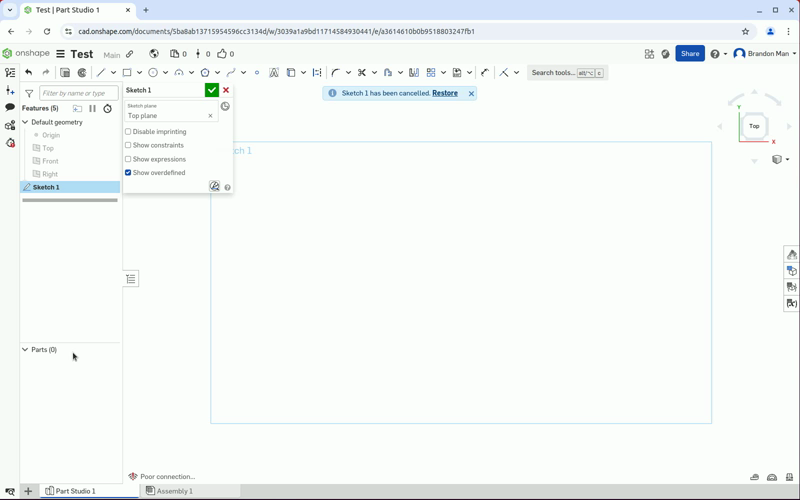
key(y)
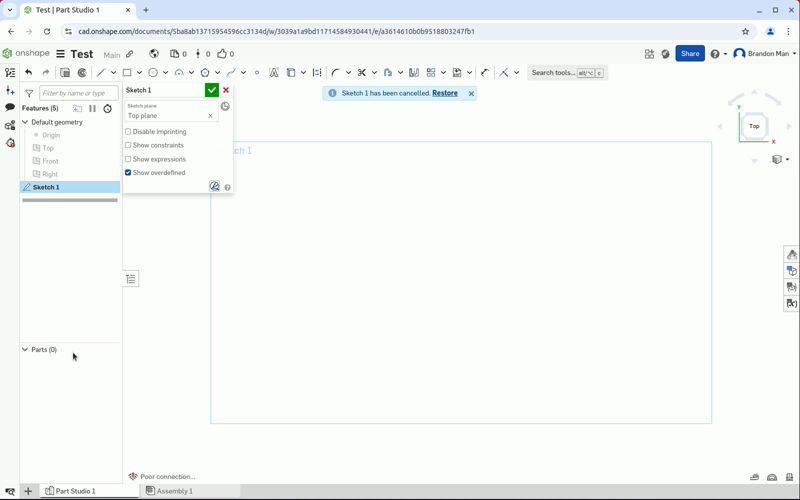
key(l)
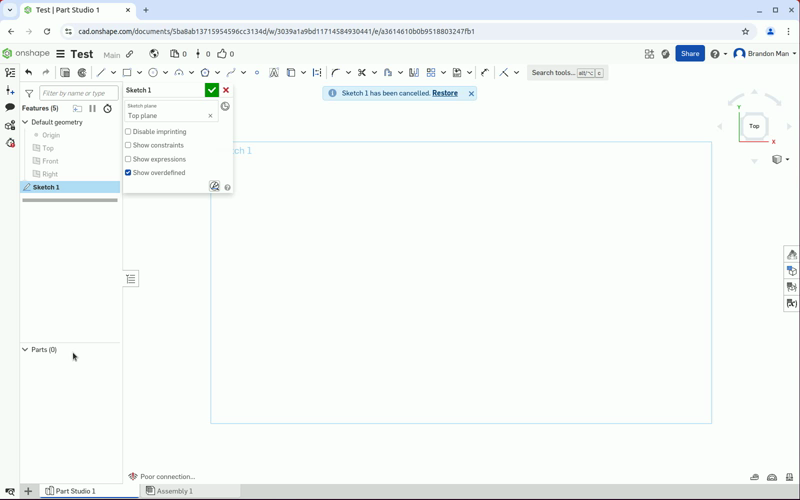
key_down(shift)
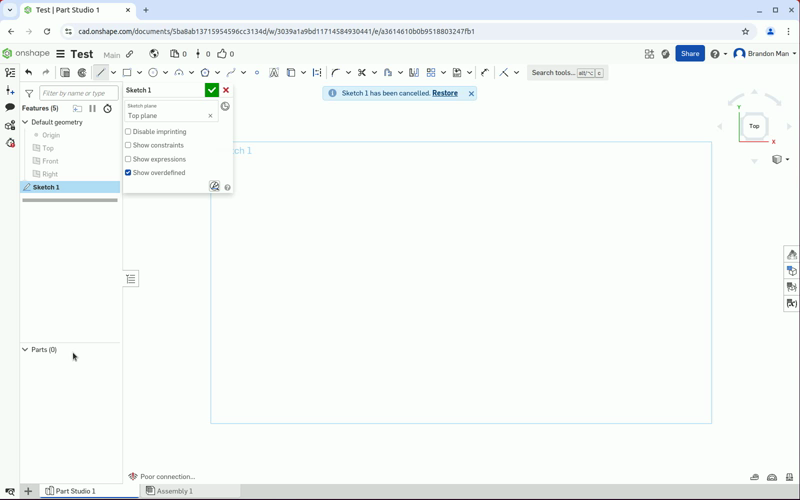
mouse_move(438, 327)
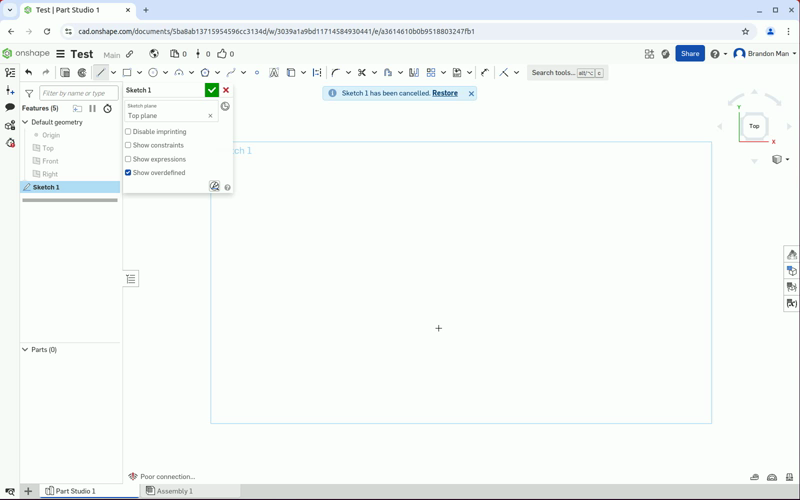
click(438, 327)
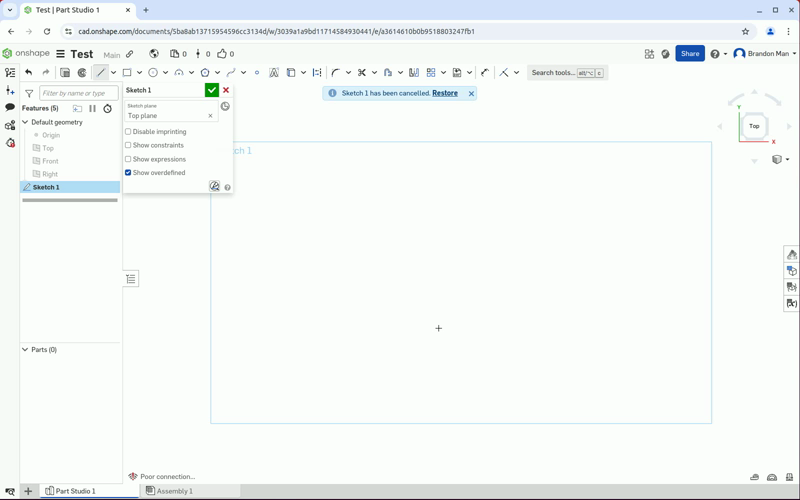
key_up(shift)
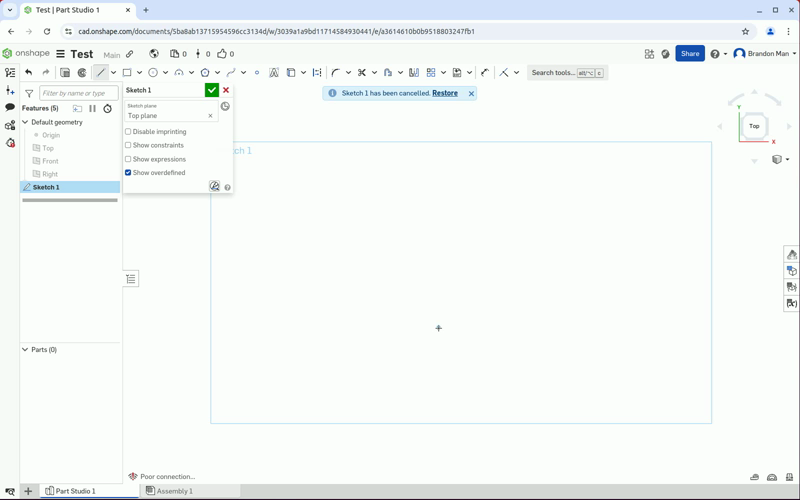
key_down(shift)
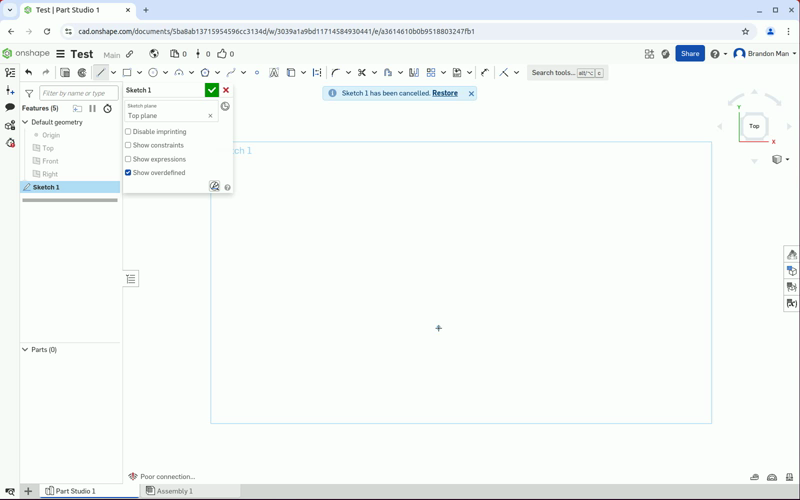
mouse_move(468, 327)
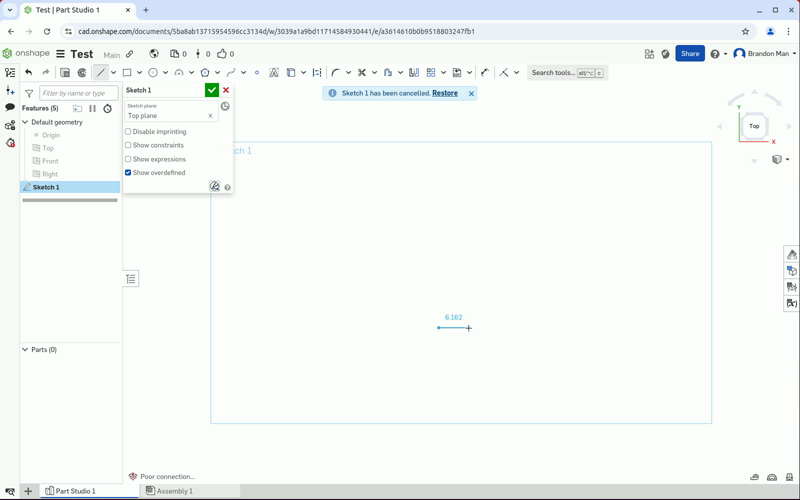
mouse_move(484, 327)
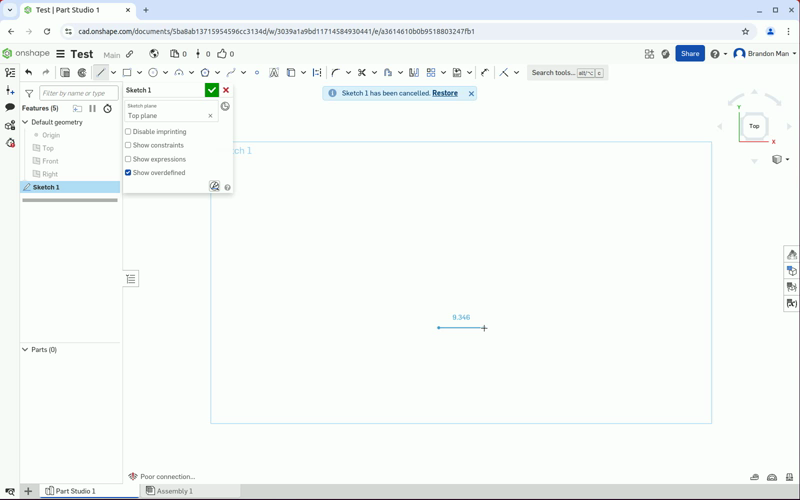
click(484, 327)
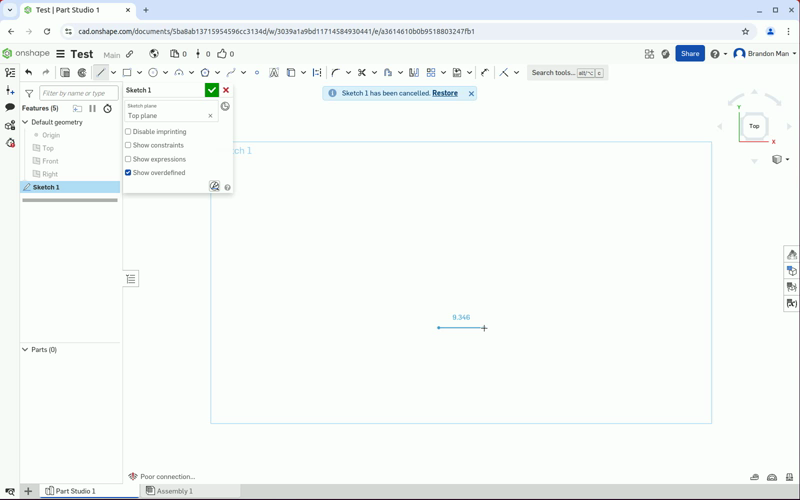
key_up(shift)
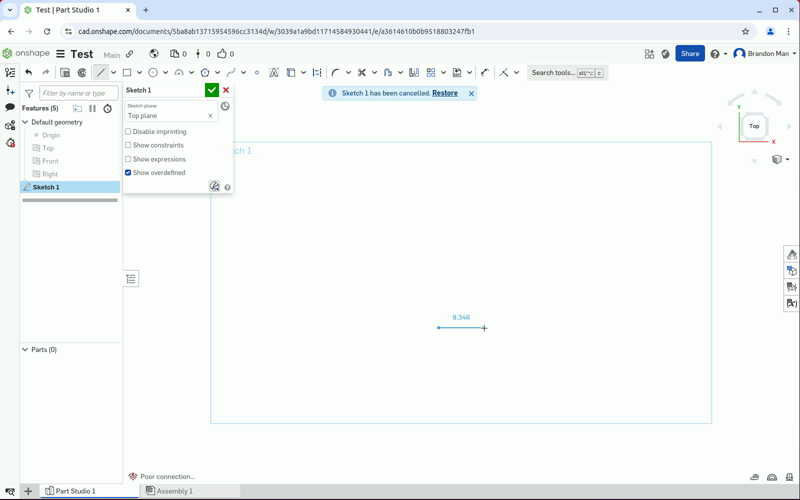
key_down(shift)
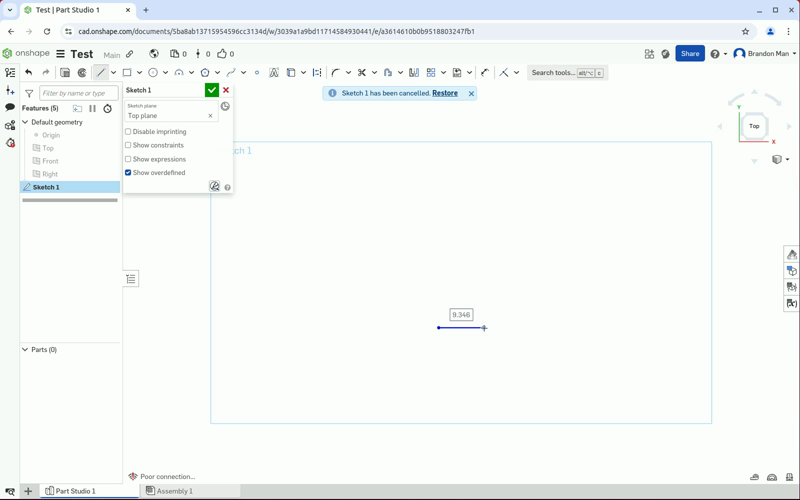
mouse_move(484, 237)
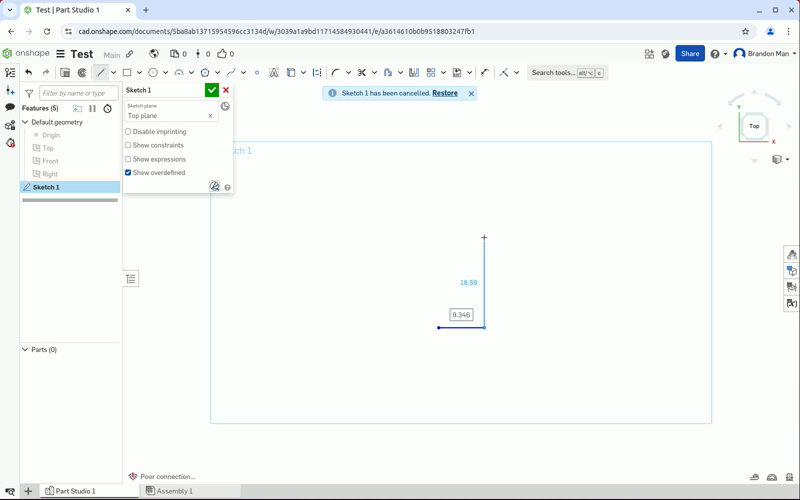
click(484, 237)
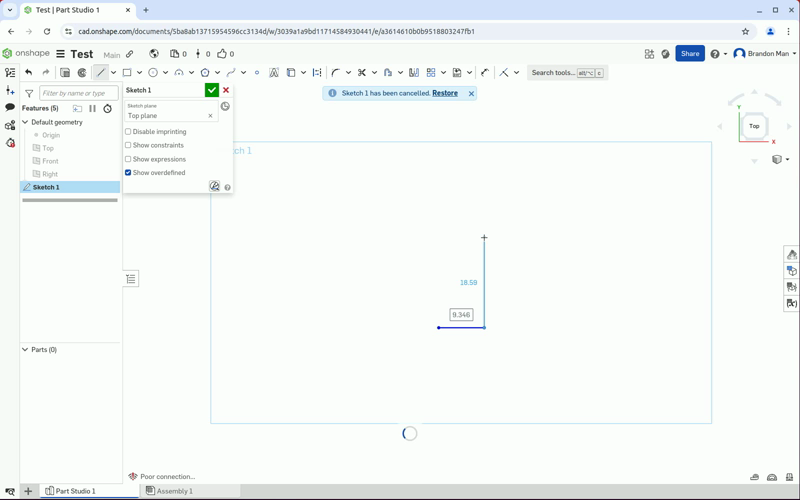
key_up(shift)
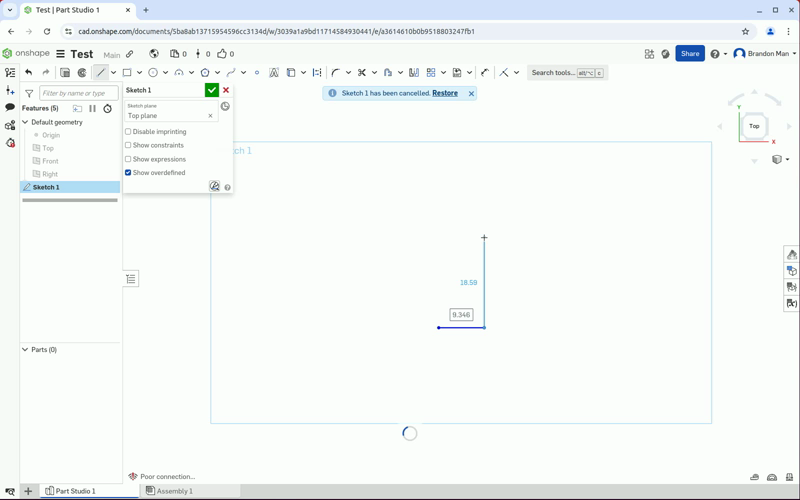
key_down(shift)
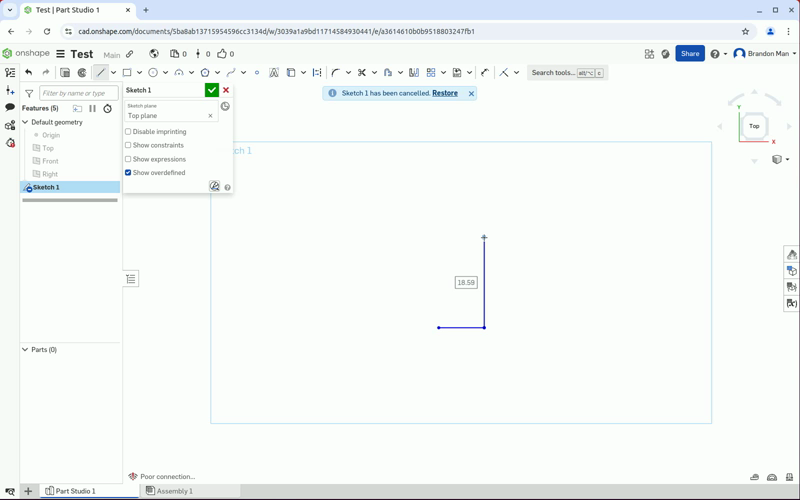
mouse_move(514, 237)
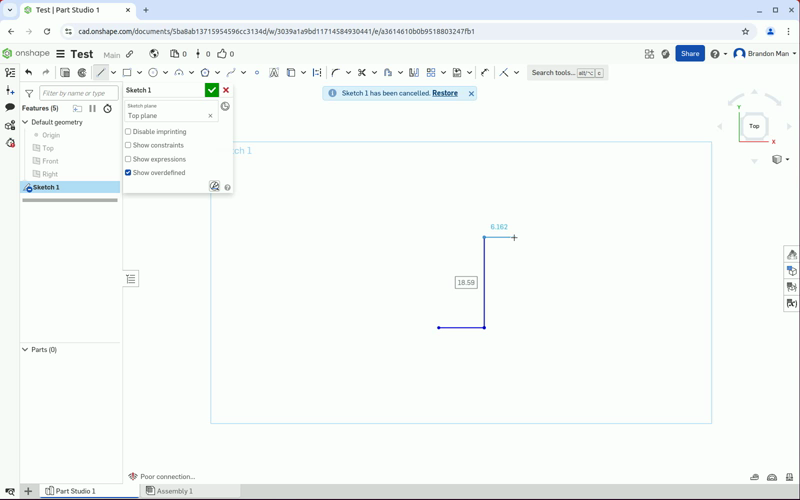
mouse_move(438, 237)
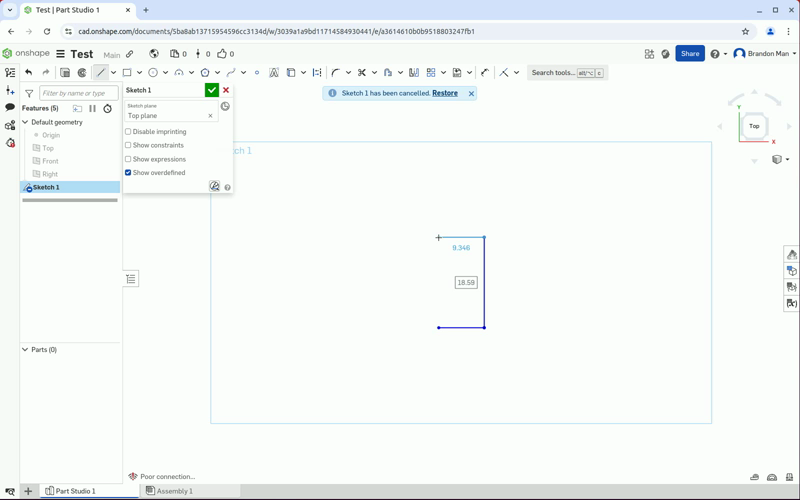
click(438, 237)
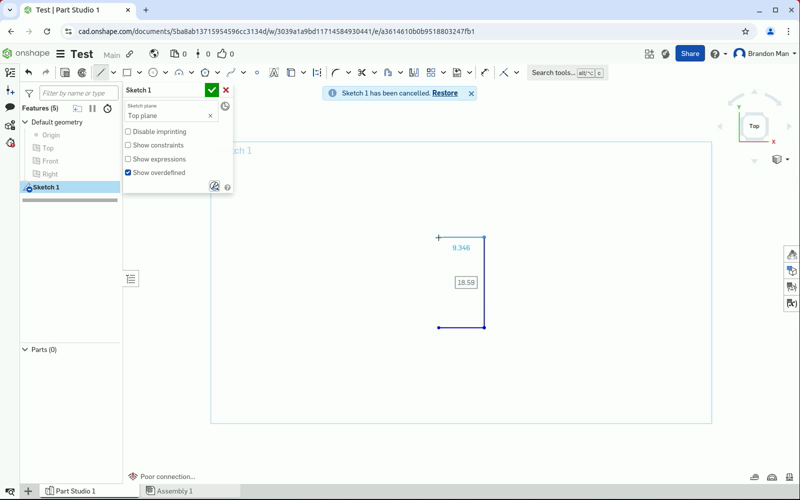
key_up(shift)
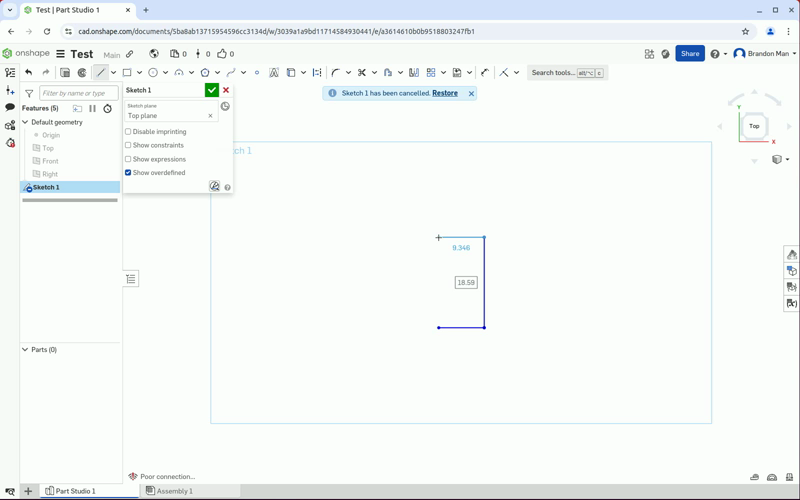
key_down(shift)
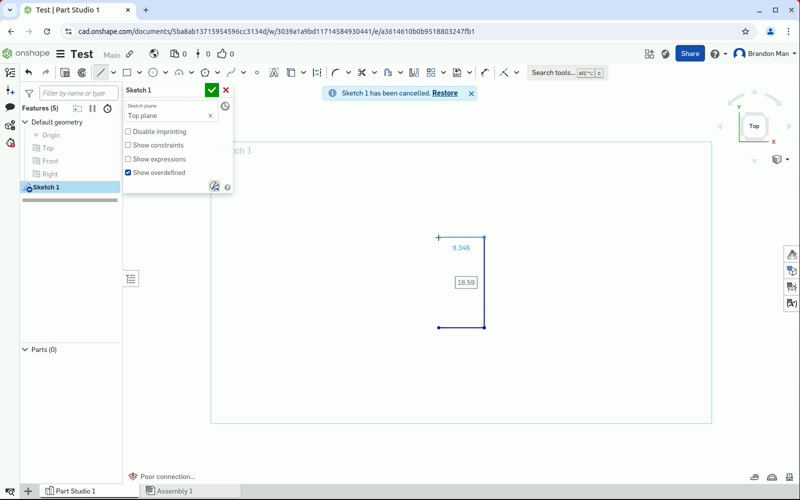
mouse_move(438, 327)
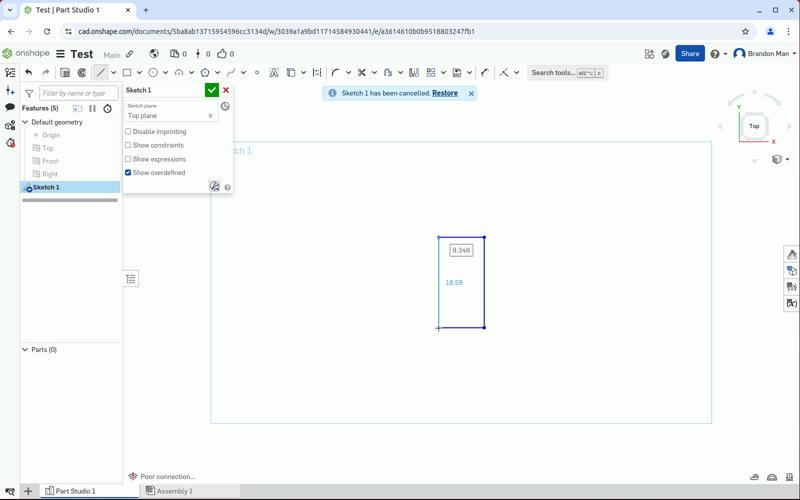
key_up(shift)
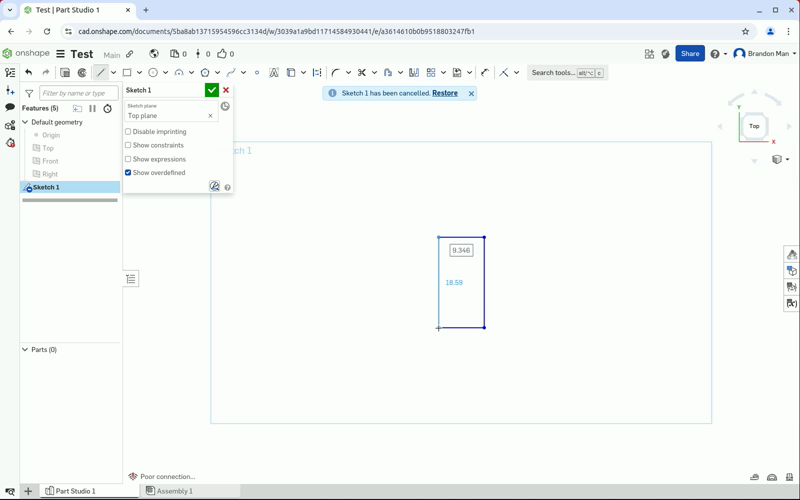
click(438, 327)
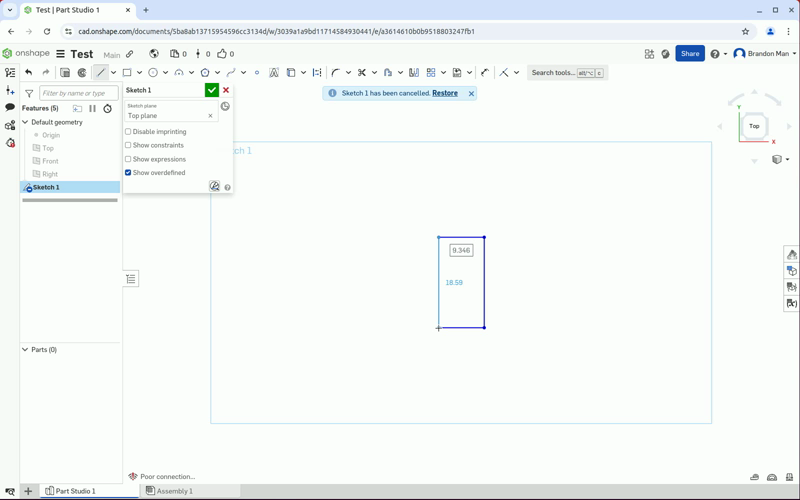
key(esc)
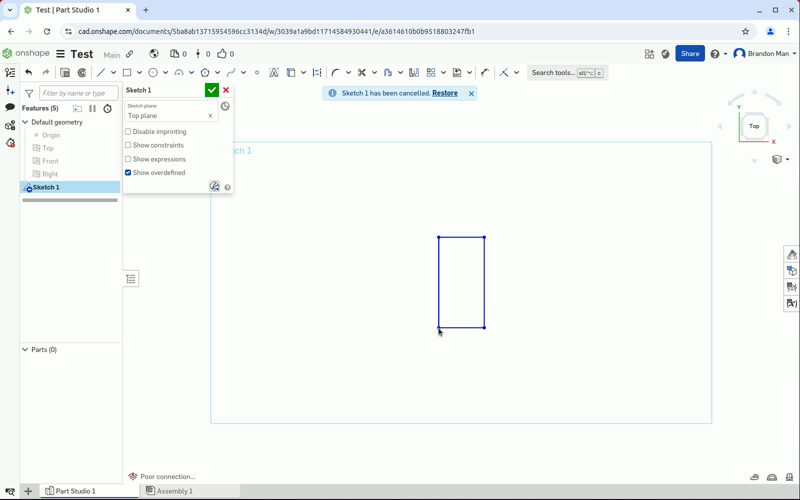
mouse_move(449, 305)
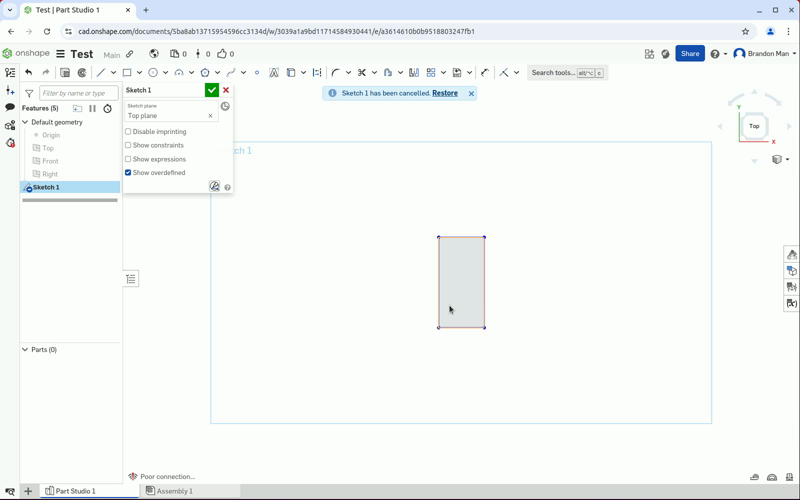
click(449, 305)
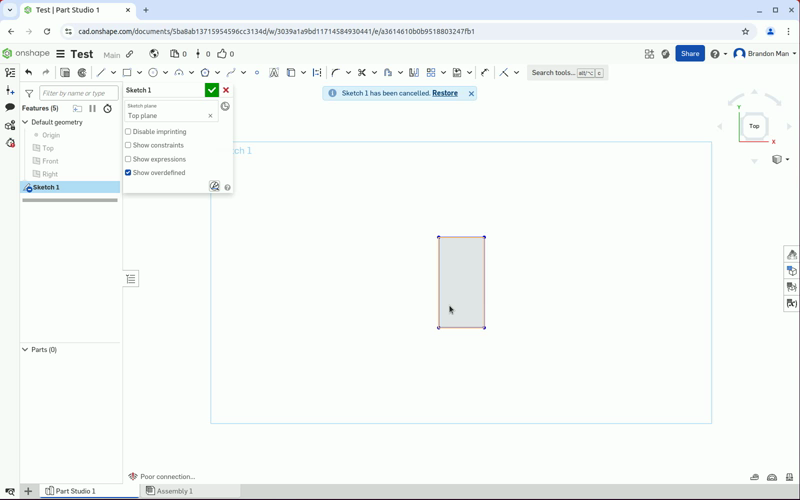
mouse_move(73, 352)
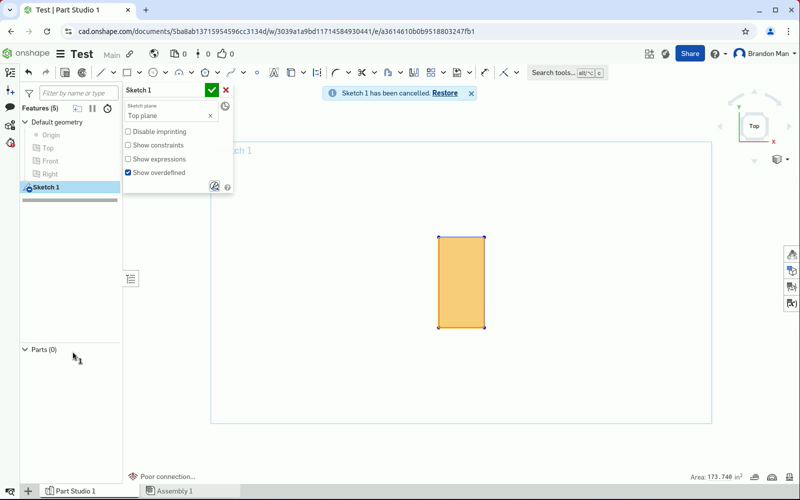
key(shift+y)
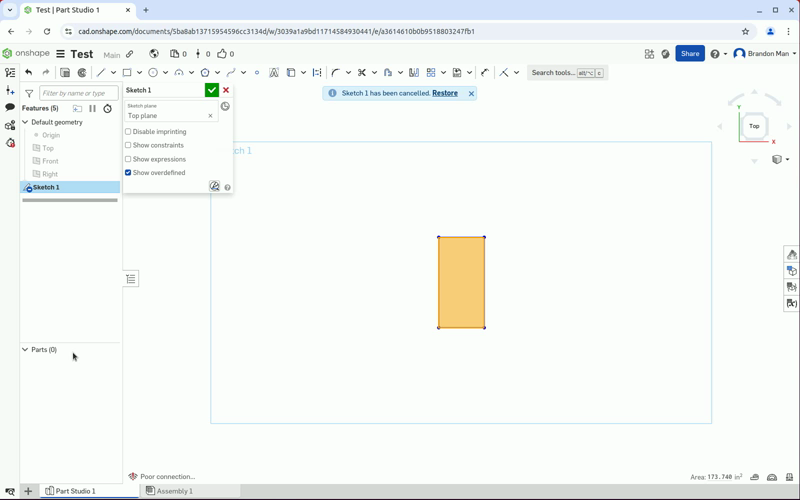
key(shift+e)
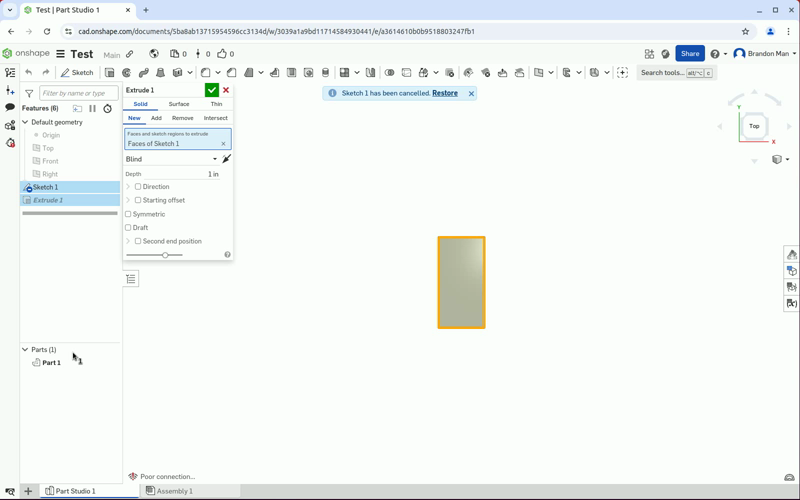
mouse_move(143, 106)
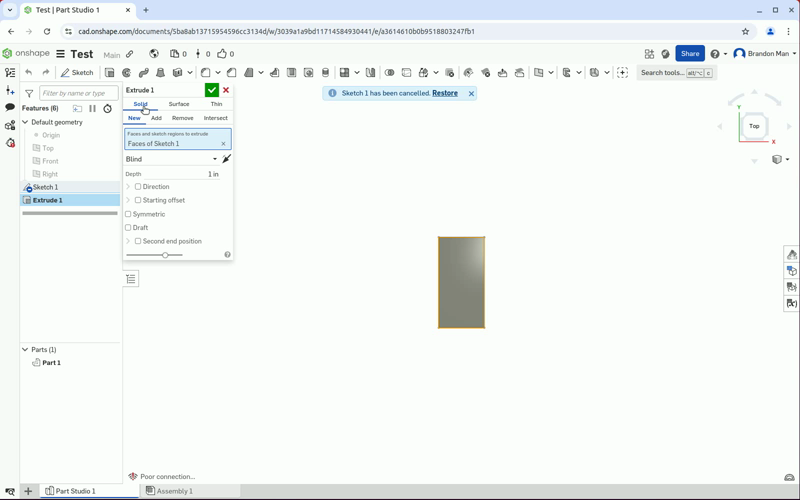
click(143, 106)
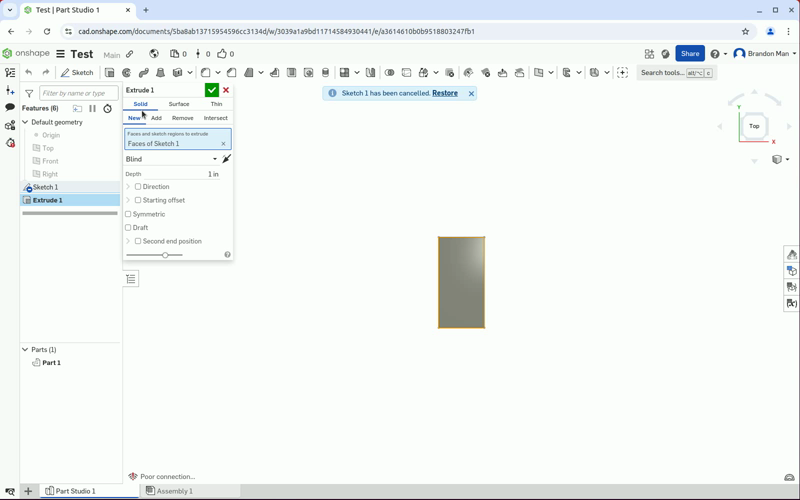
mouse_move(137, 120)
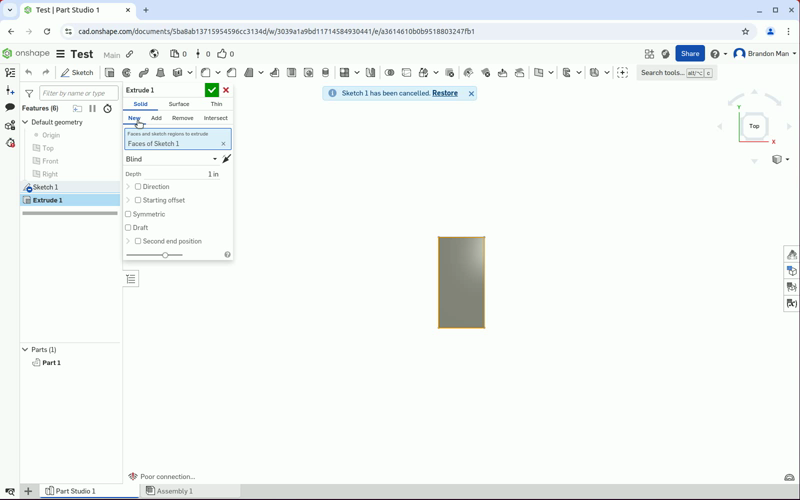
click(137, 120)
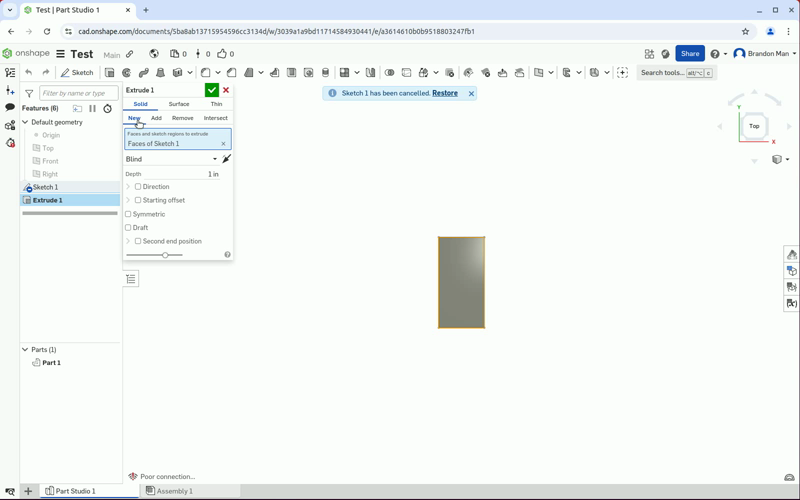
key(tab, 4)
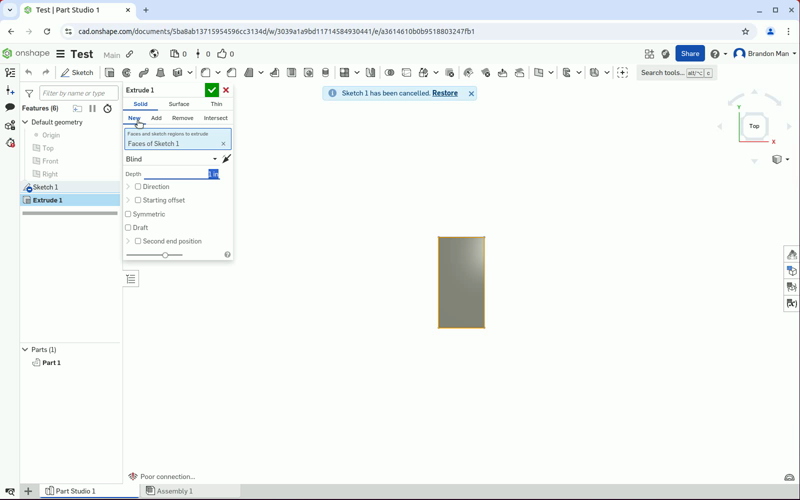
text(23.108)
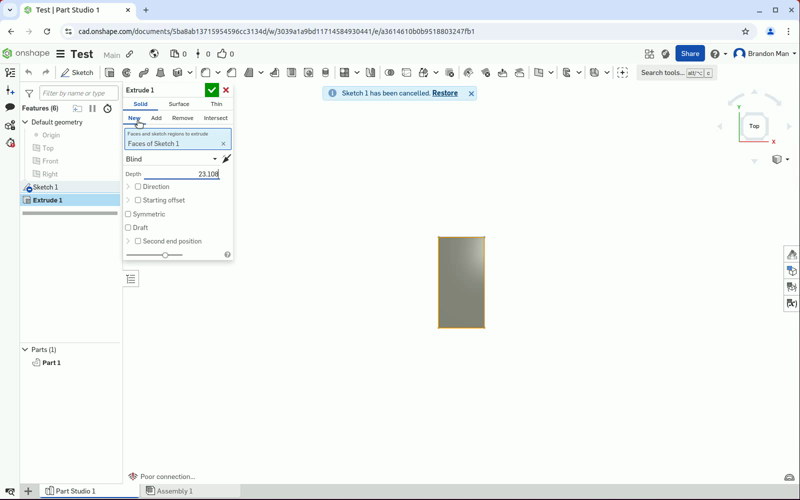
key(enter)
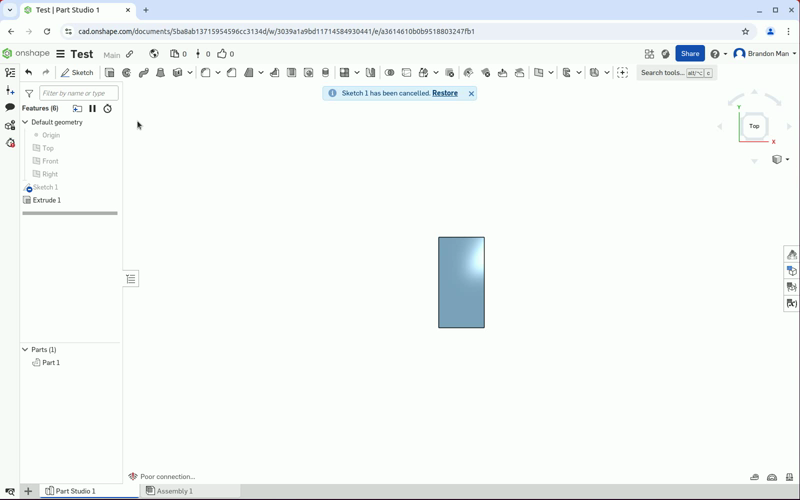
key(shift+h)
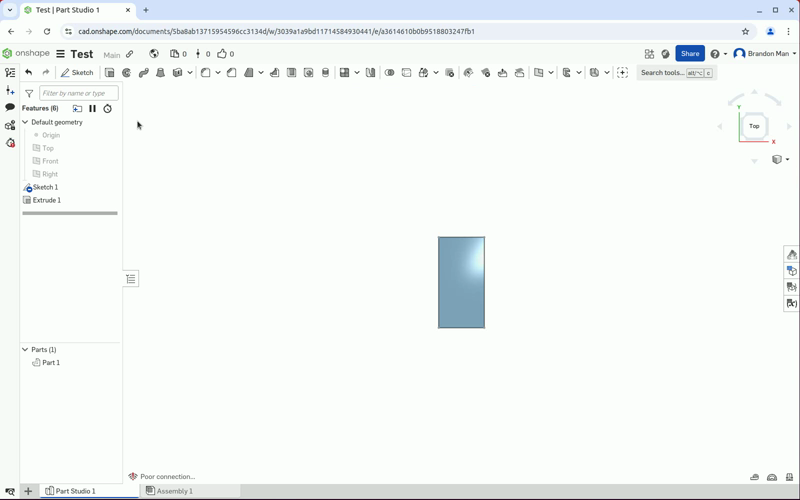
key(shift+h)
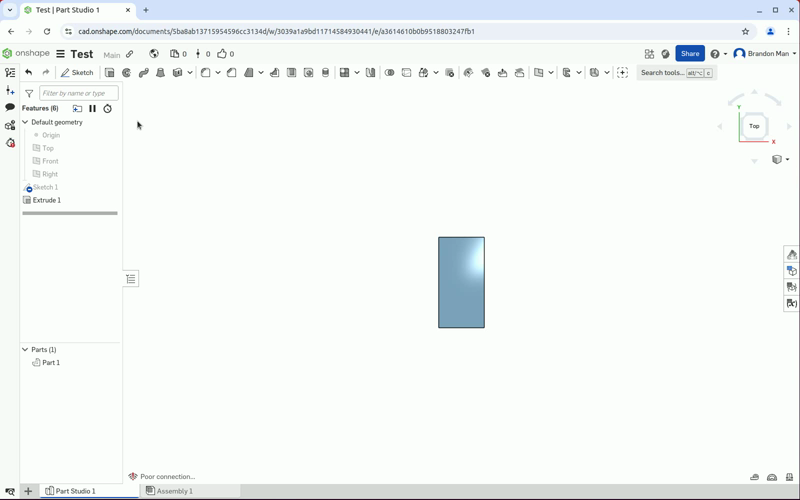
mouse_move(73, 189)
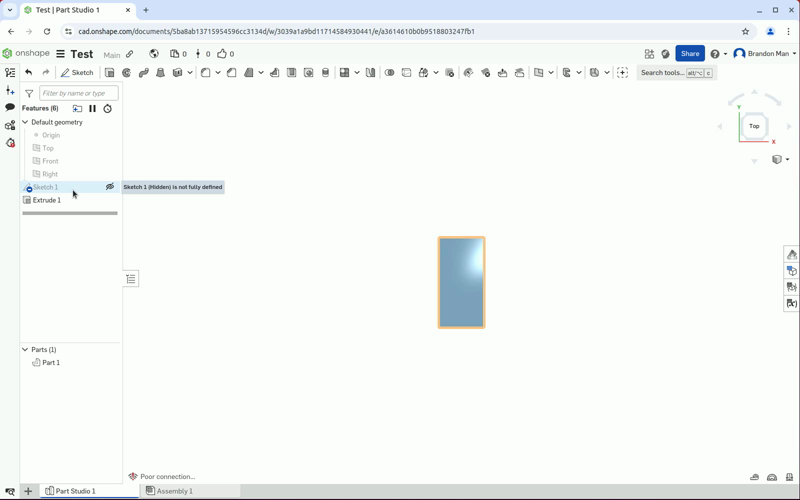
click(73, 189)
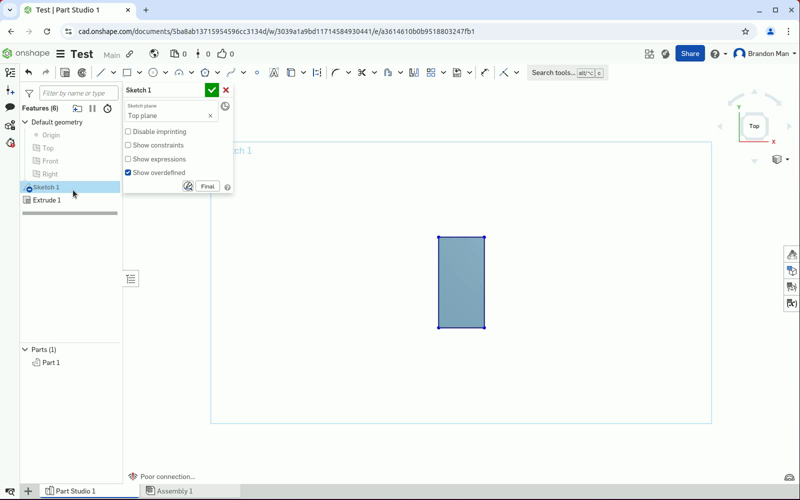
mouse_move(229, 92)
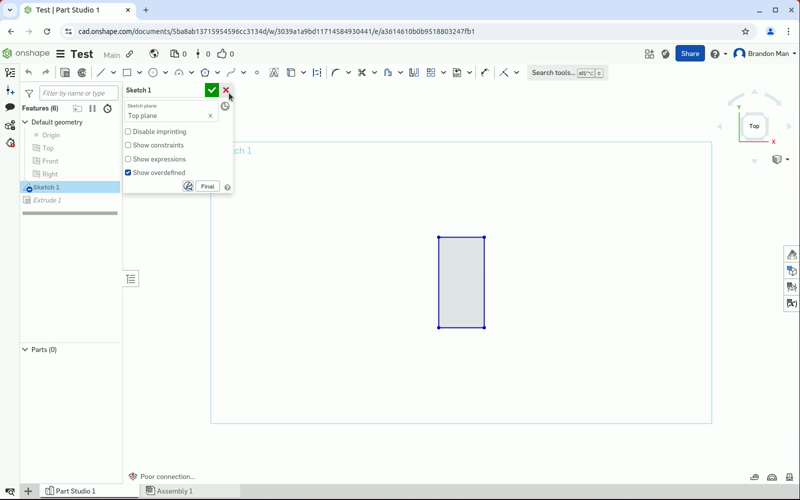
click(229, 92)
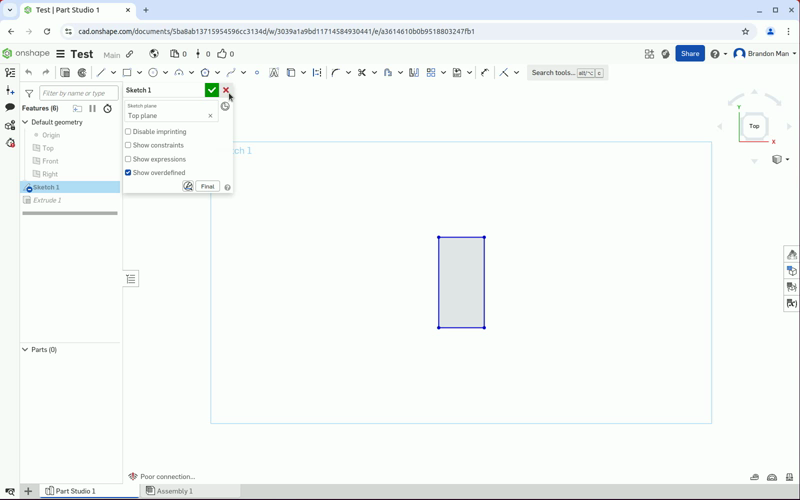
mouse_move(73, 352)
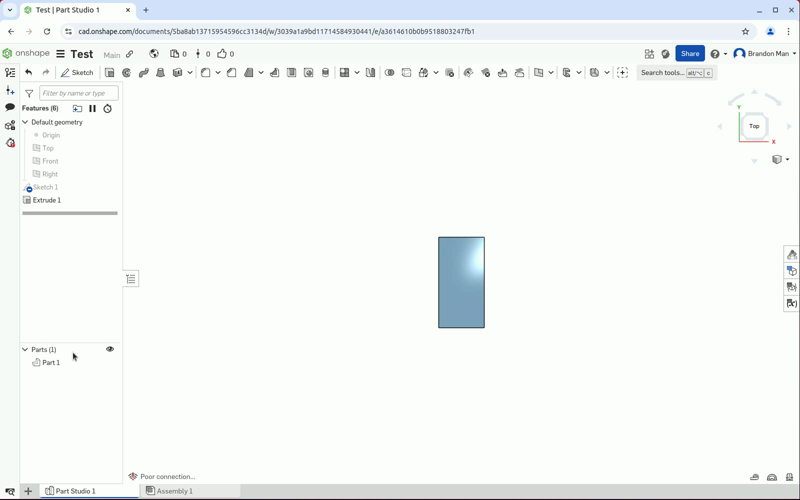
key(y)
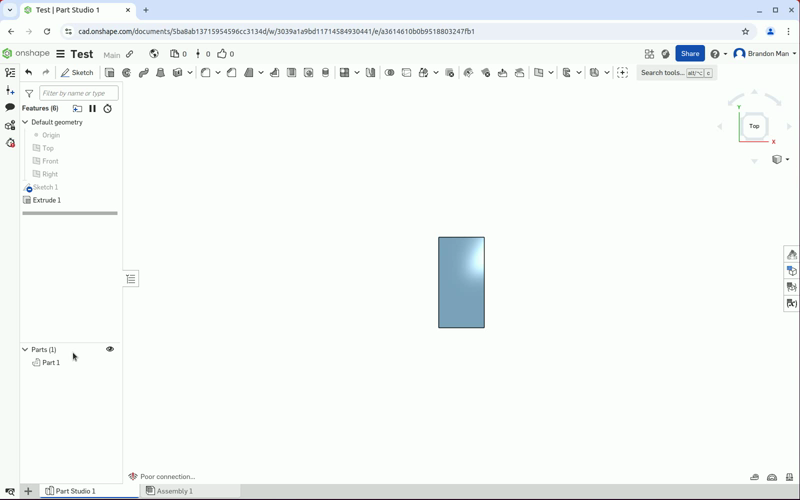
key(shift+p)
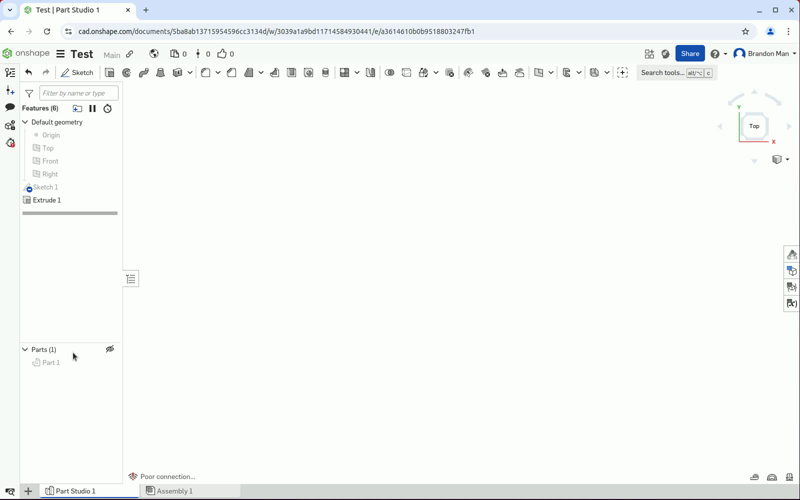
key(space)
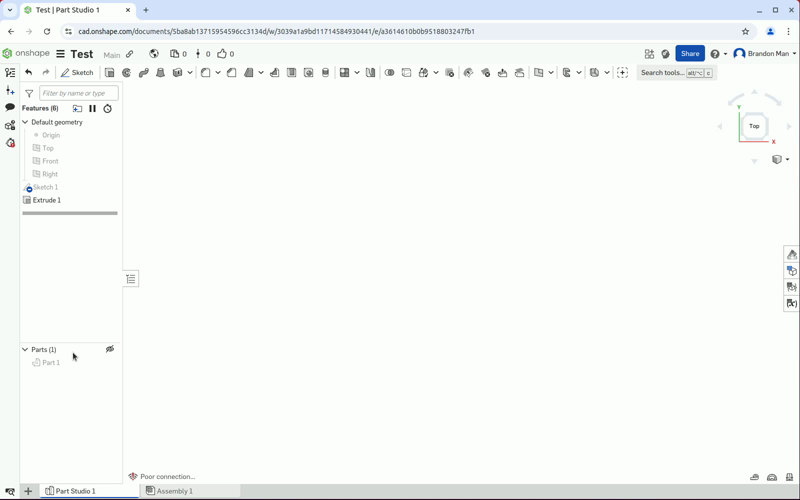
key_down(shift)
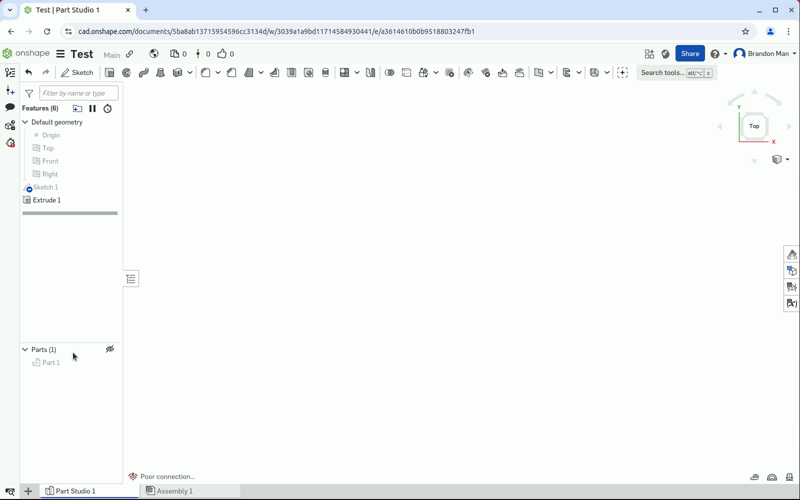
key(up)
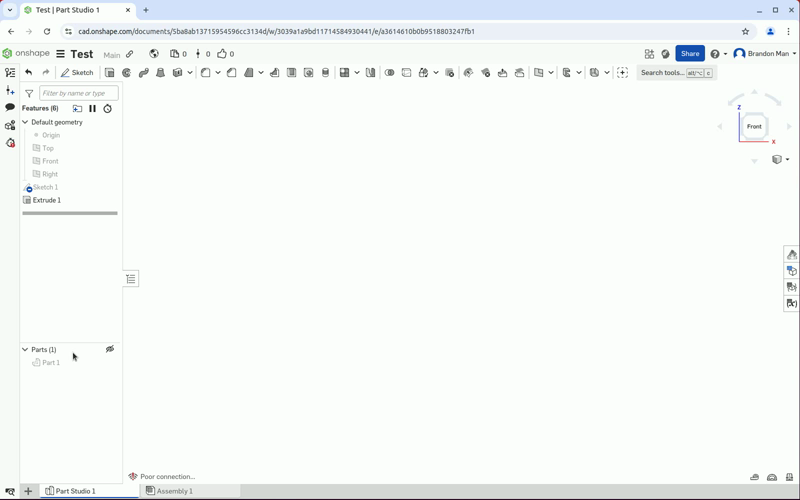
key_up(shift)
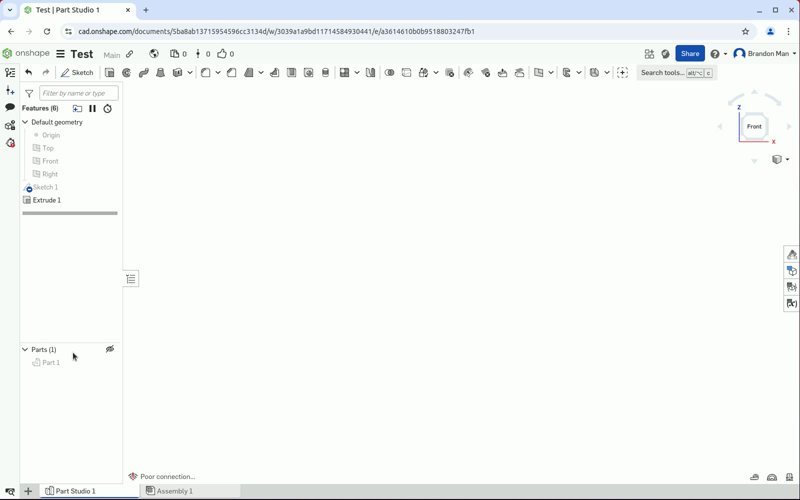
mouse_move(73, 352)
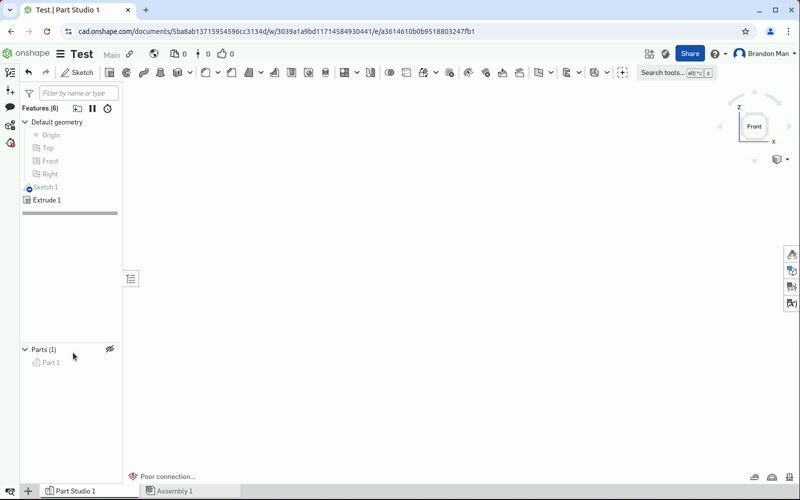
key(shift+y)
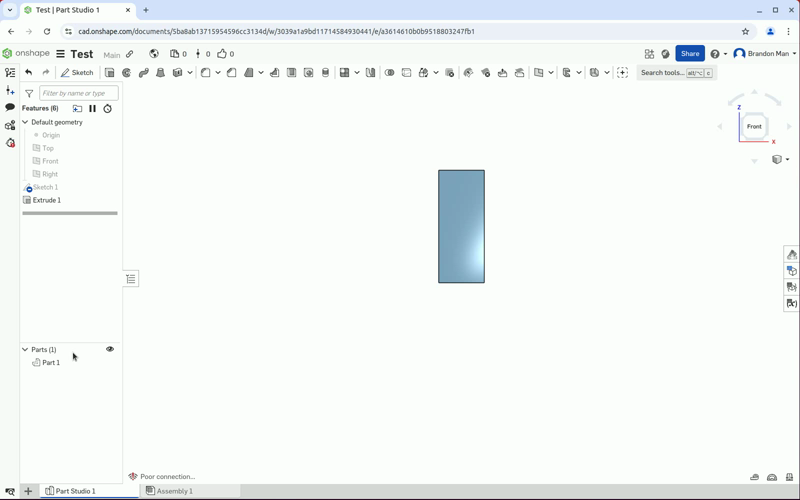
mouse_move(541, 75)
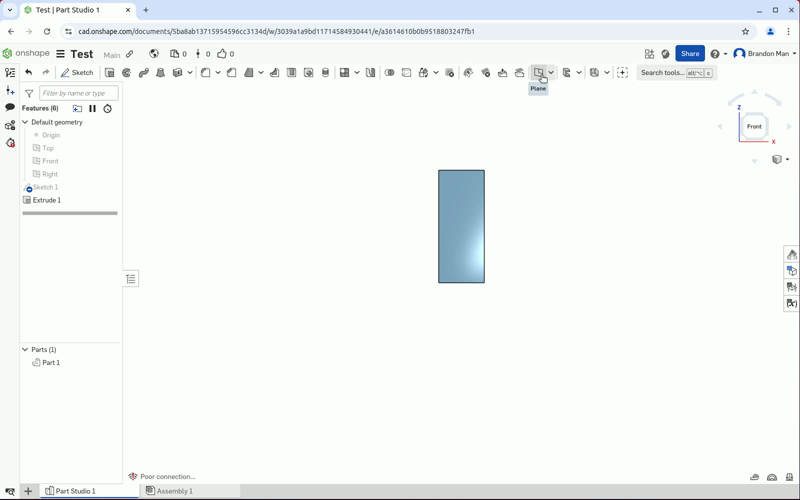
click(541, 75)
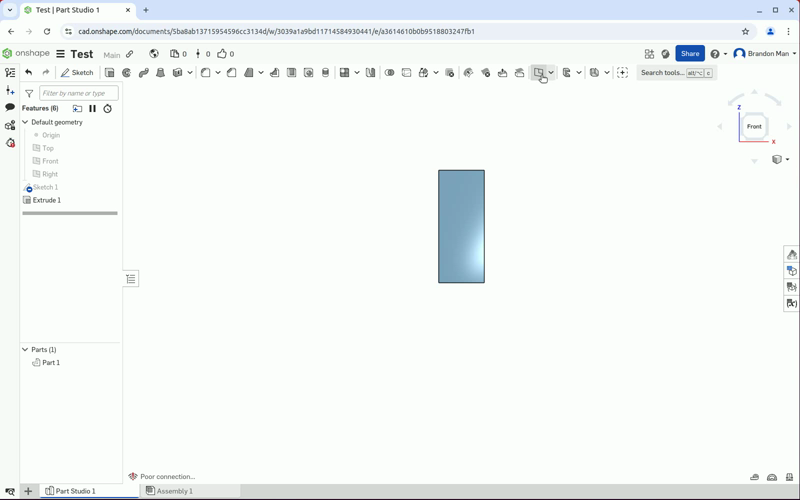
mouse_move(73, 163)
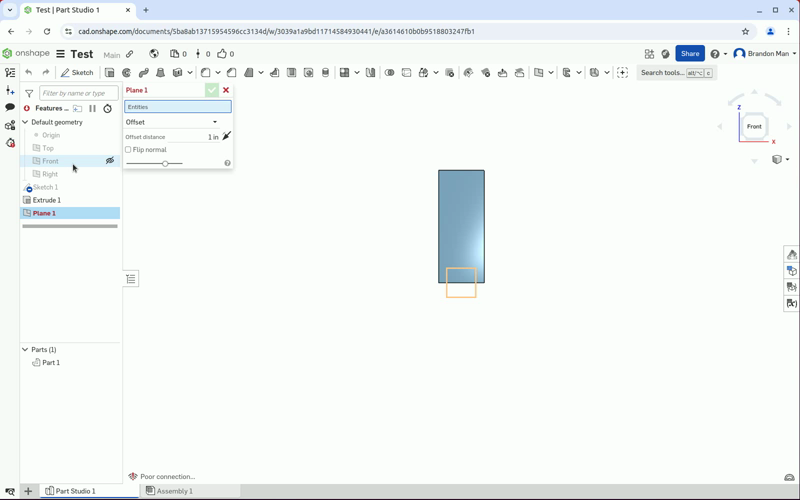
click(73, 163)
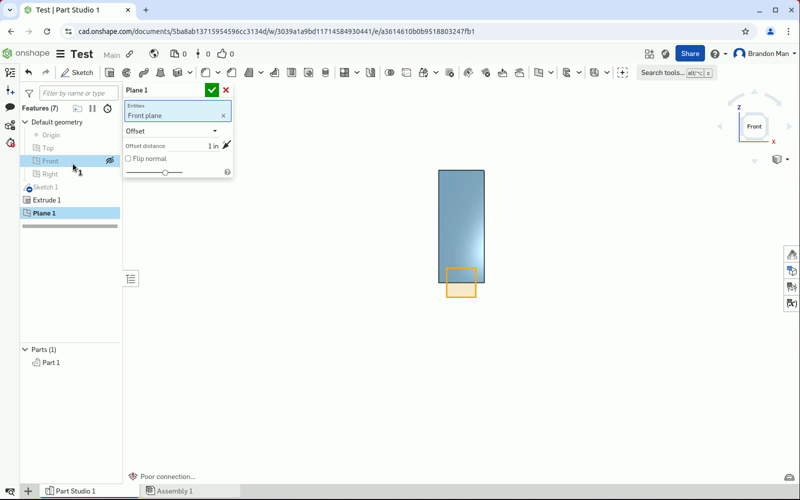
key(tab, 2)
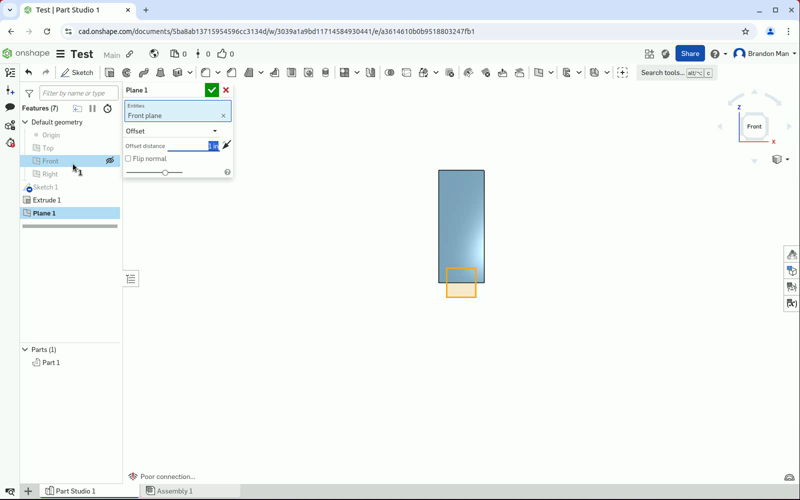
text(9.151)
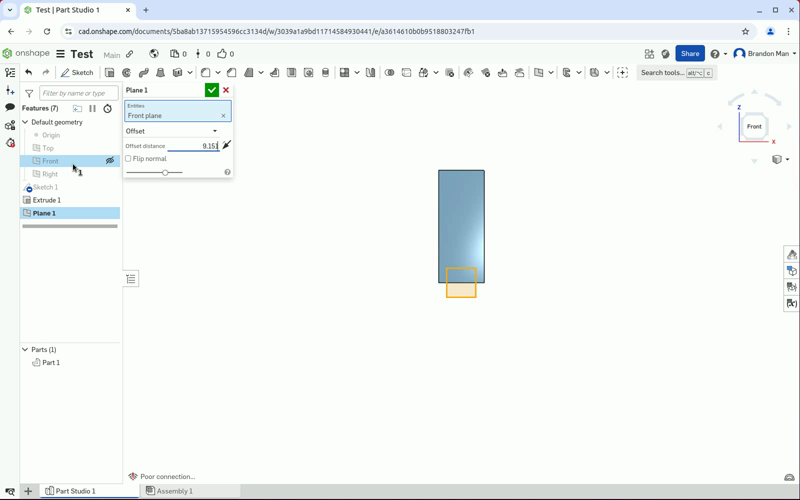
key(enter, 2)
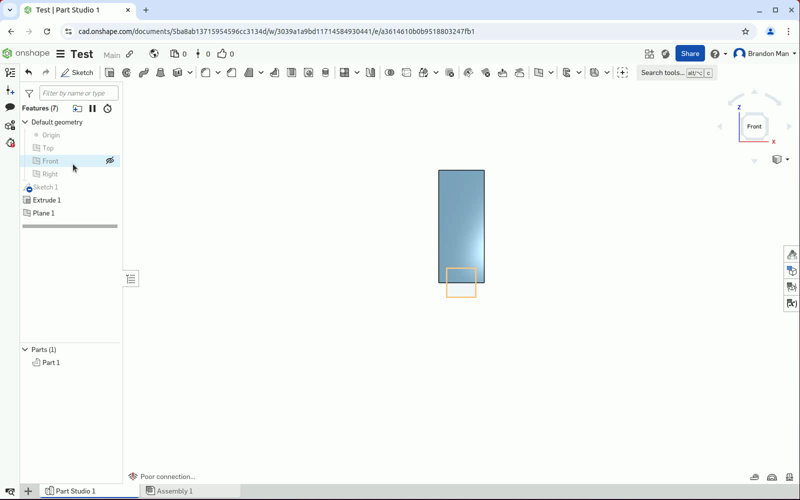
key(shift+s)
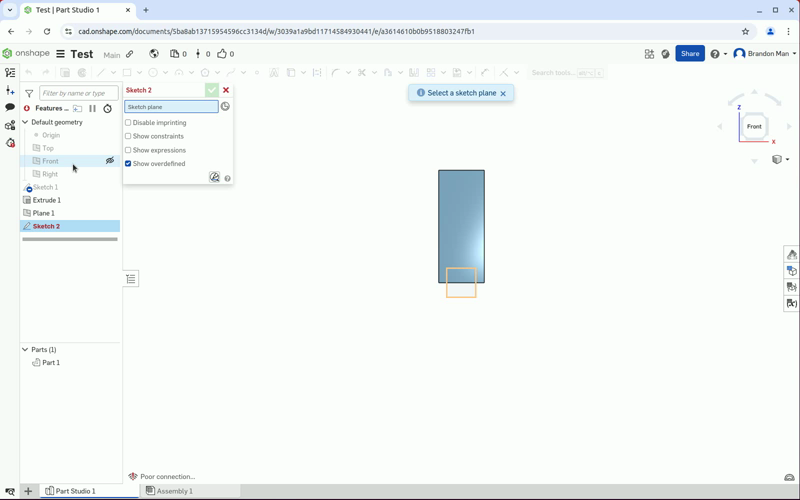
mouse_move(73, 215)
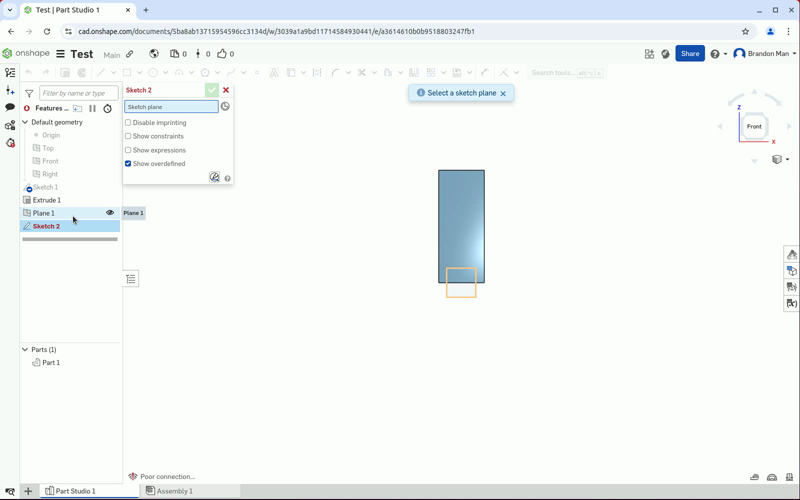
click(73, 215)
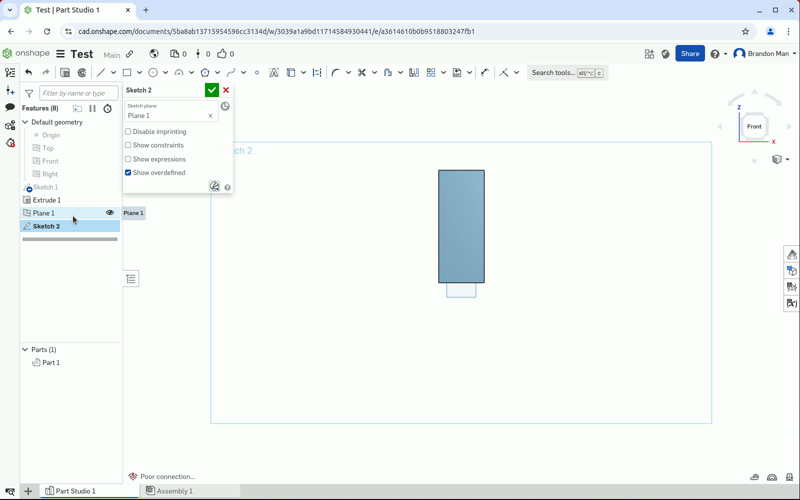
mouse_move(73, 352)
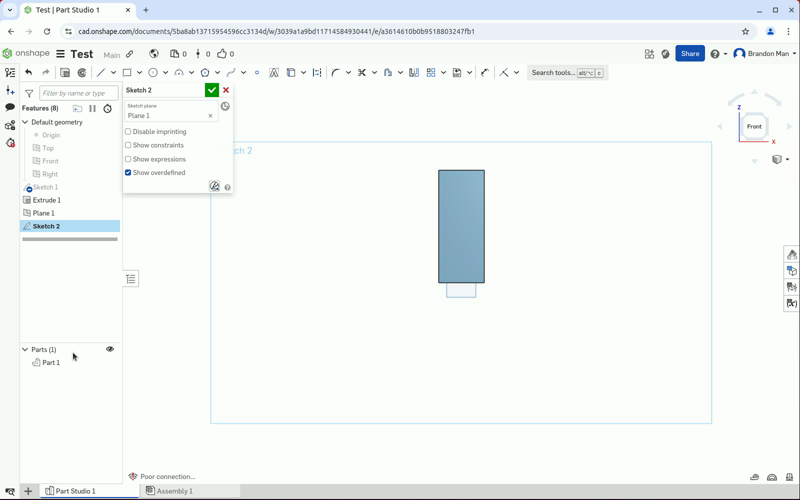
key(y)
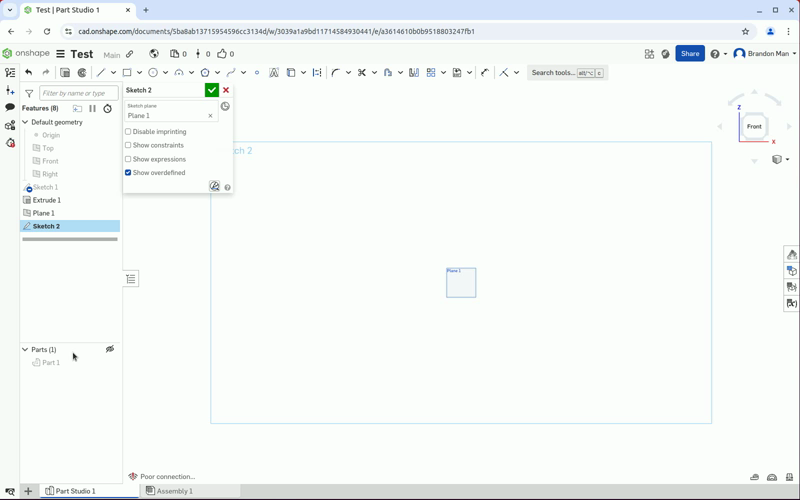
key(l)
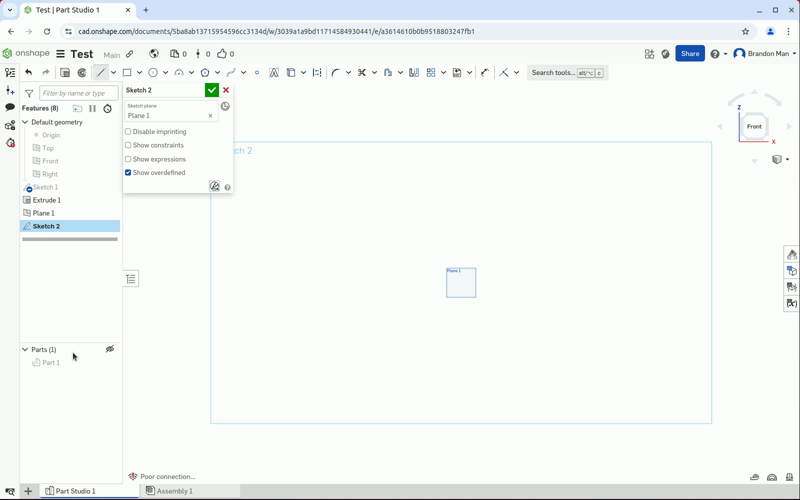
key_down(shift)
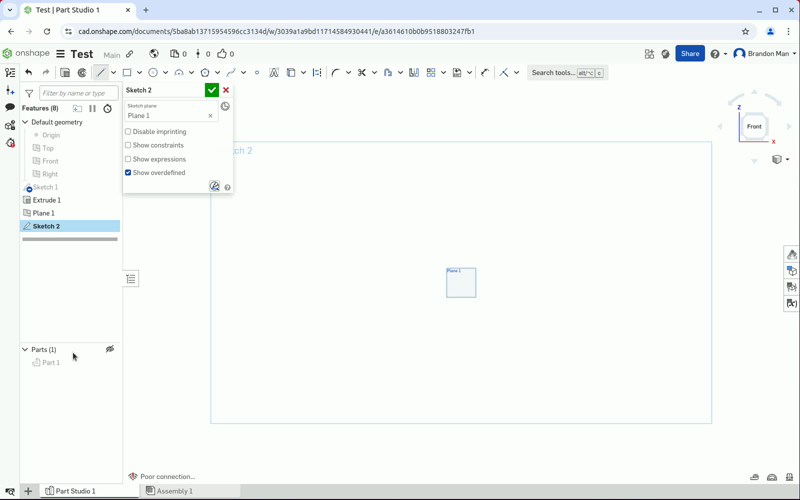
mouse_move(457, 264)
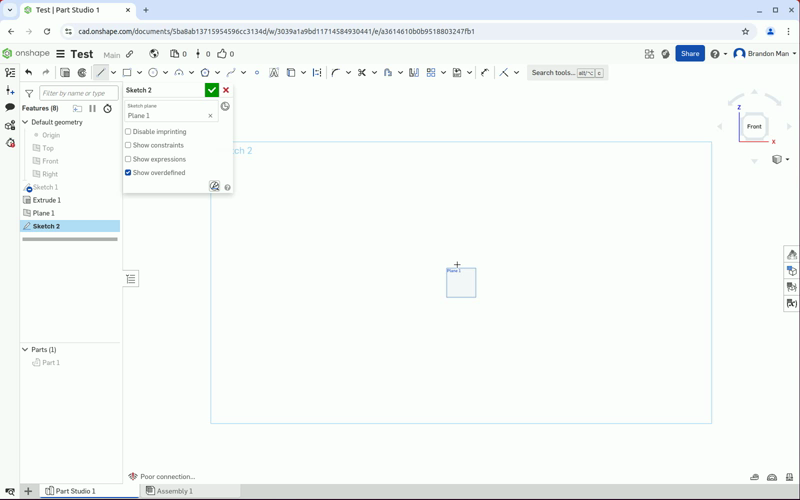
click(457, 264)
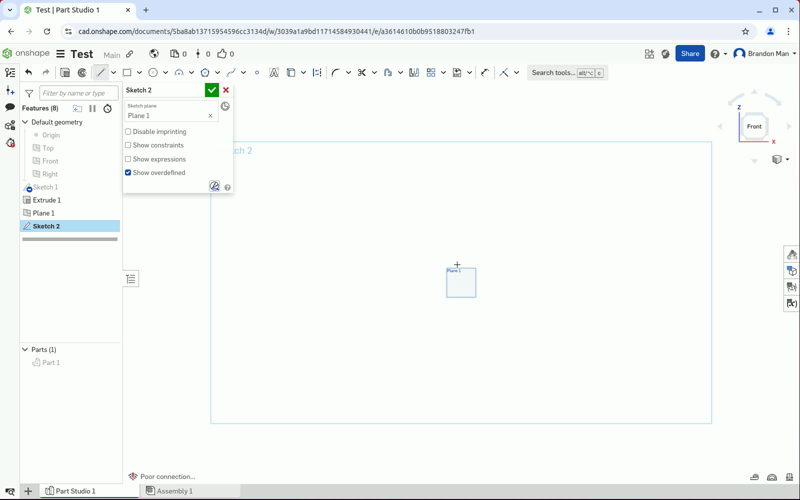
key_up(shift)
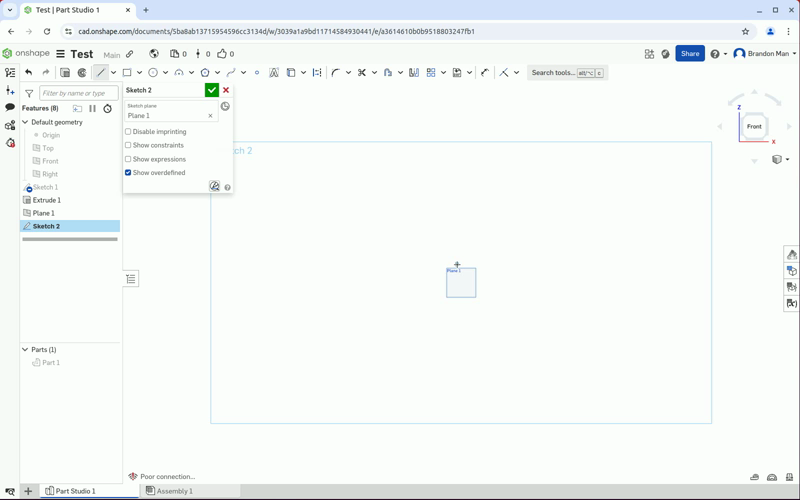
key_down(shift)
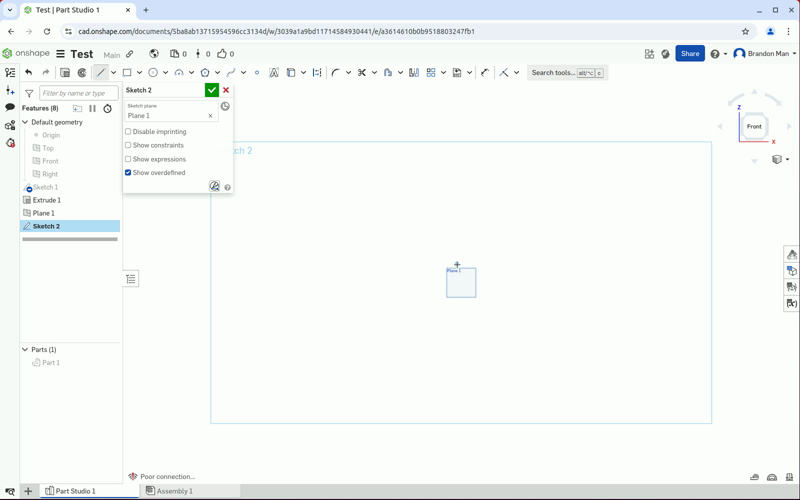
mouse_move(487, 264)
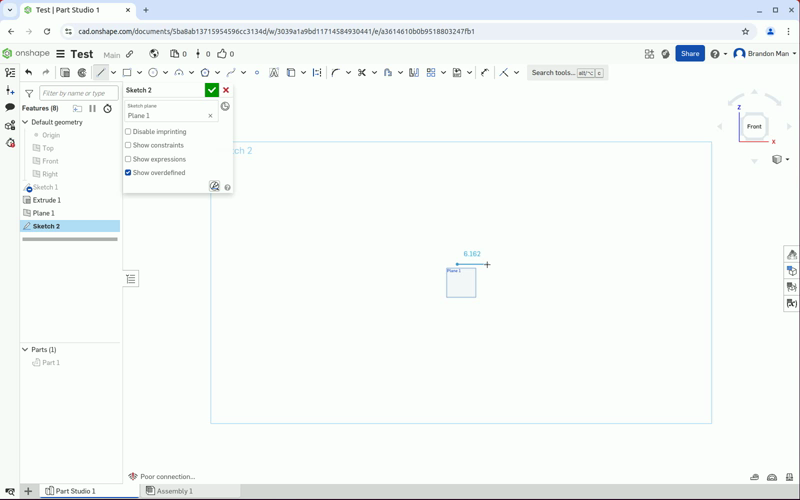
mouse_move(466, 264)
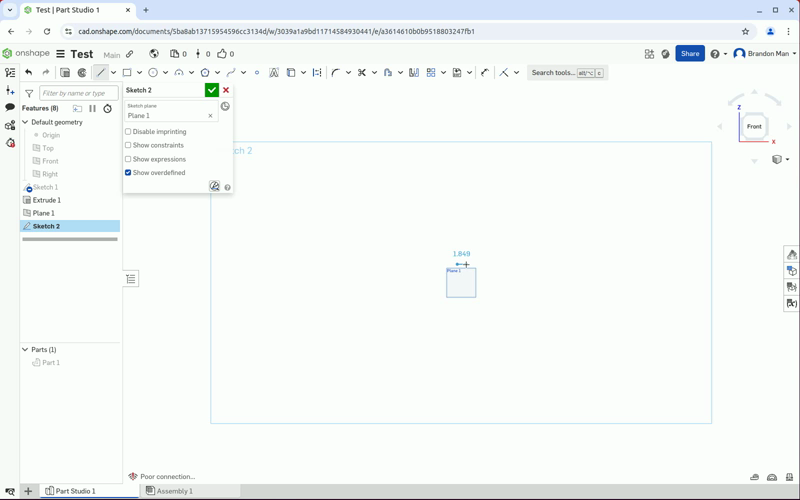
click(466, 264)
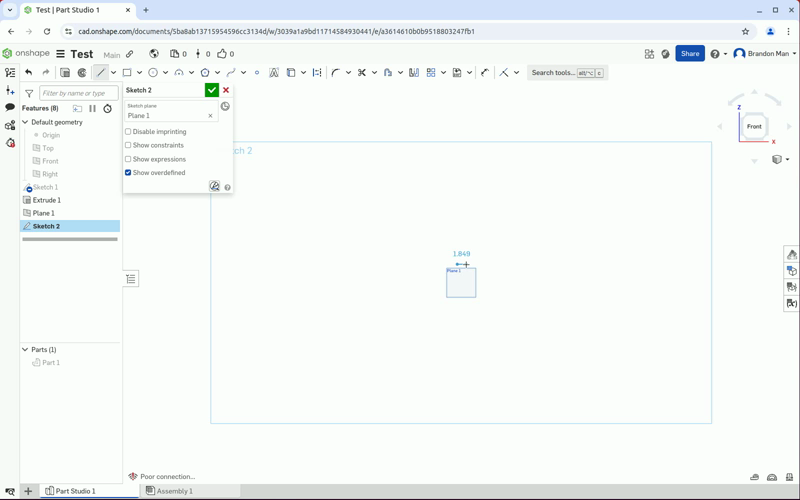
key_up(shift)
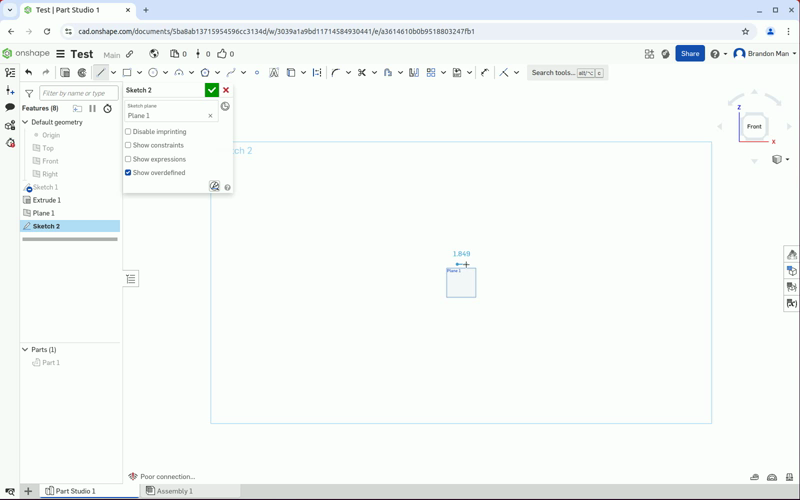
key_down(shift)
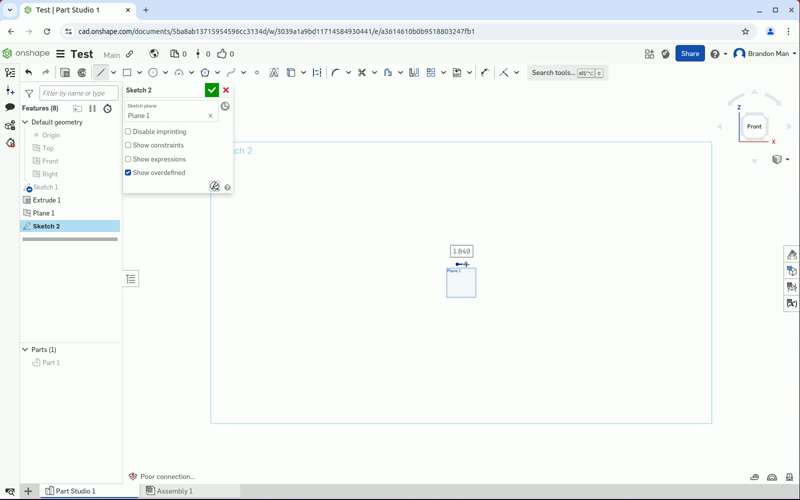
mouse_move(496, 264)
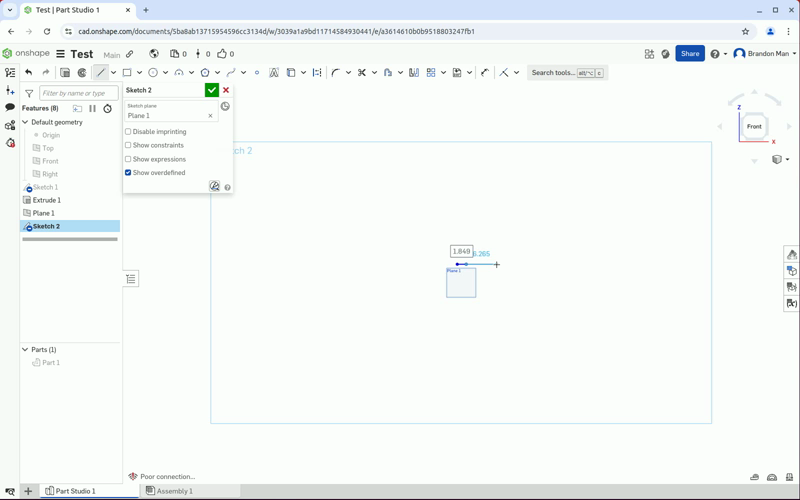
mouse_move(466, 255)
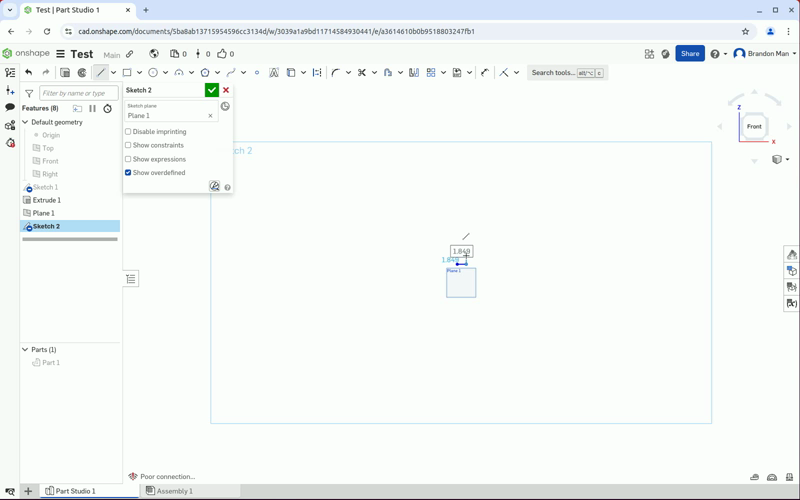
click(466, 255)
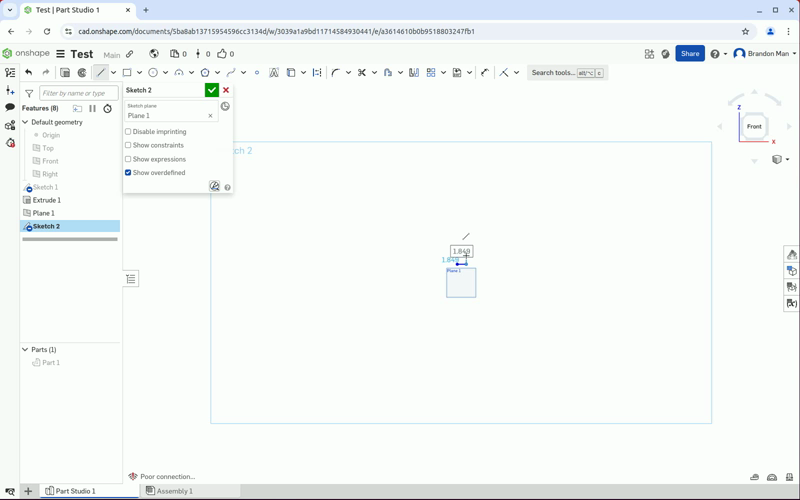
key_up(shift)
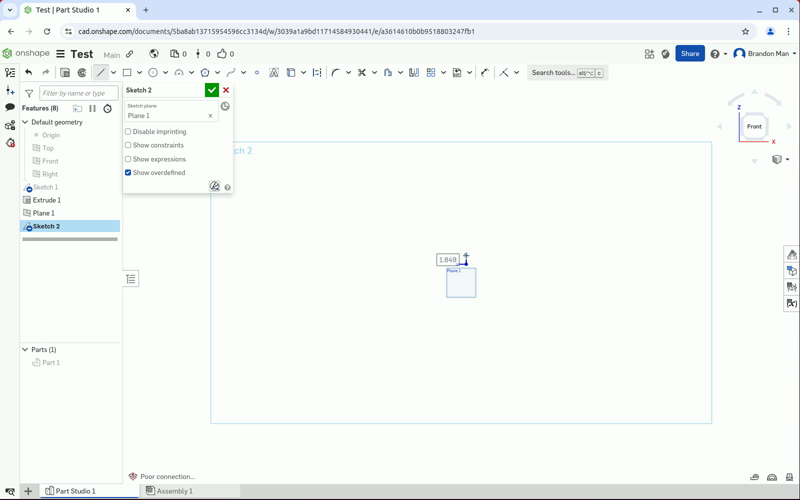
key_down(shift)
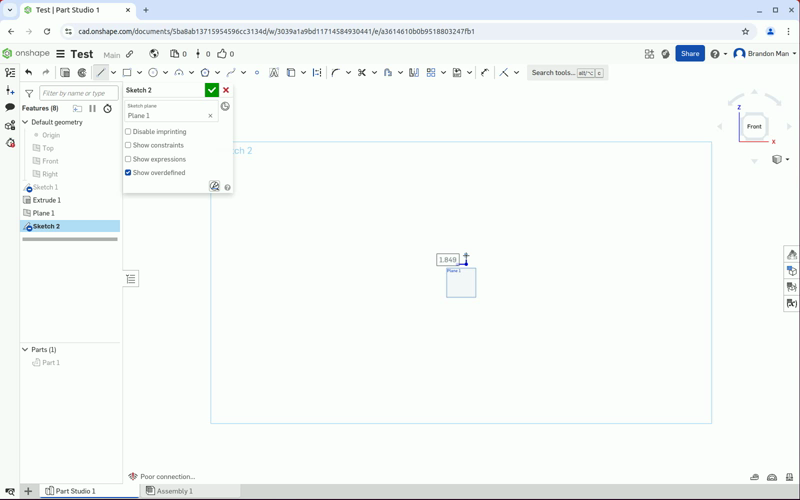
mouse_move(496, 255)
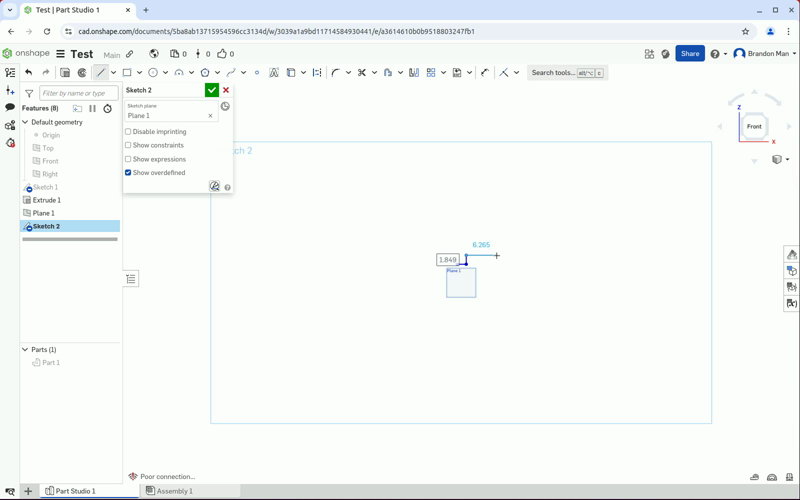
mouse_move(457, 255)
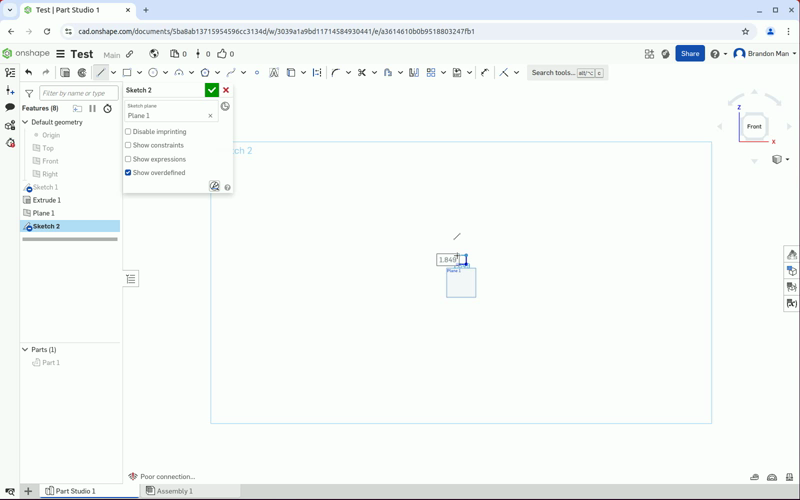
click(457, 255)
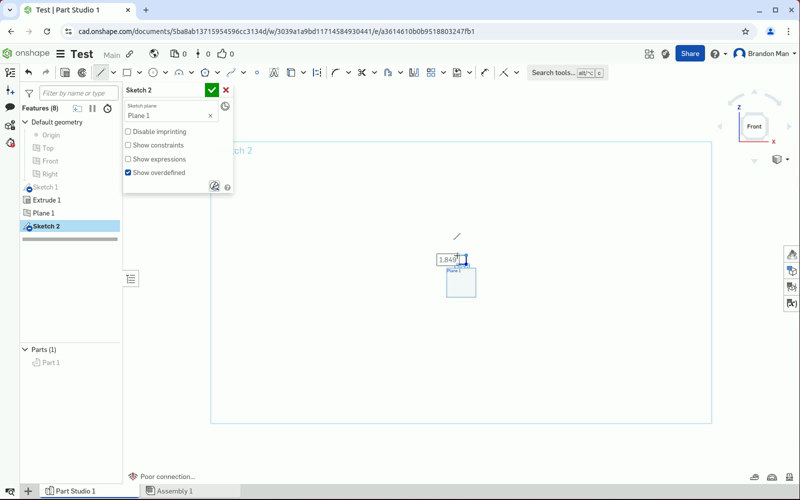
key_up(shift)
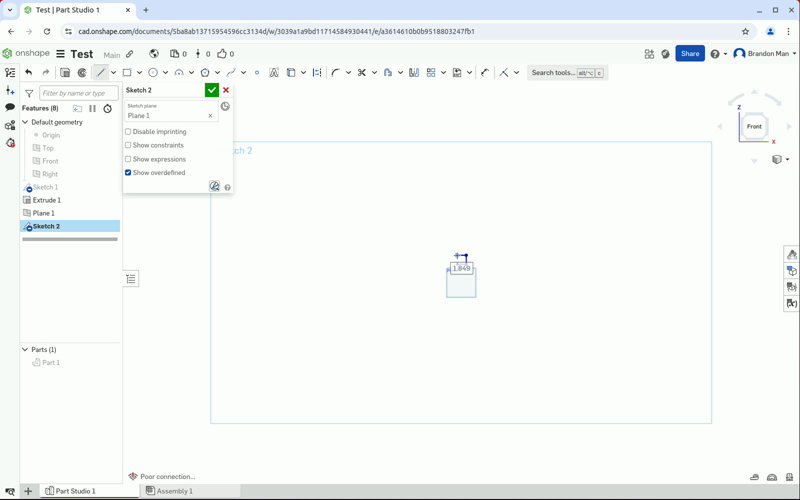
mouse_move(487, 255)
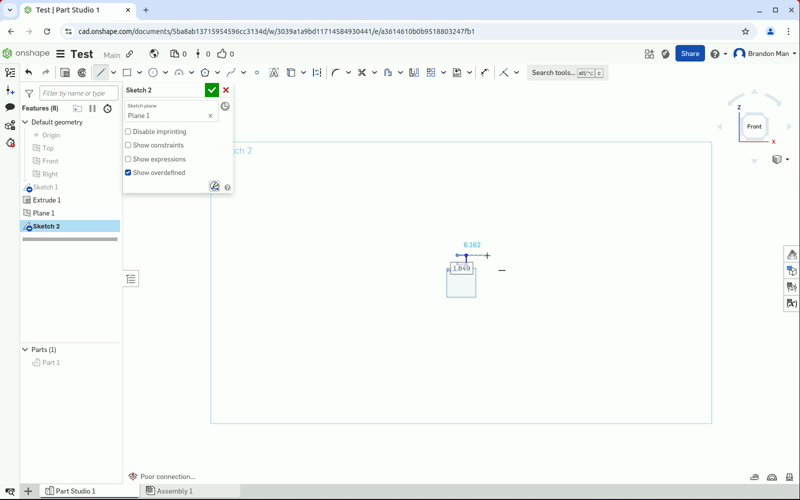
key_down(shift)
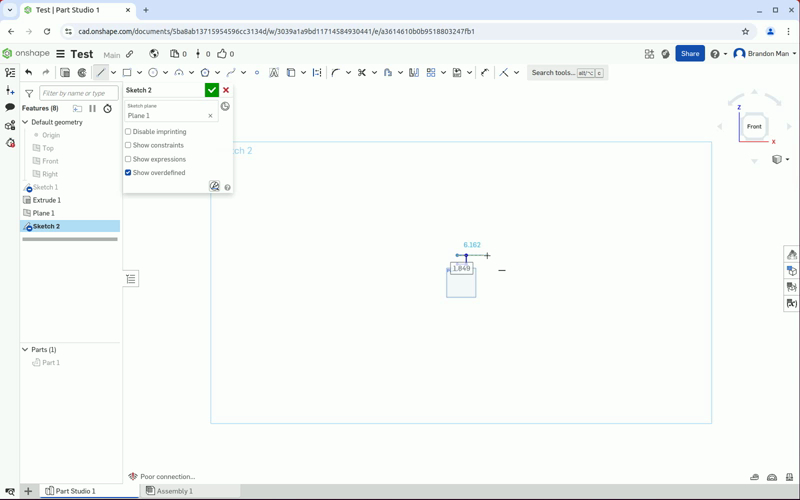
mouse_move(457, 264)
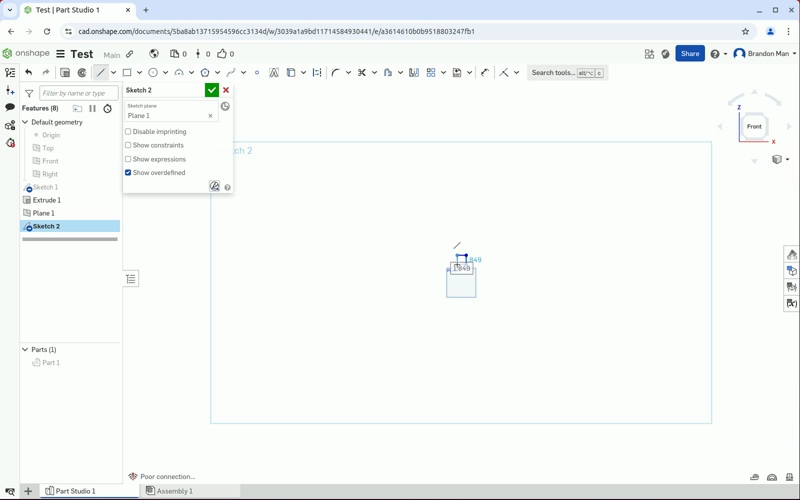
key_up(shift)
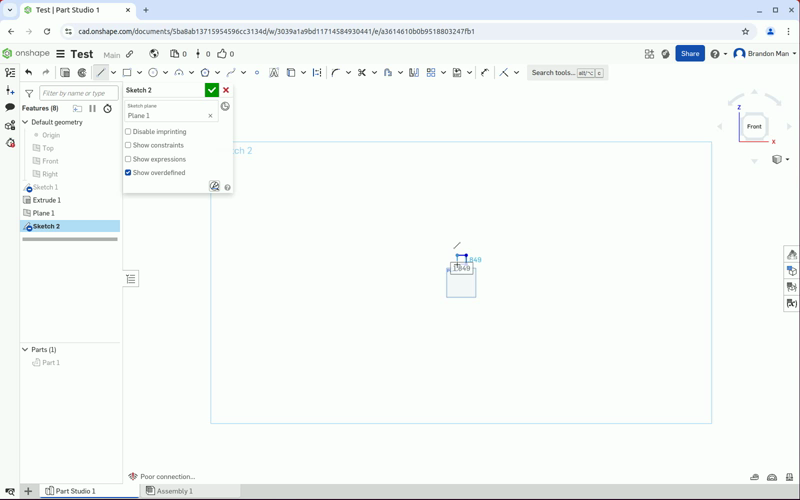
click(457, 264)
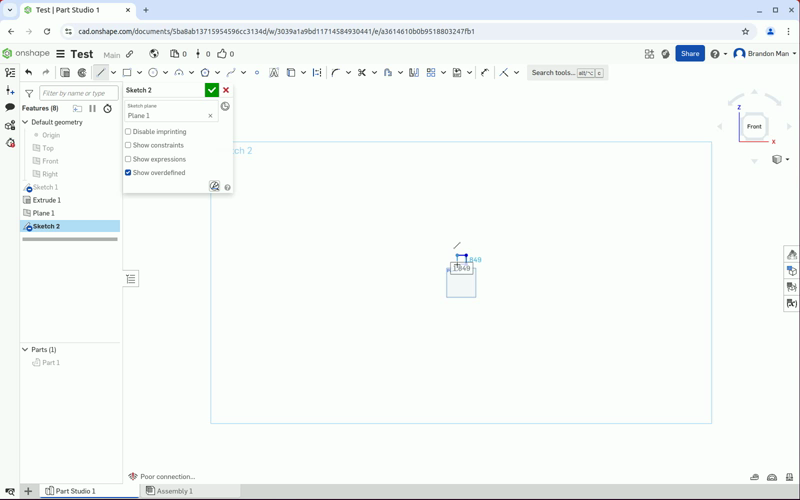
key(esc)
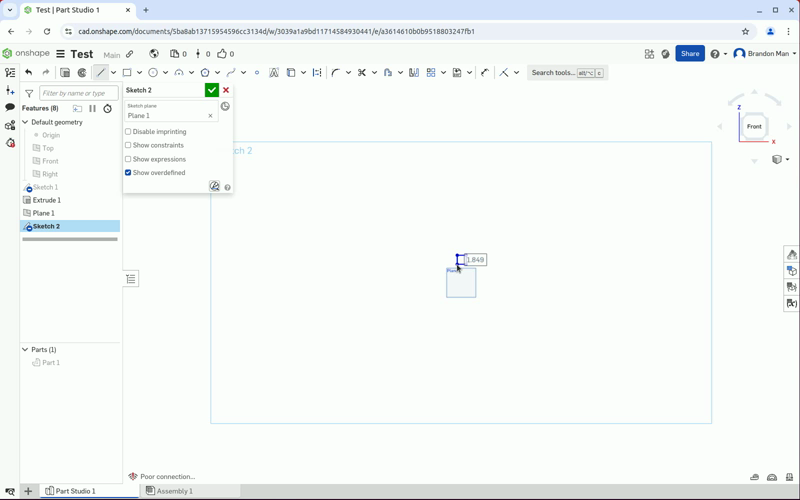
mouse_move(458, 259)
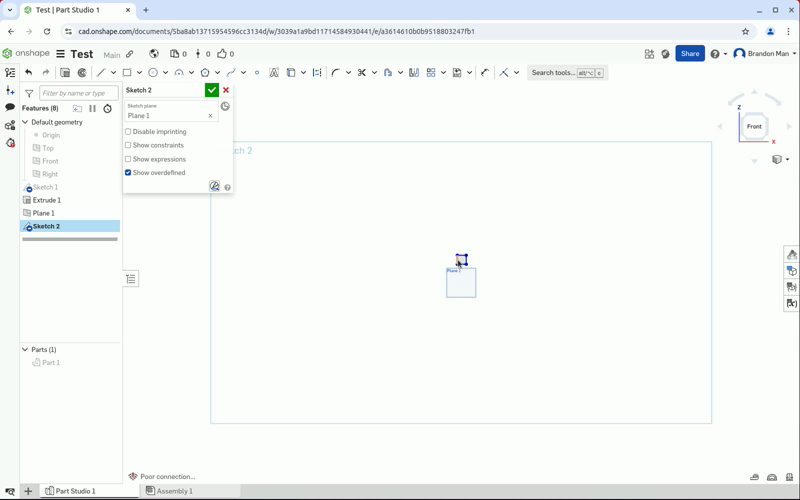
scroll(6)
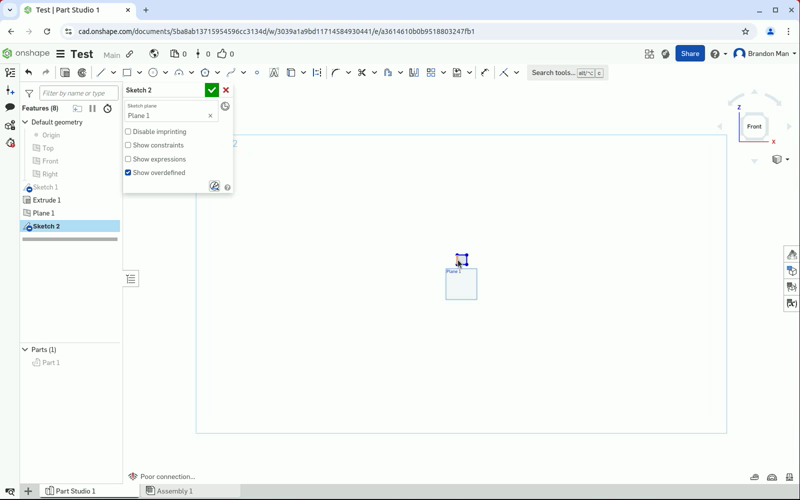
scroll(6)
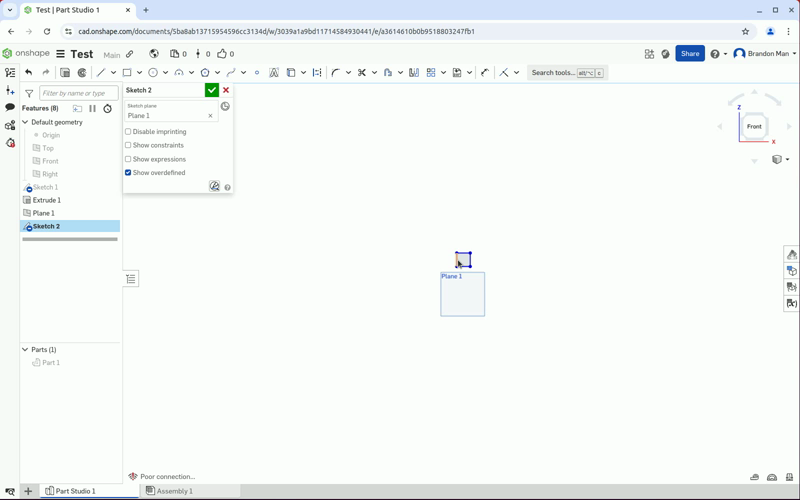
scroll(6)
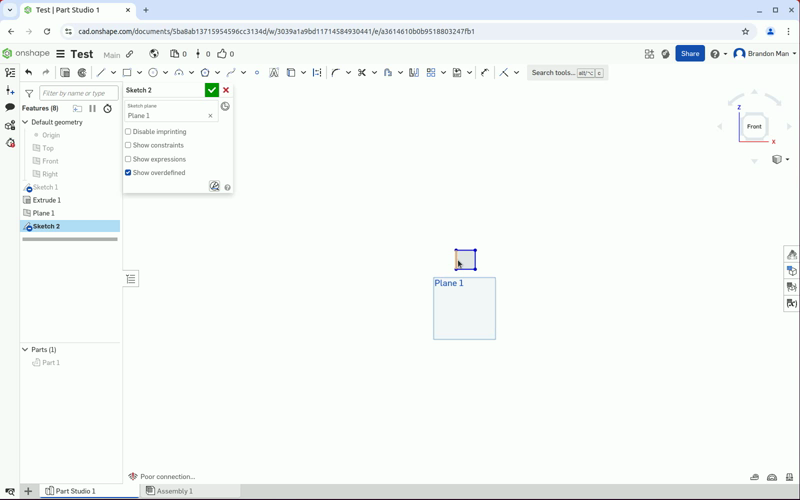
scroll(6)
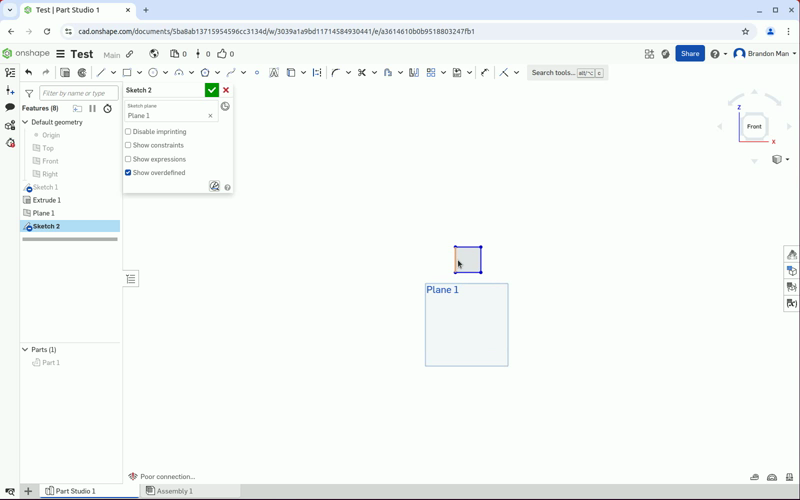
scroll(6)
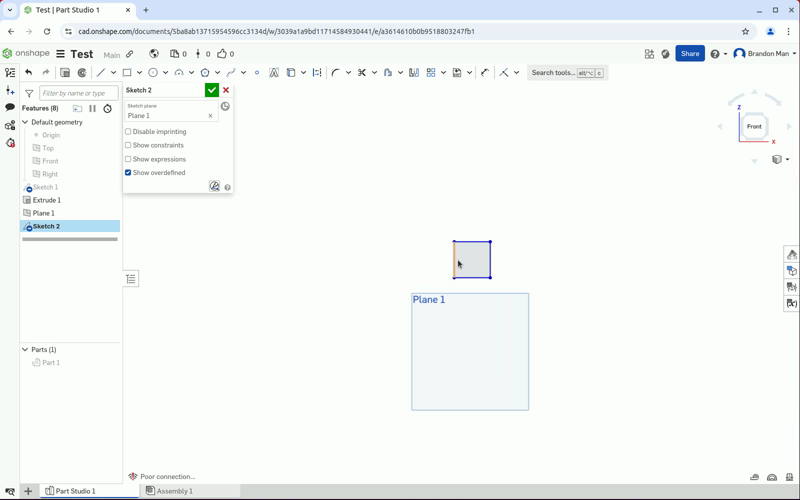
scroll(6)
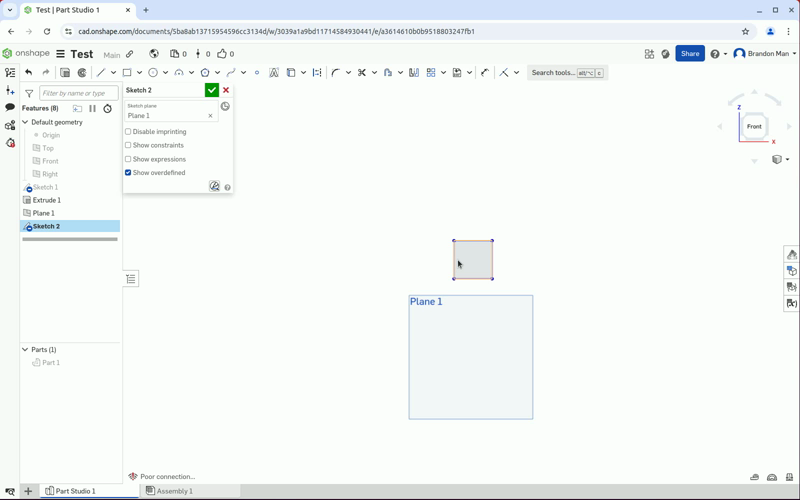
scroll(6)
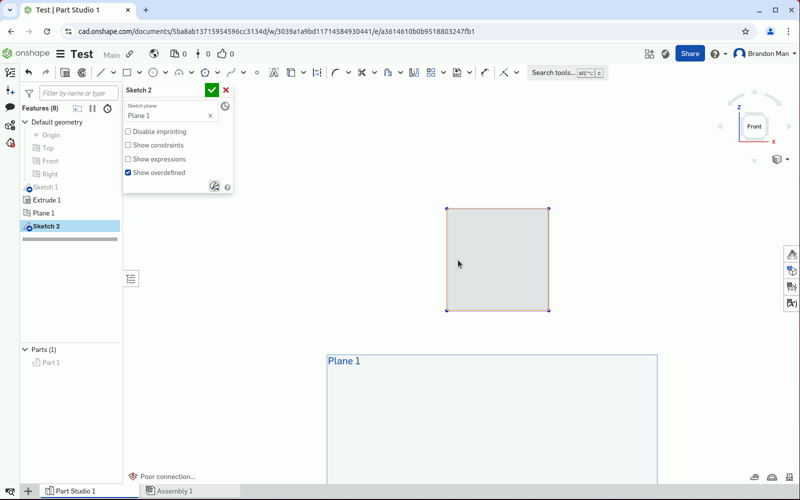
click(458, 259)
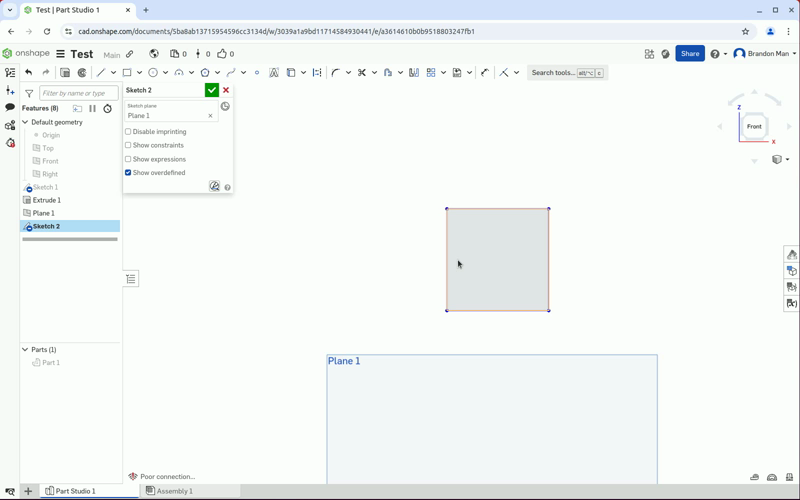
scroll(-6)
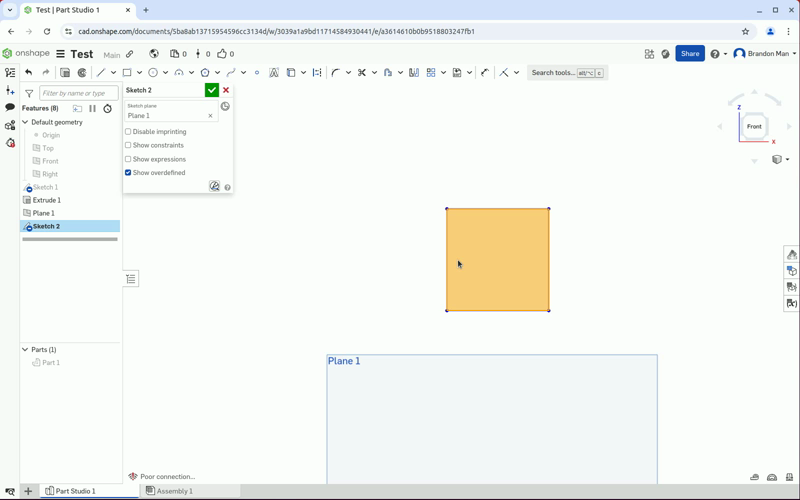
scroll(-6)
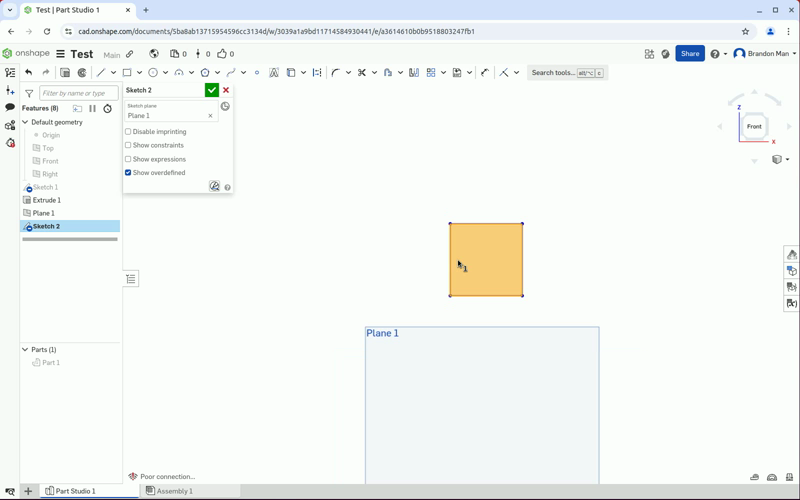
scroll(-6)
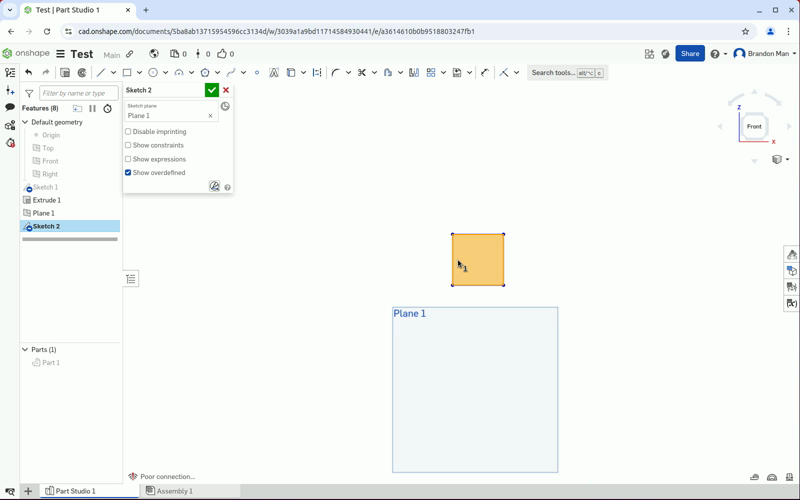
scroll(-6)
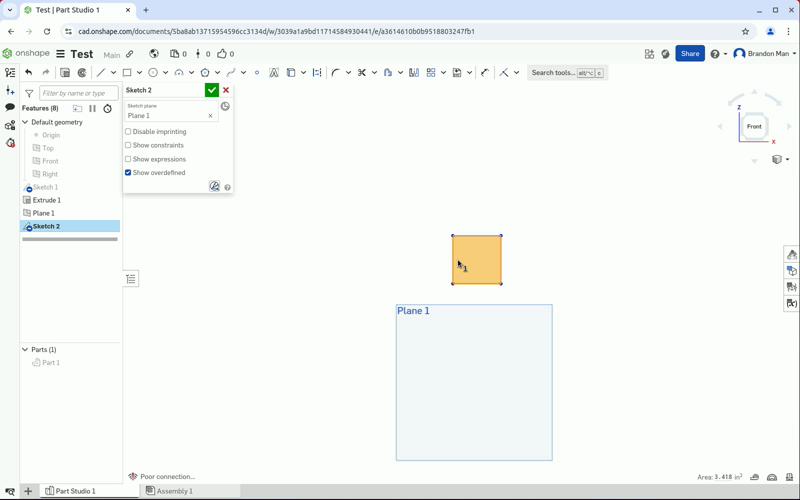
scroll(-6)
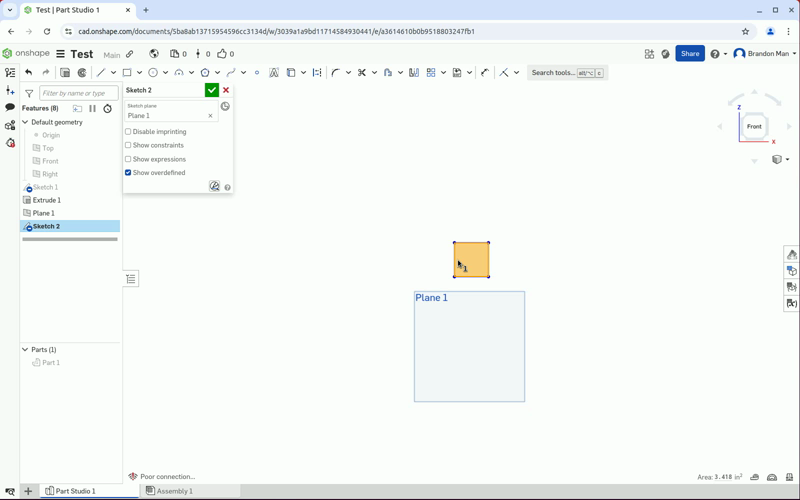
scroll(-6)
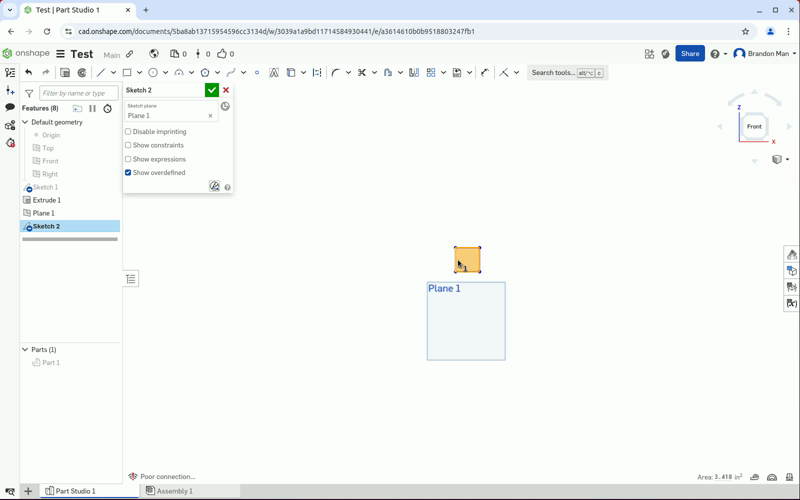
scroll(-6)
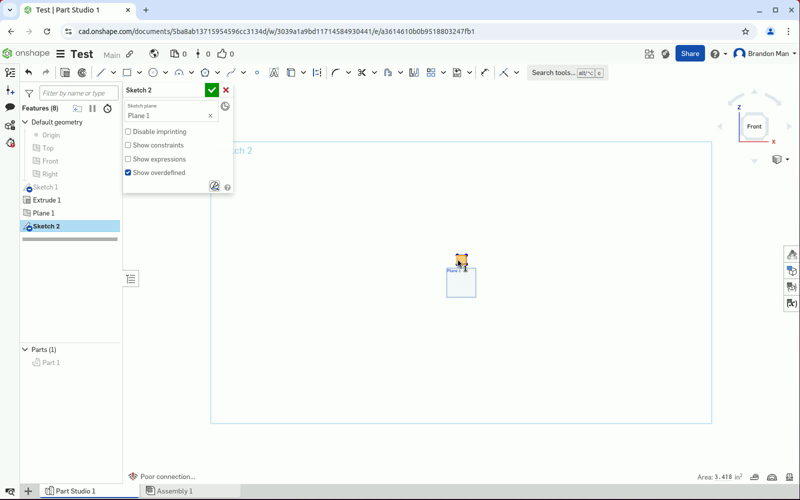
mouse_move(73, 352)
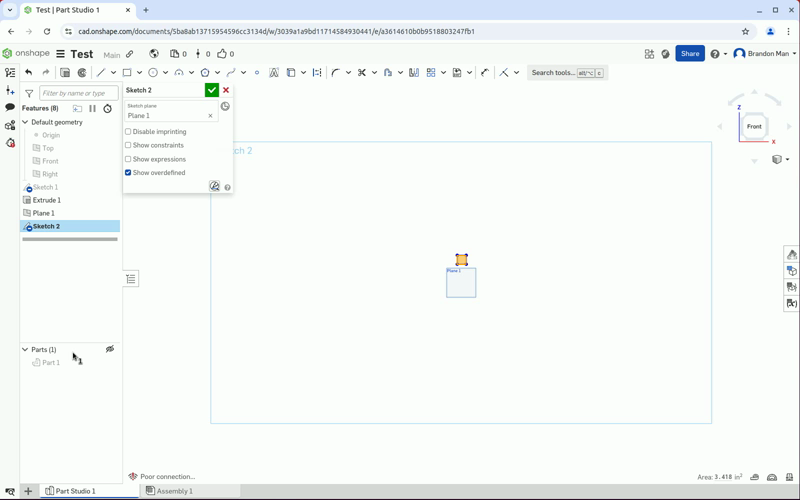
key(shift+y)
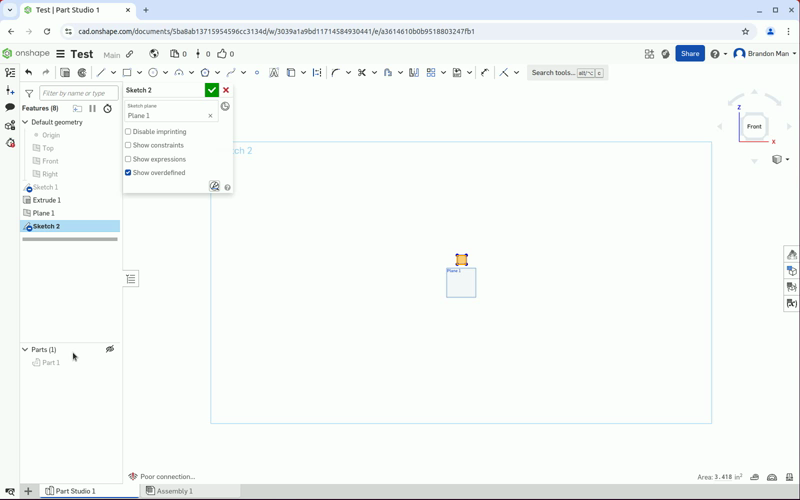
key(shift+e)
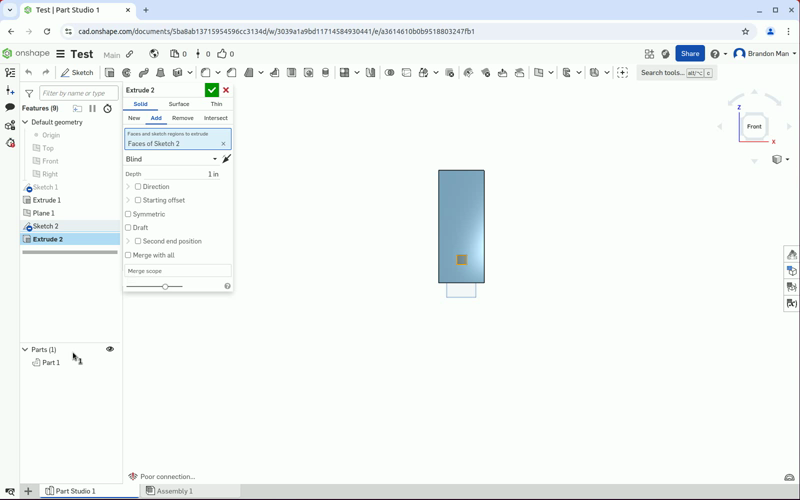
mouse_move(143, 106)
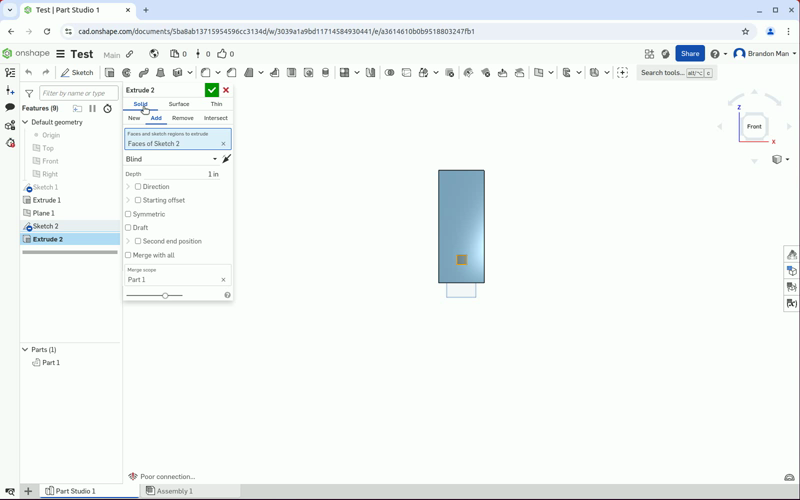
click(143, 106)
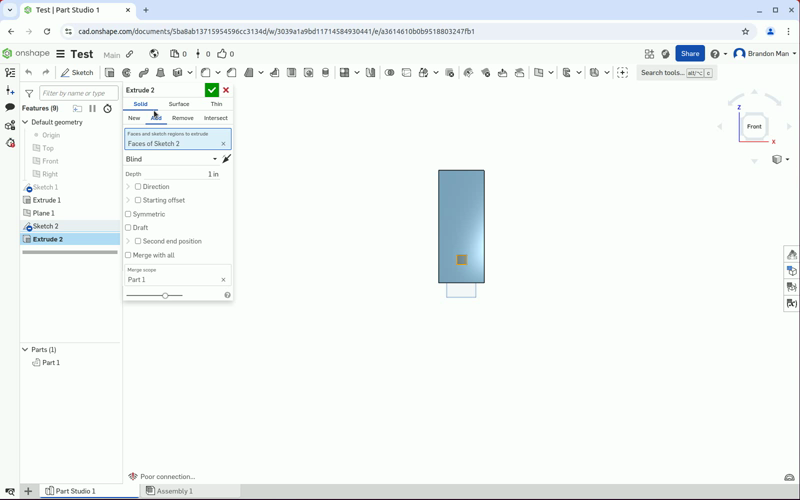
mouse_move(186, 120)
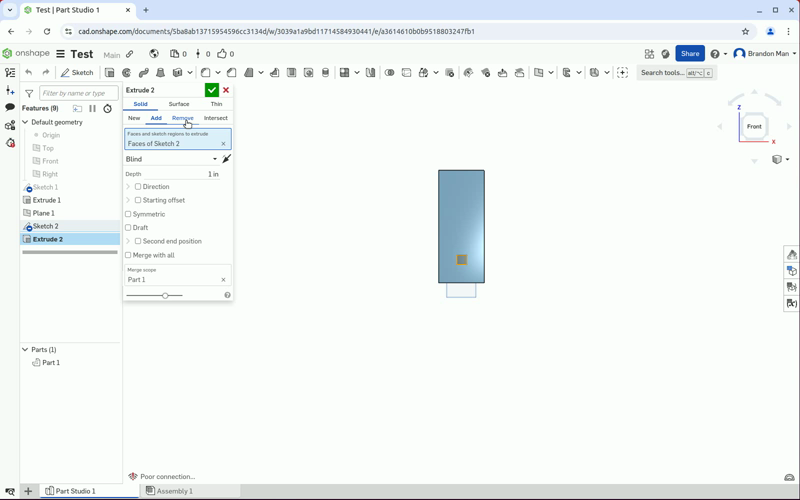
click(186, 120)
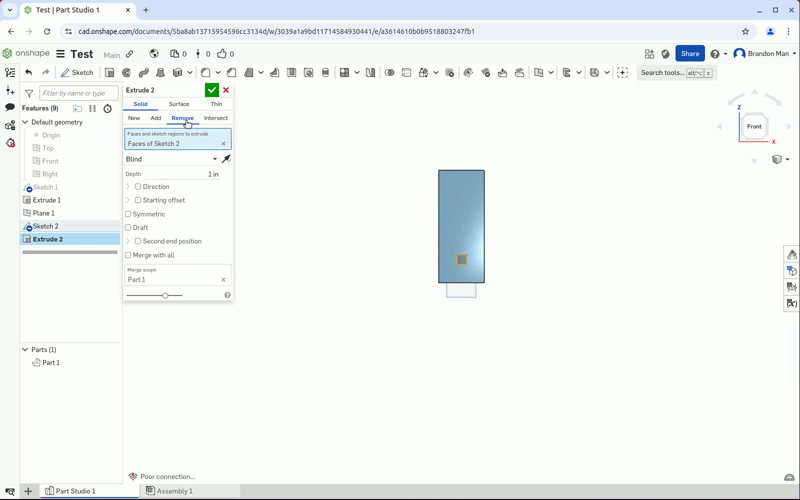
key(tab, 4)
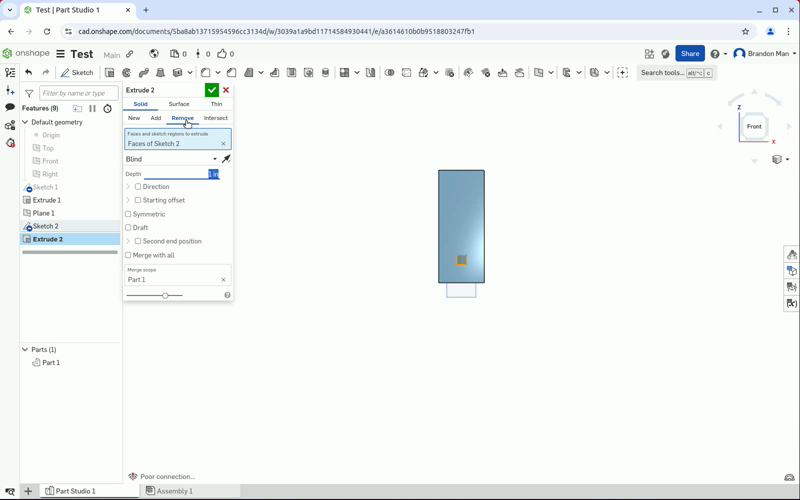
text(17.572)
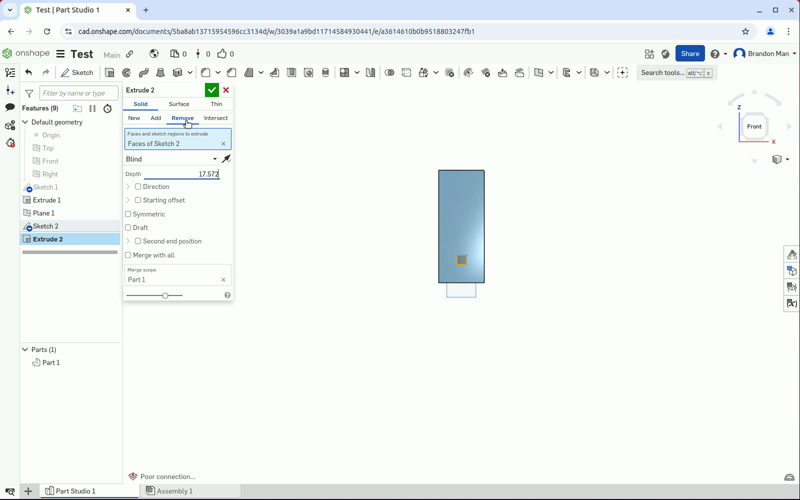
key(tab, 6)
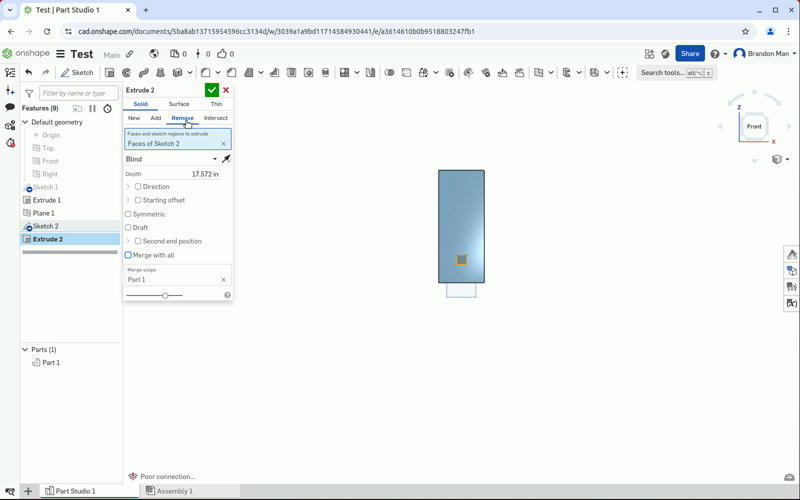
key(space)
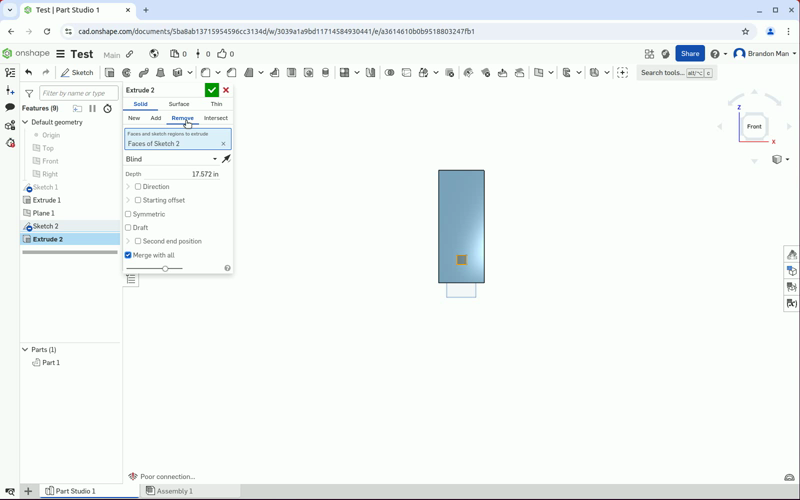
key(enter)
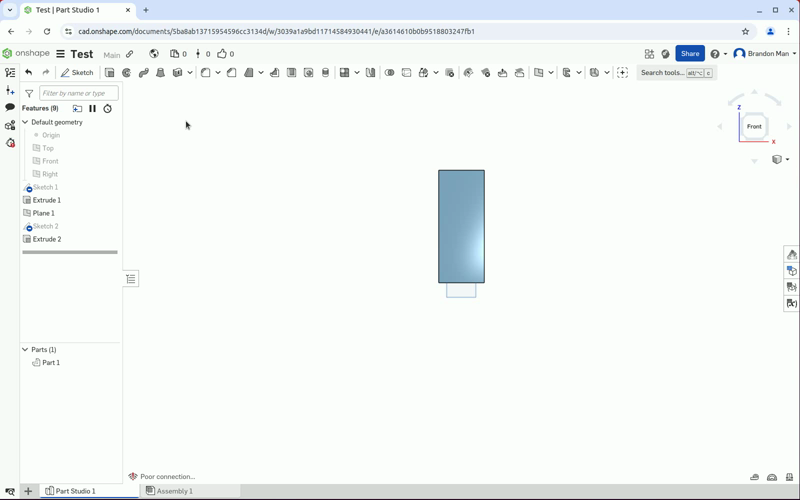
key(shift+h)
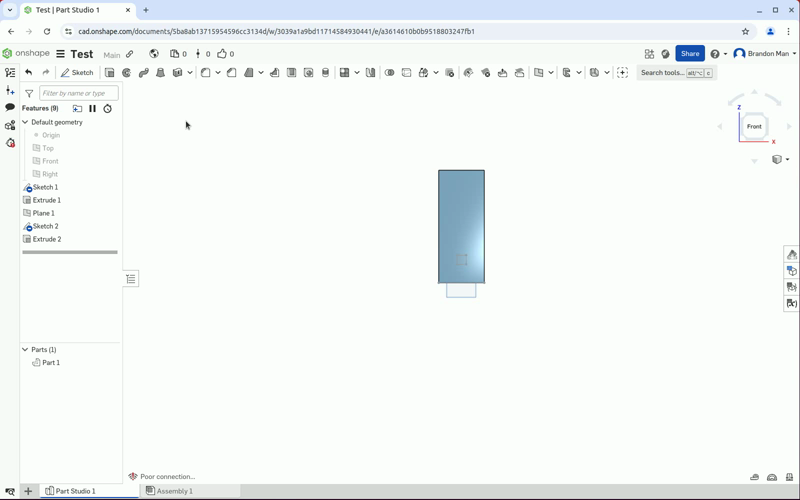
key(shift+h)
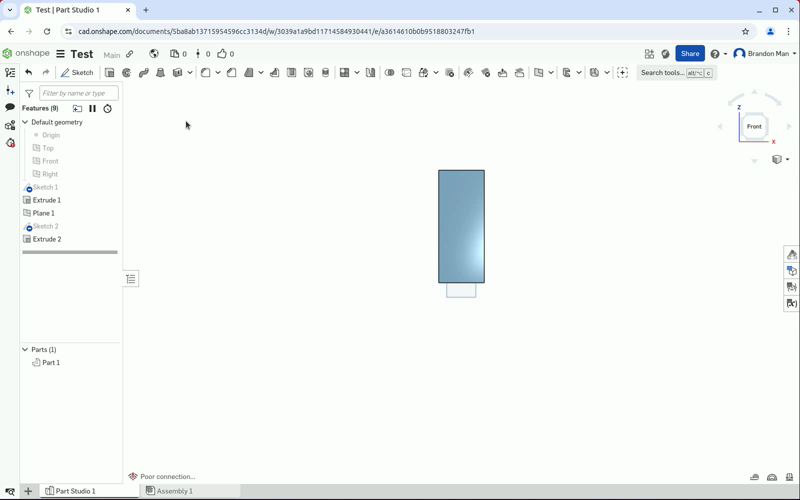
mouse_move(73, 189)
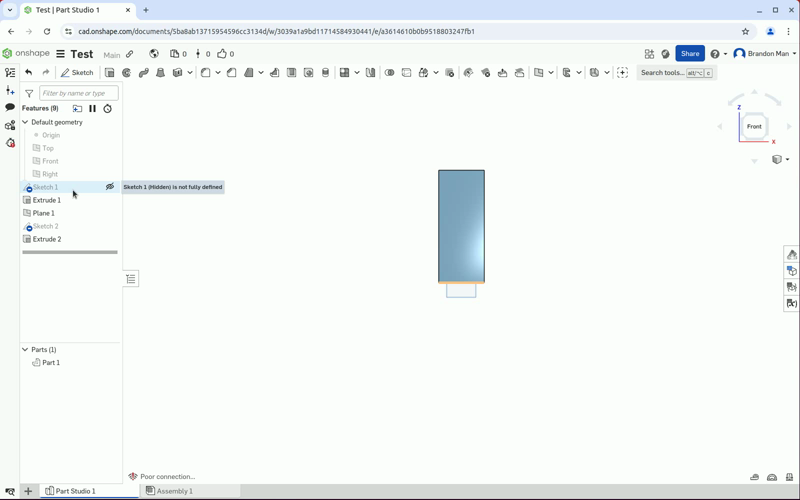
click(73, 189)
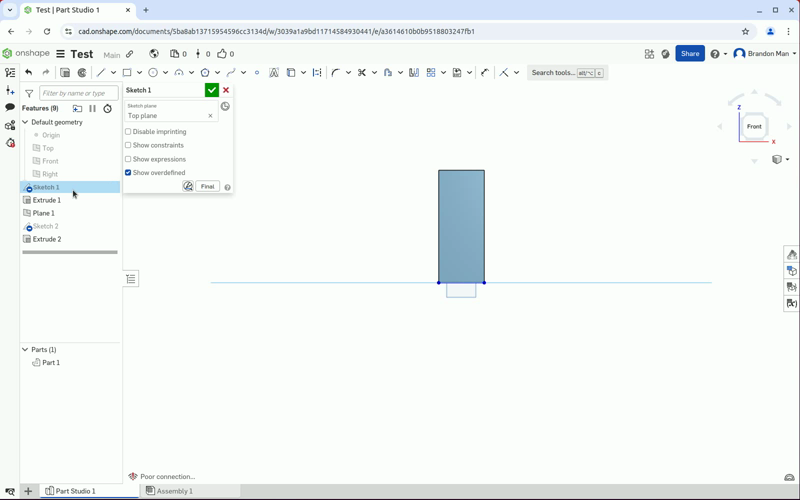
mouse_move(229, 92)
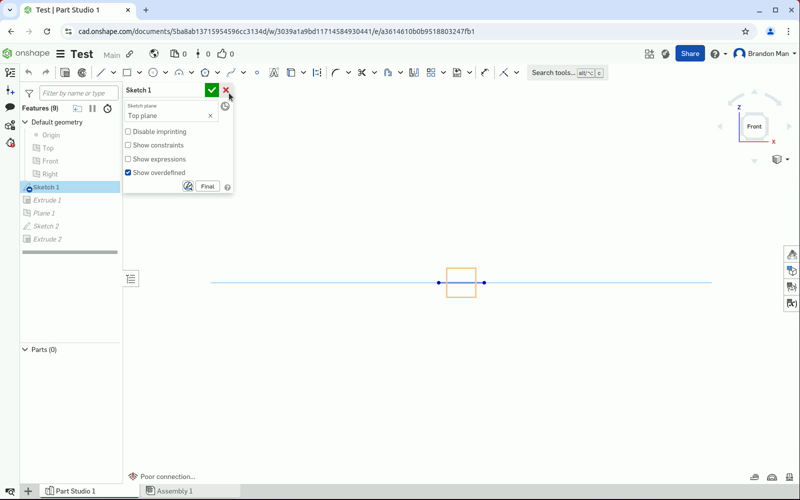
click(229, 92)
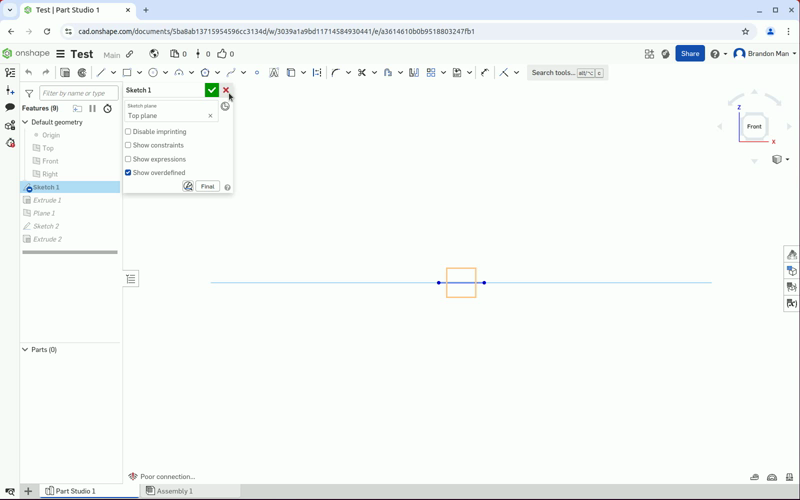
key(shift+s)
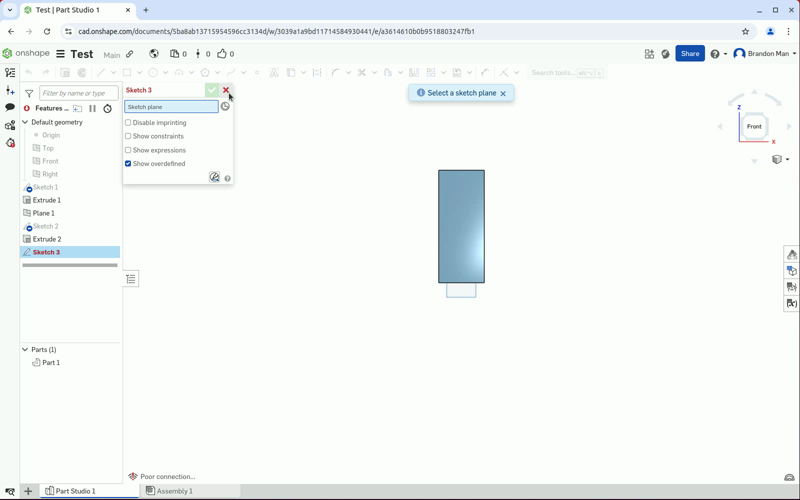
mouse_move(73, 215)
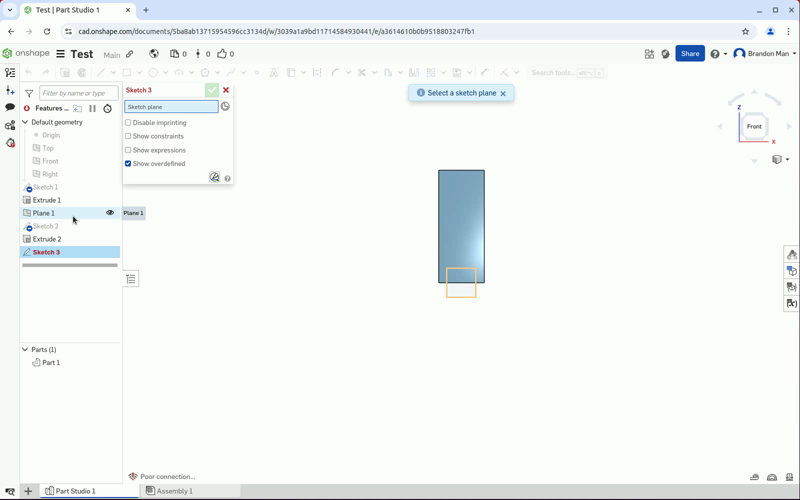
click(73, 215)
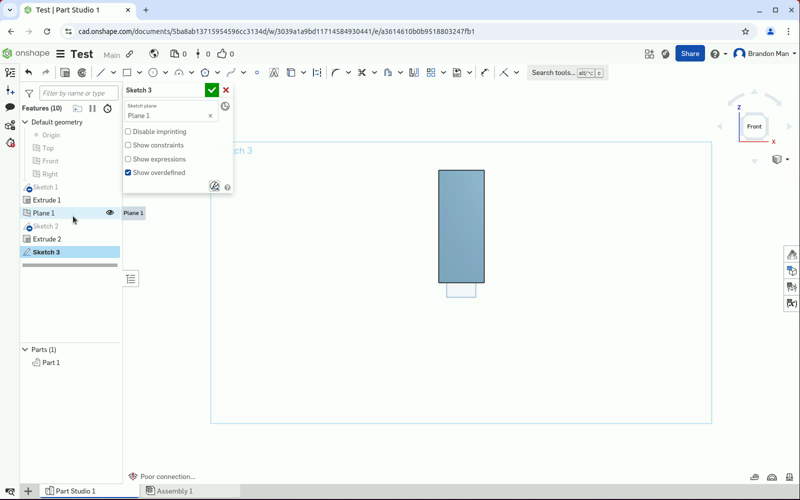
mouse_move(73, 352)
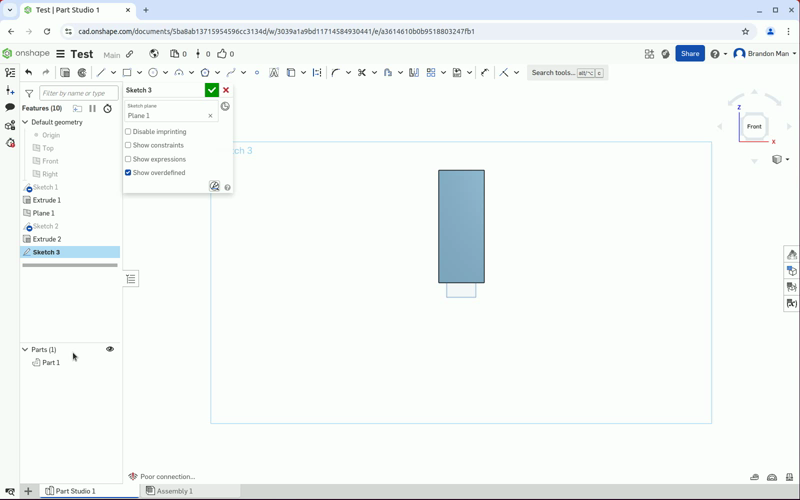
key(y)
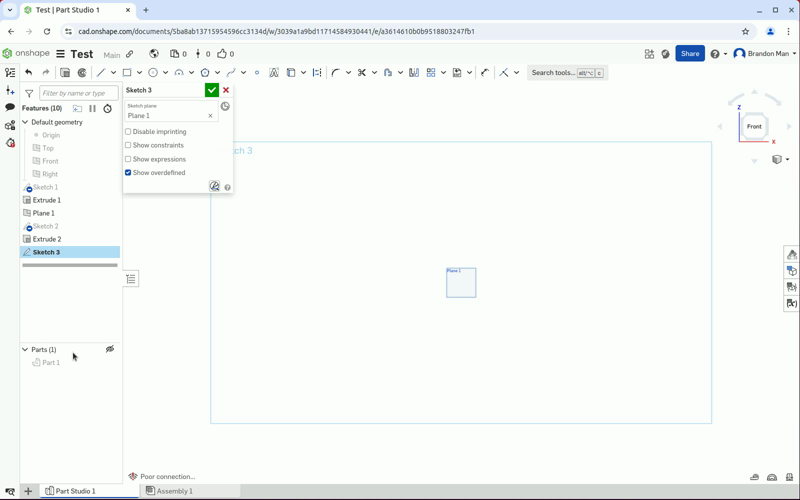
key(l)
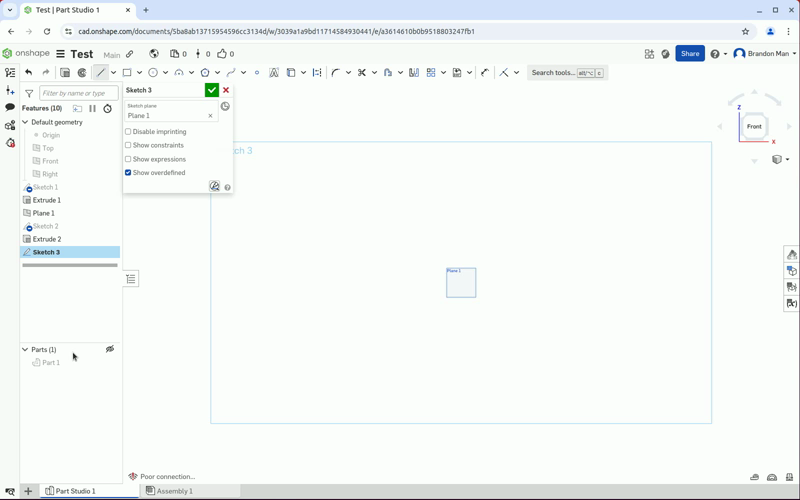
key_down(shift)
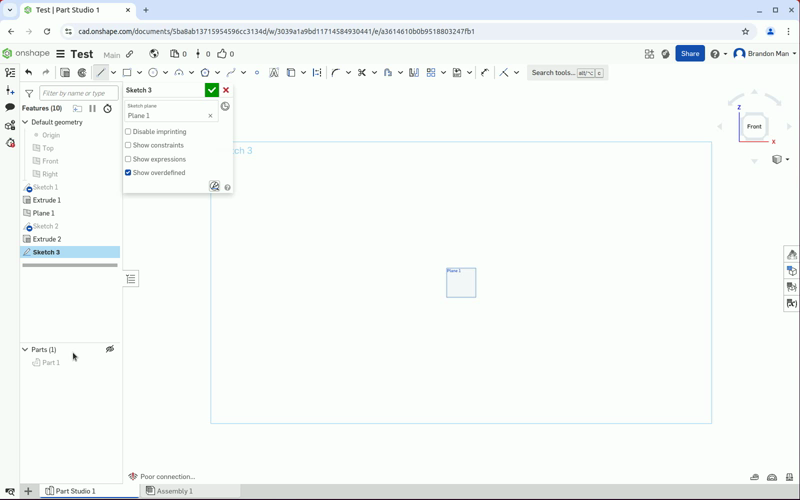
mouse_move(457, 241)
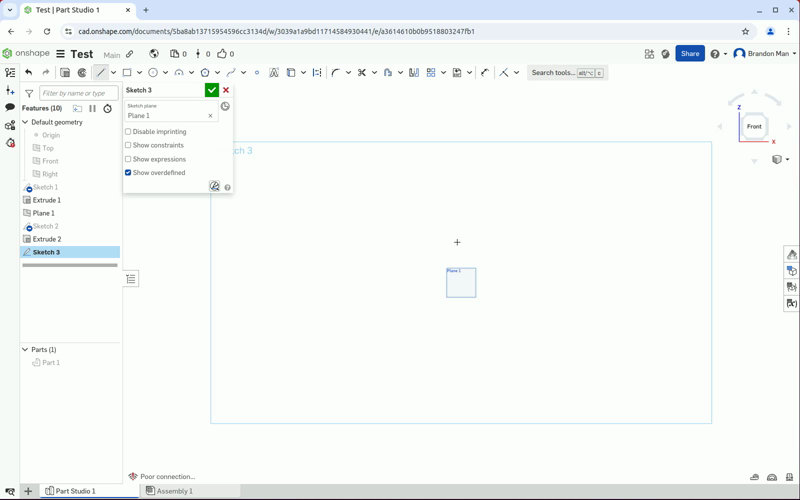
click(457, 241)
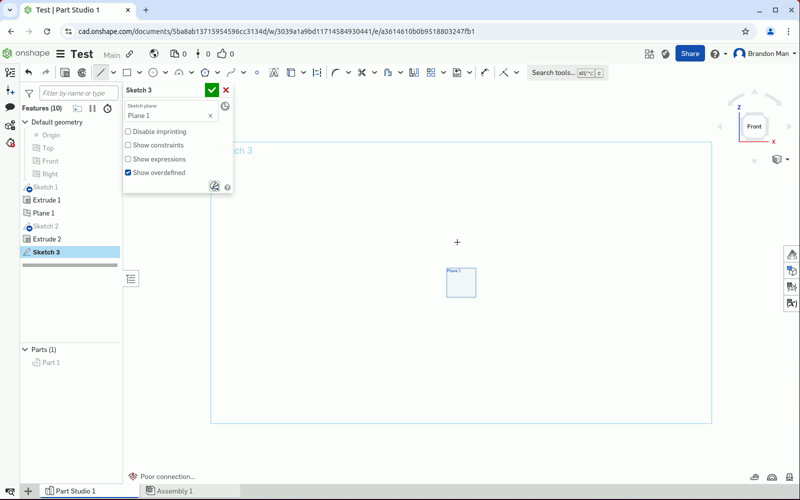
key_up(shift)
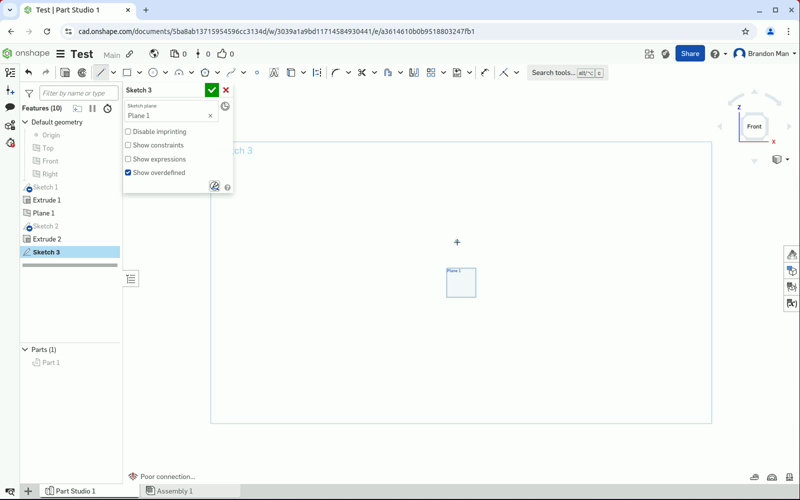
key_down(shift)
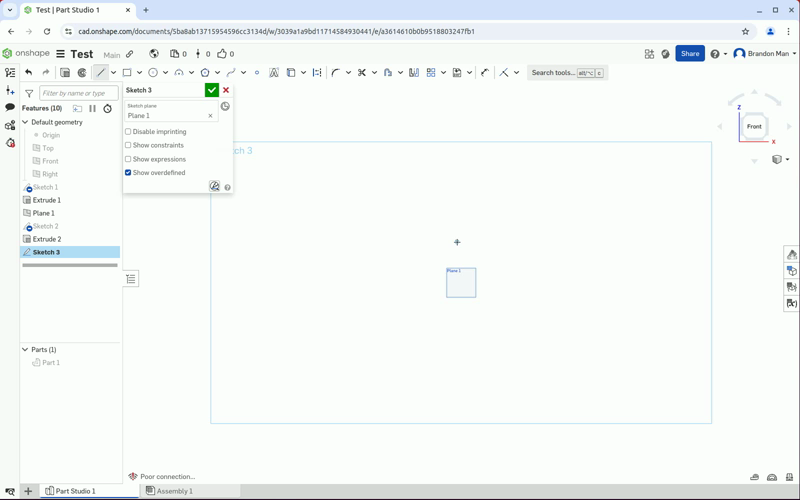
mouse_move(487, 241)
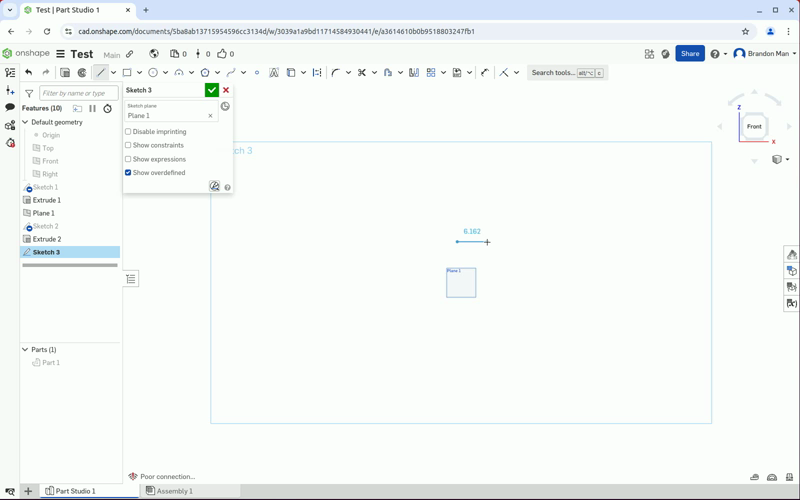
mouse_move(466, 241)
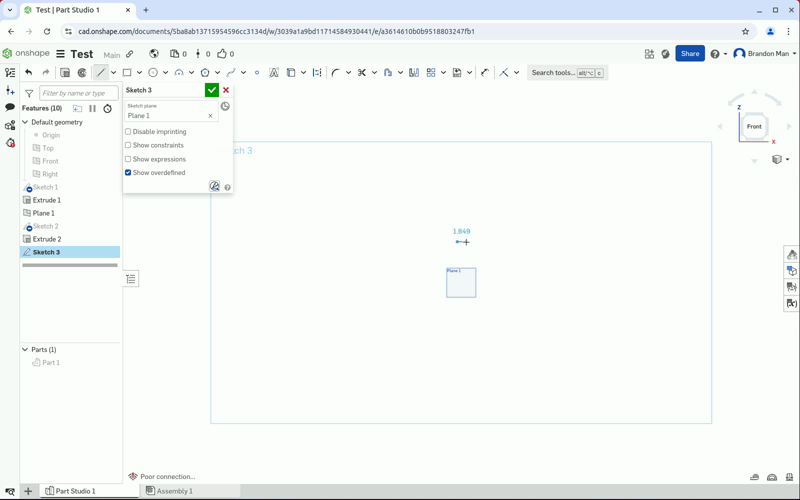
click(466, 241)
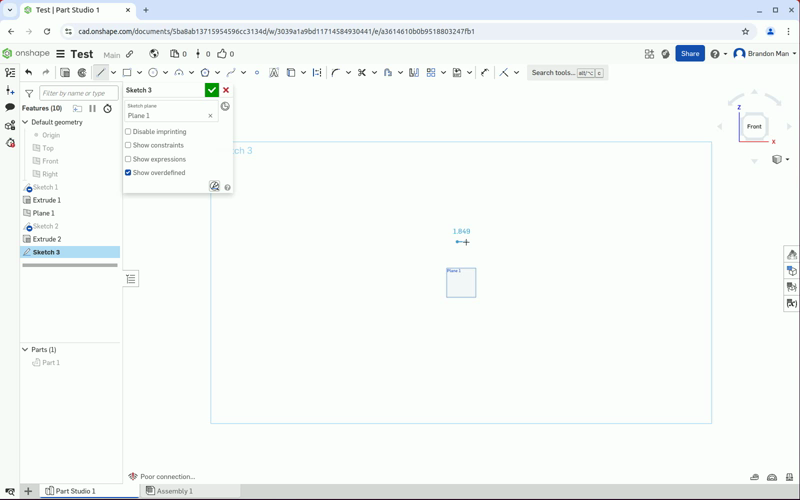
key_up(shift)
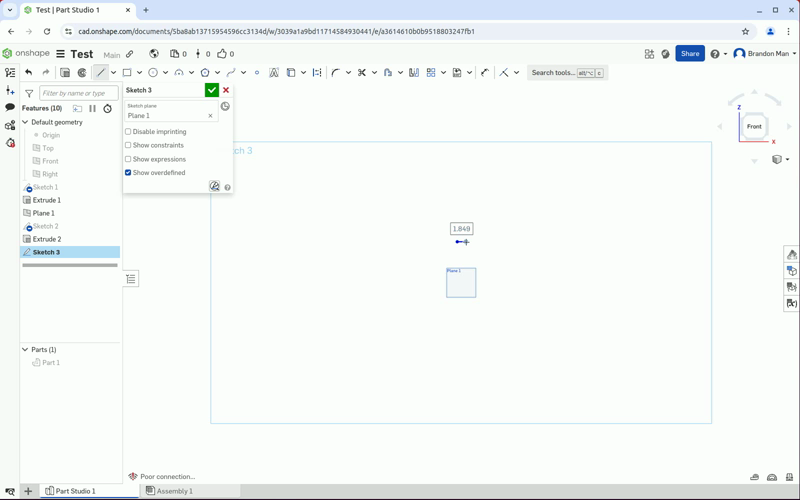
key_down(shift)
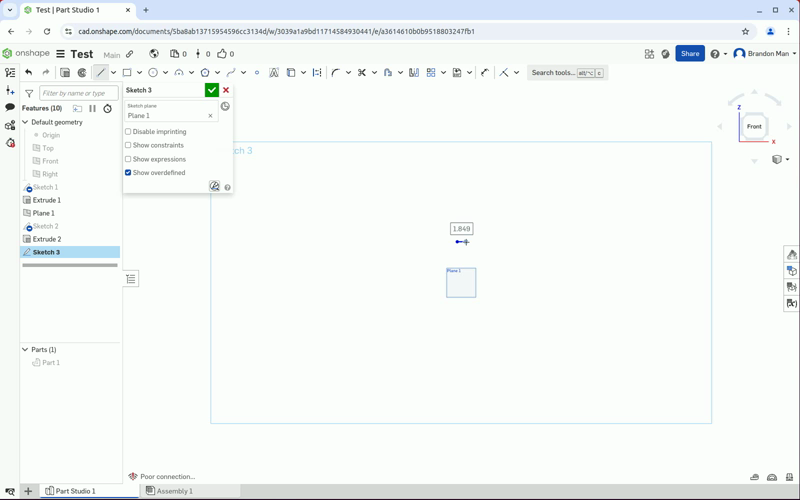
mouse_move(496, 241)
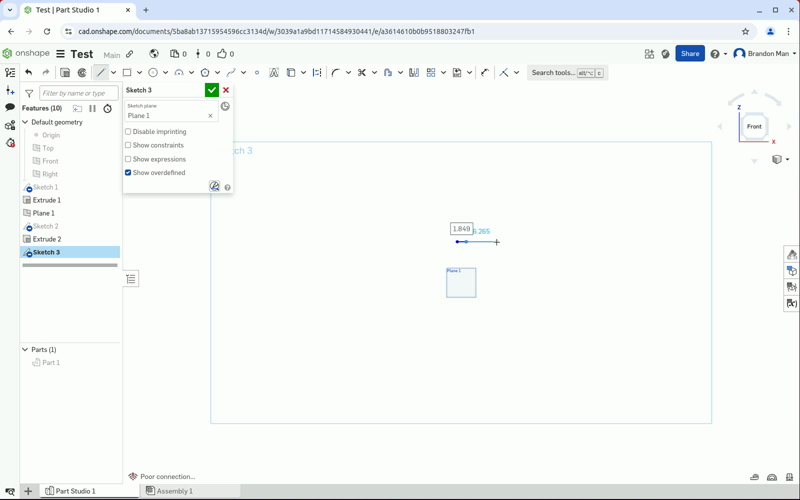
mouse_move(466, 232)
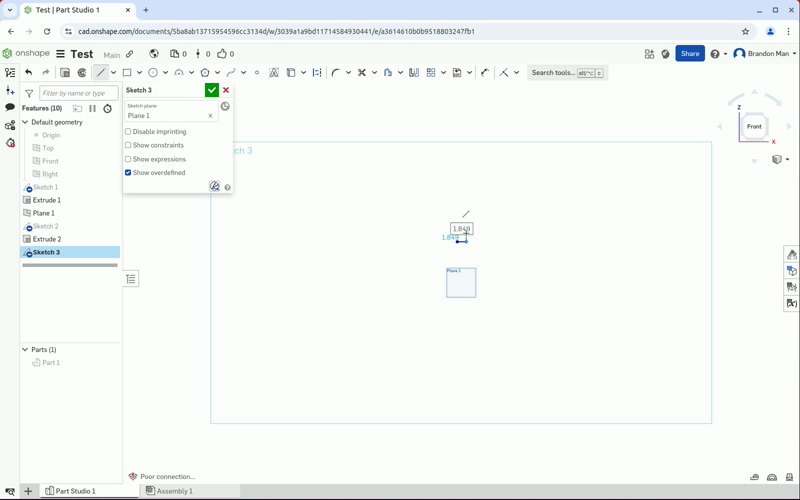
click(466, 232)
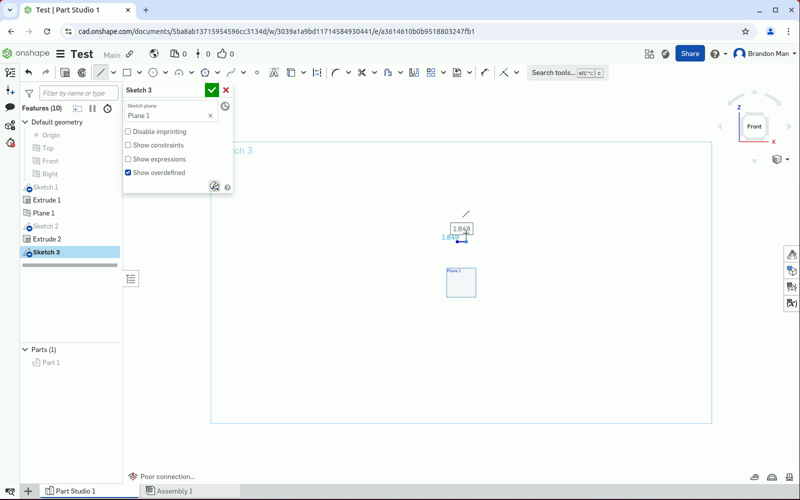
key_up(shift)
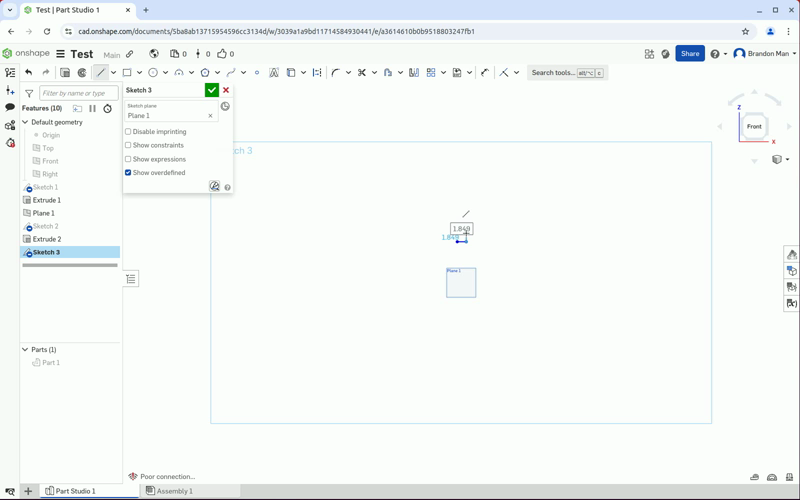
key_down(shift)
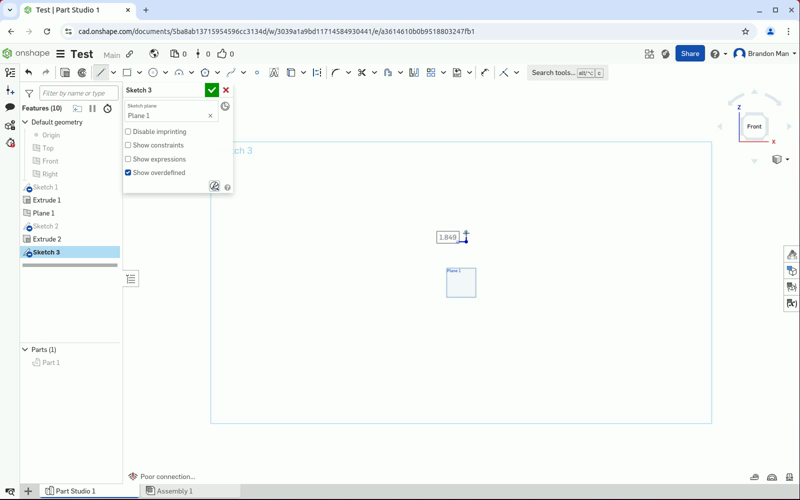
mouse_move(496, 232)
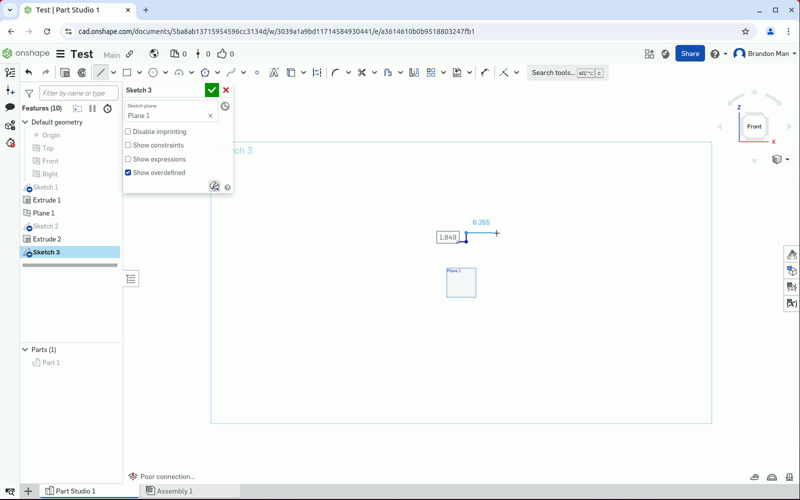
mouse_move(457, 232)
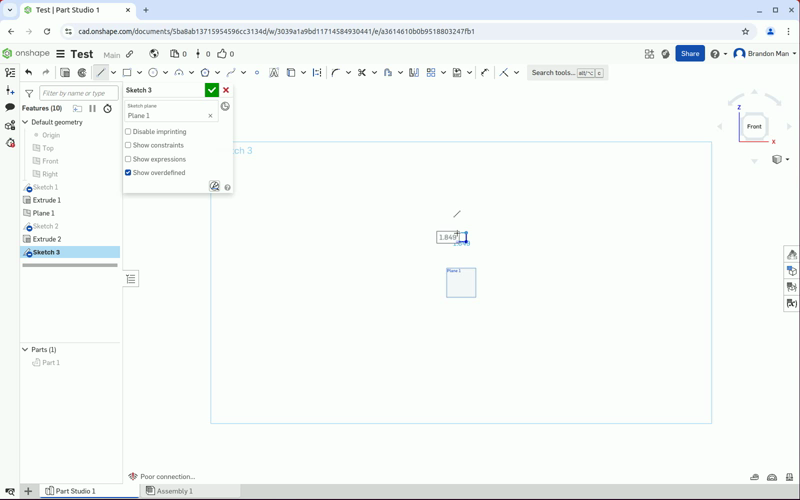
click(457, 232)
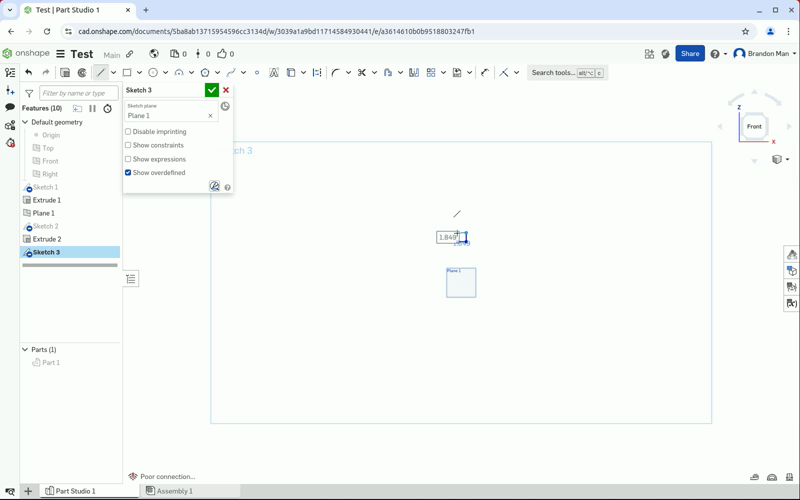
key_up(shift)
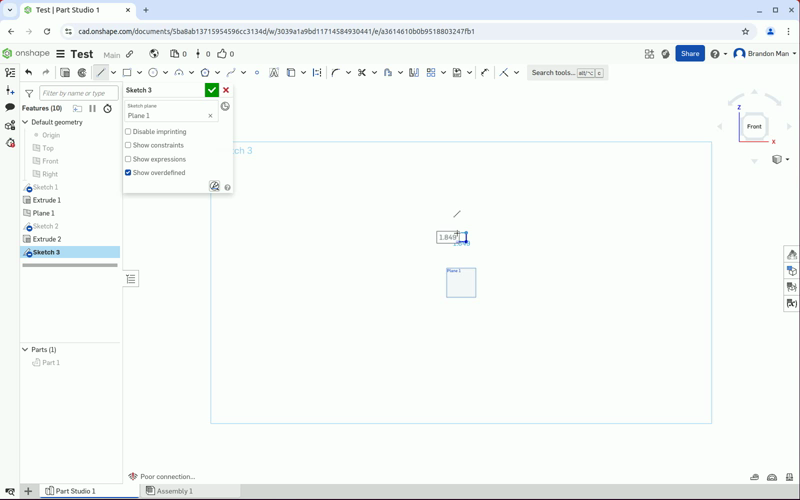
mouse_move(487, 232)
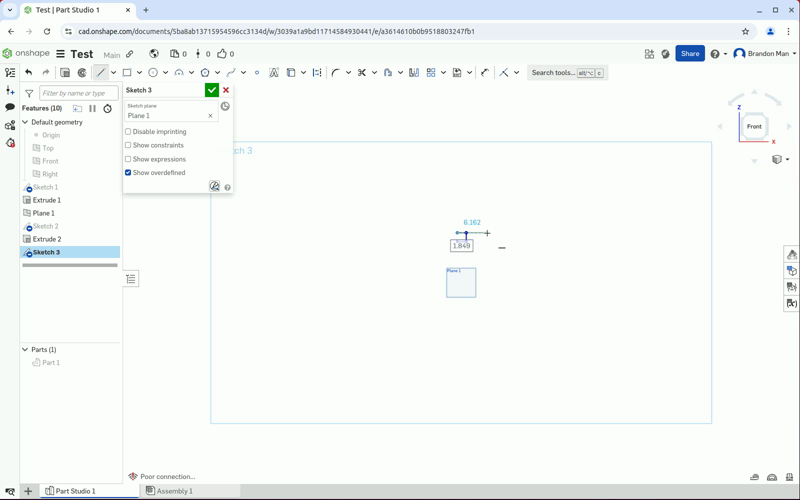
key_down(shift)
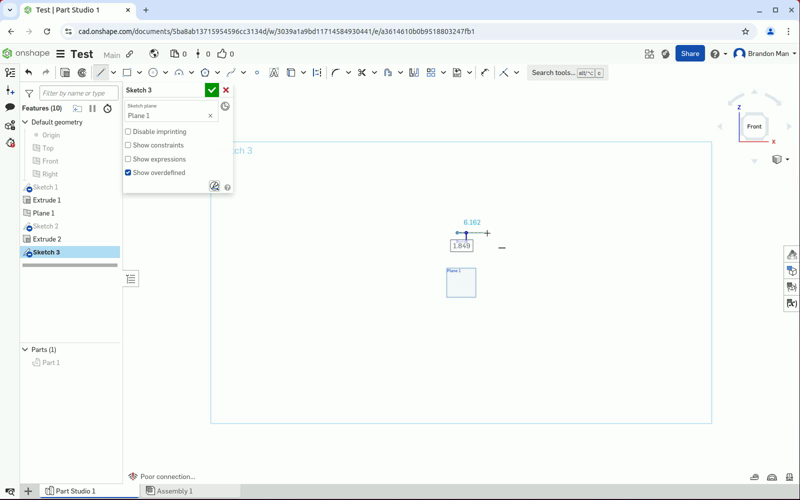
mouse_move(457, 241)
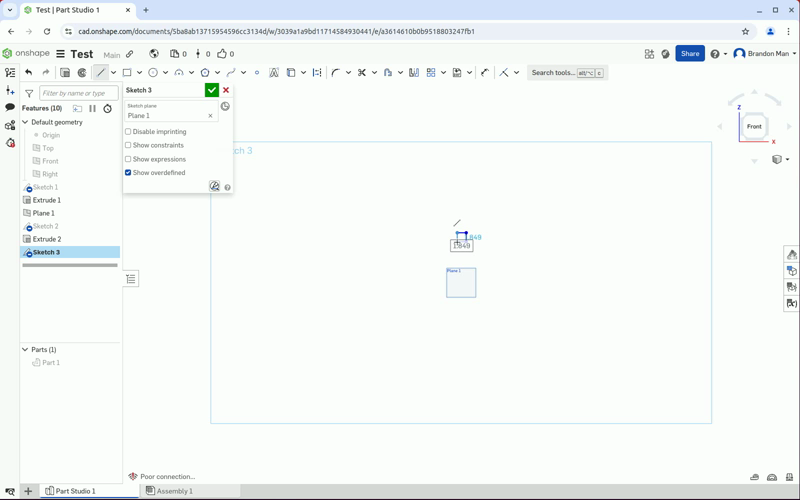
key_up(shift)
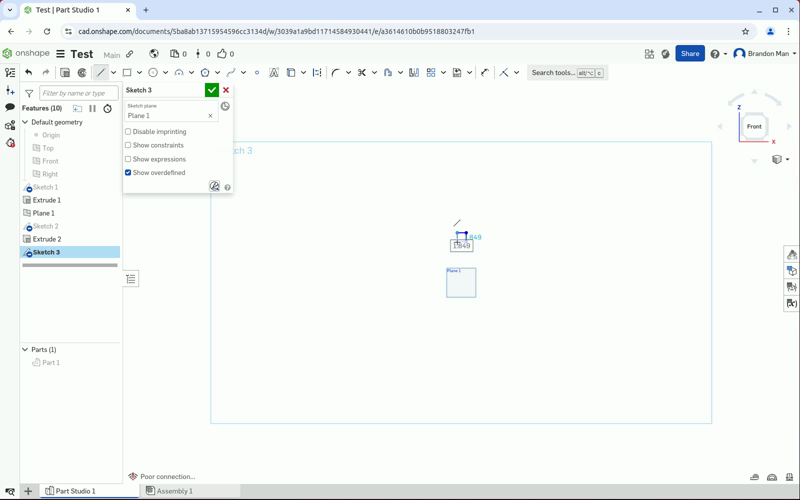
click(457, 241)
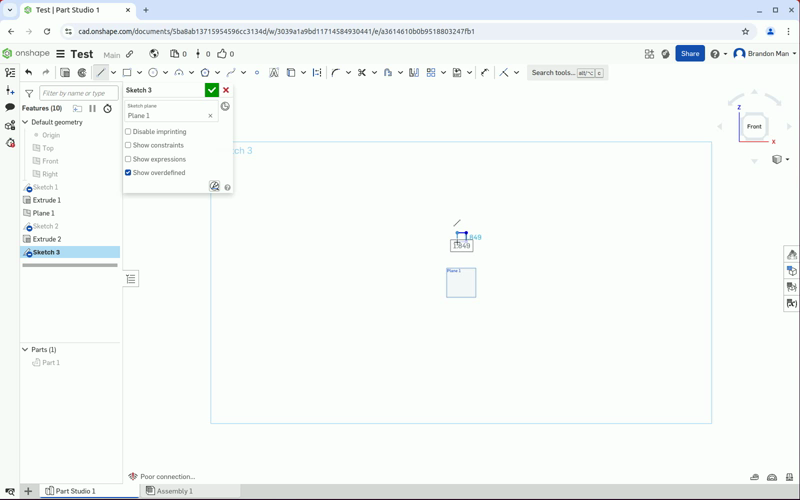
key(esc)
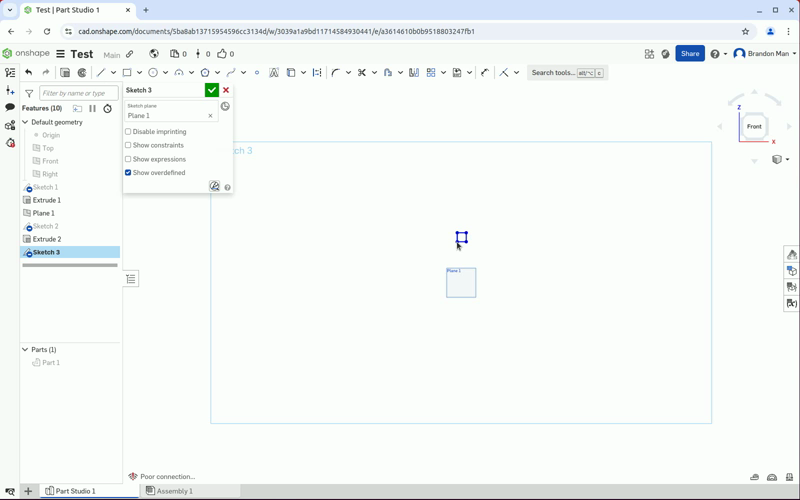
mouse_move(464, 235)
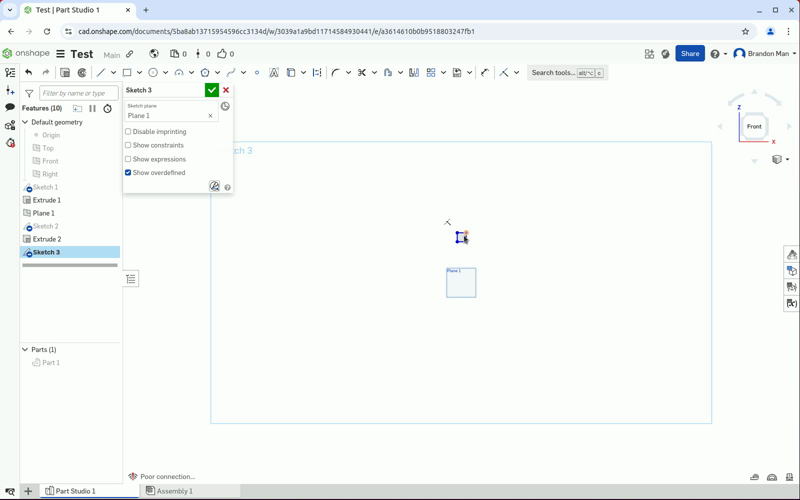
scroll(6)
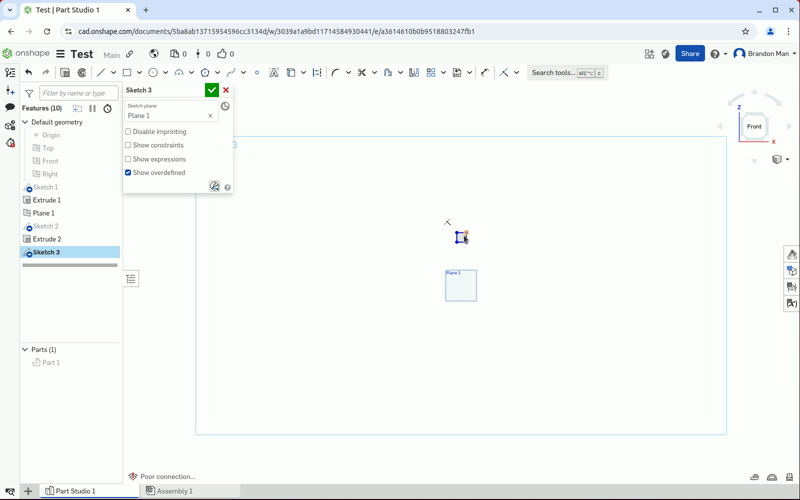
scroll(6)
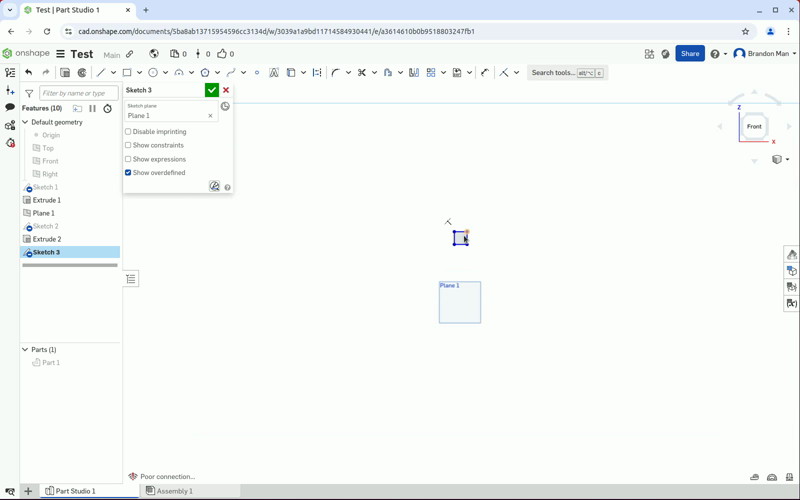
scroll(6)
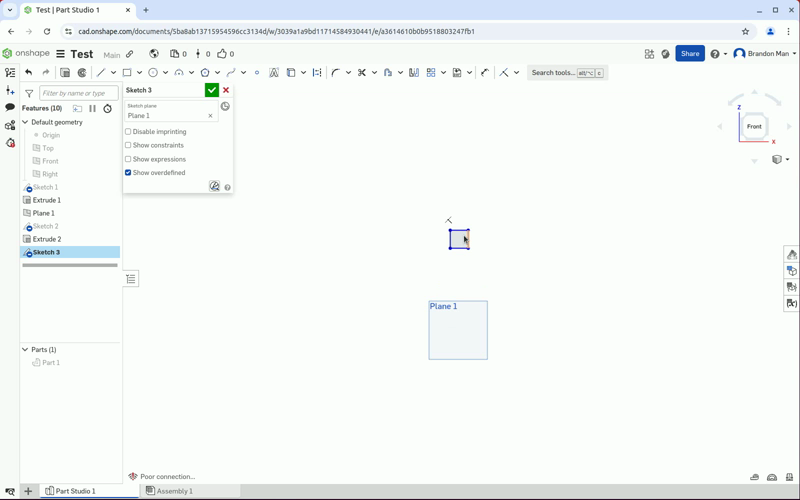
scroll(6)
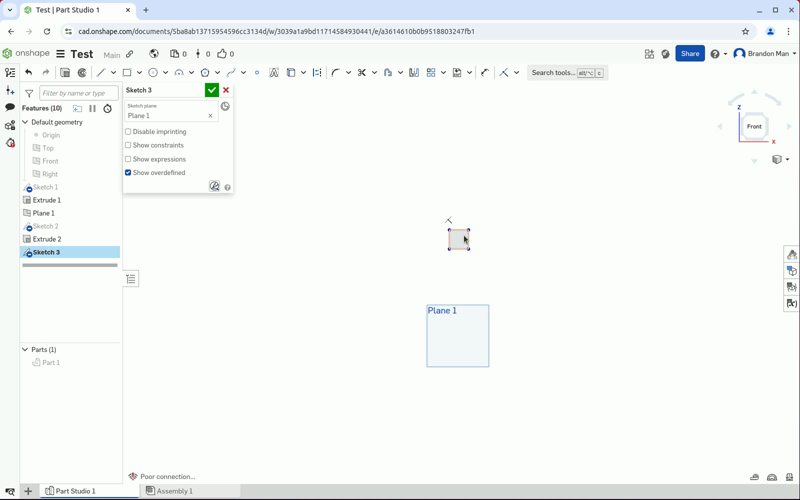
scroll(6)
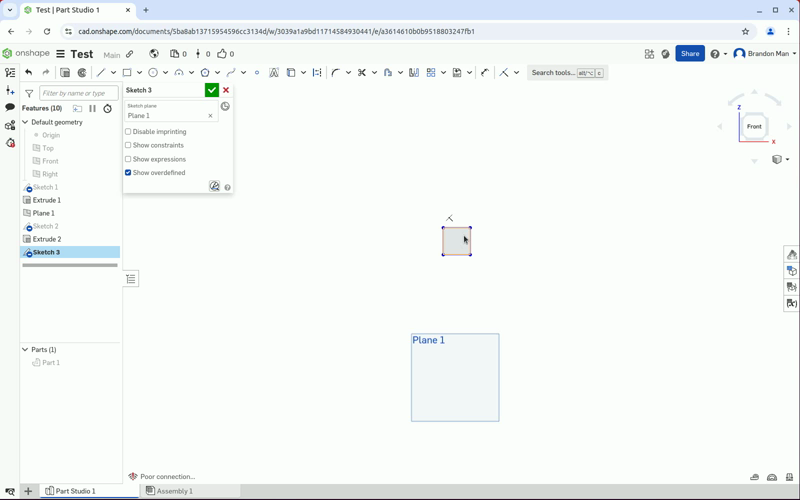
scroll(6)
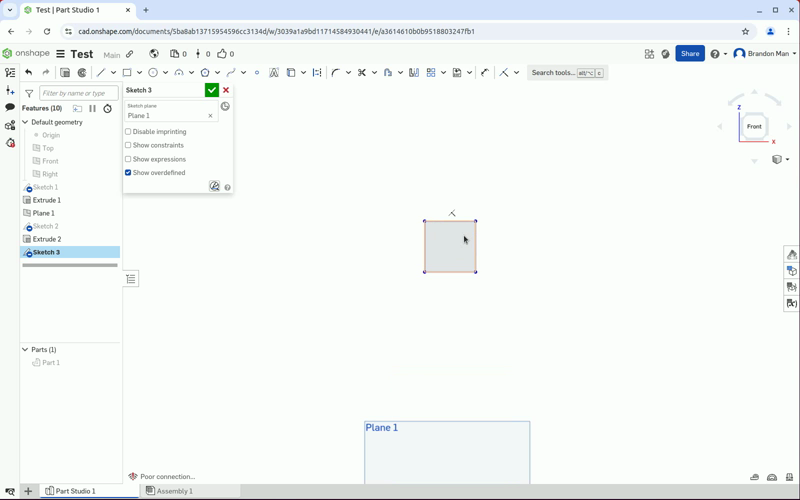
scroll(6)
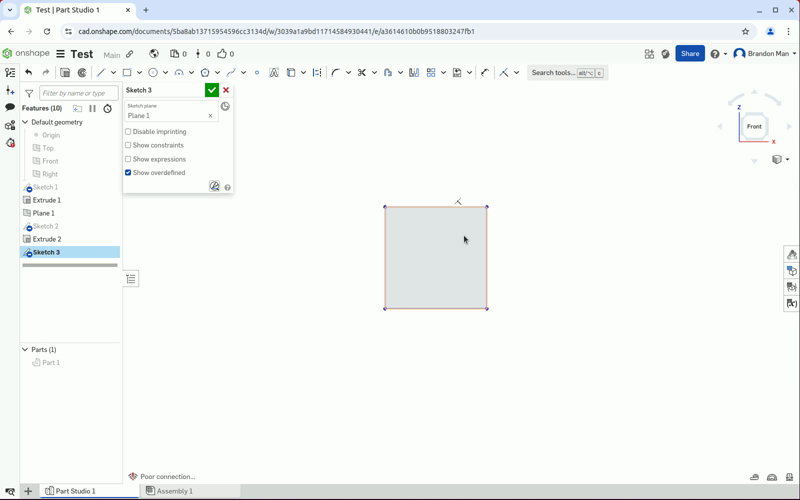
click(464, 235)
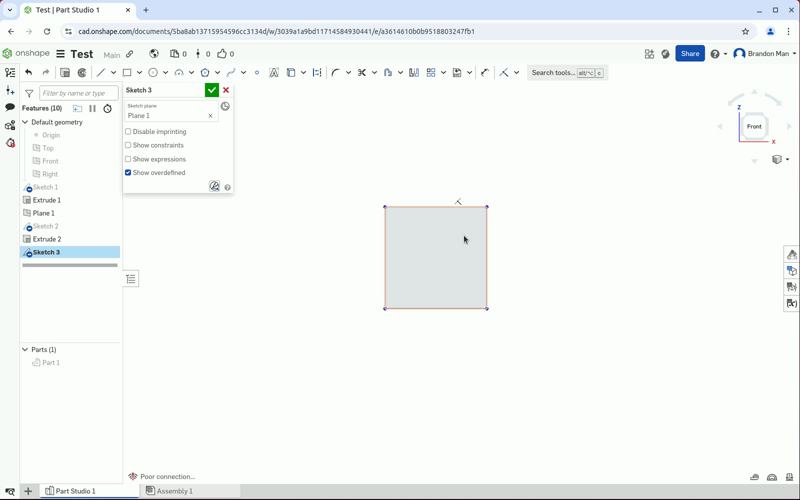
scroll(-6)
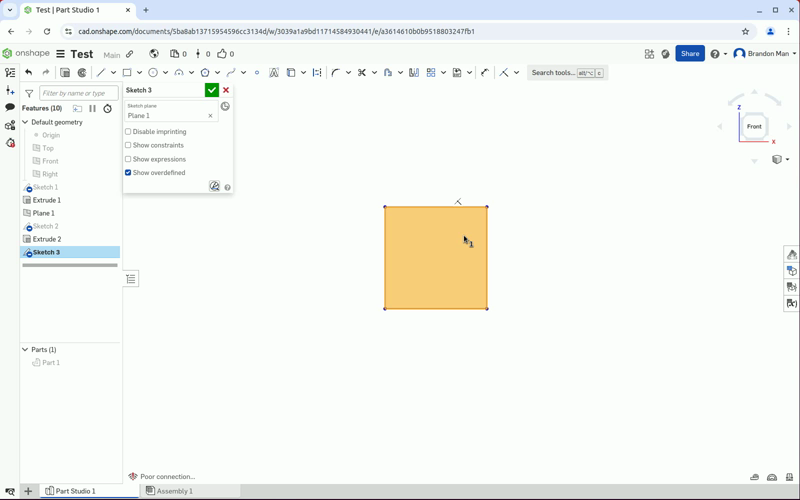
scroll(-6)
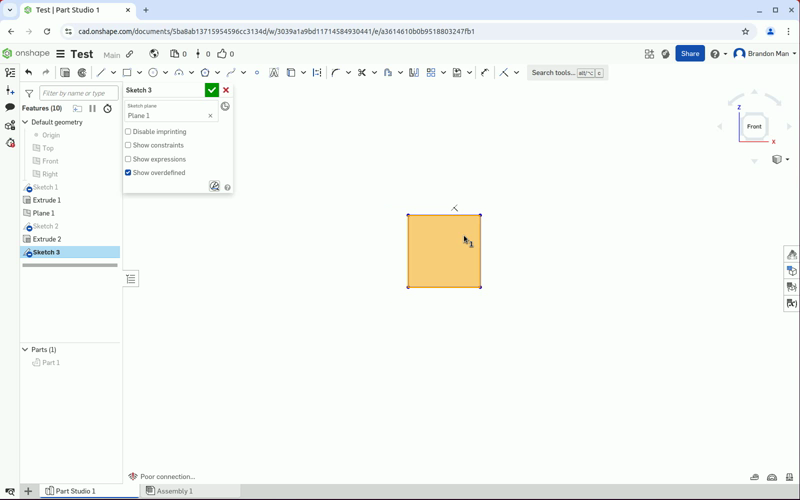
scroll(-6)
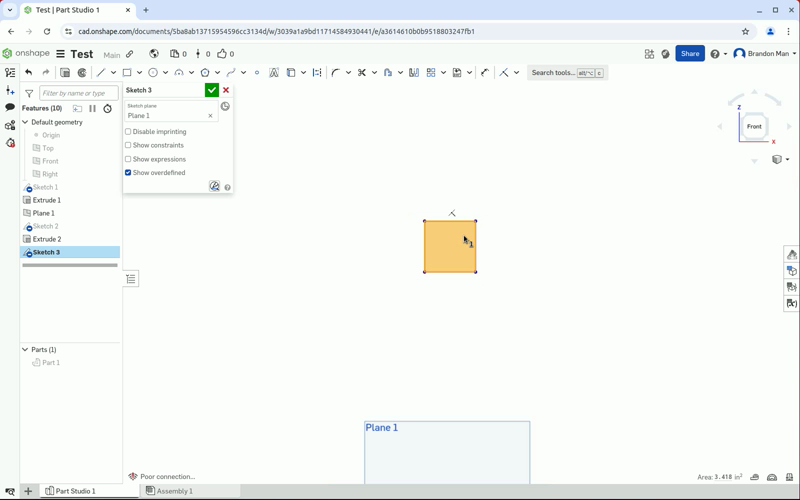
scroll(-6)
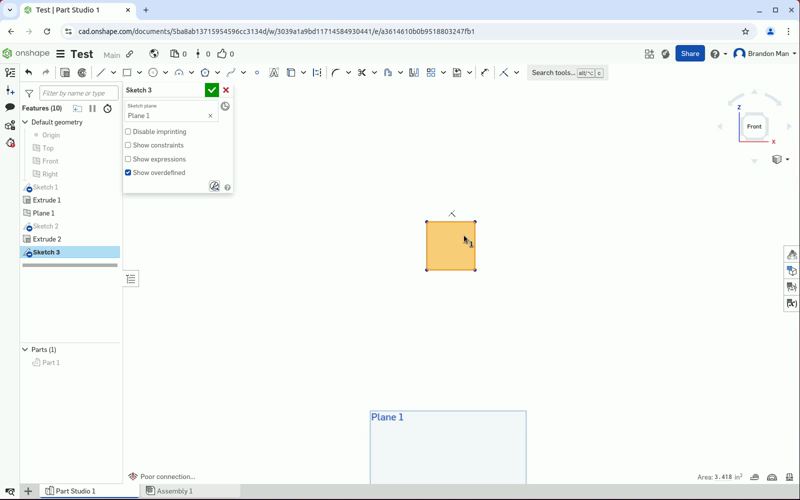
scroll(-6)
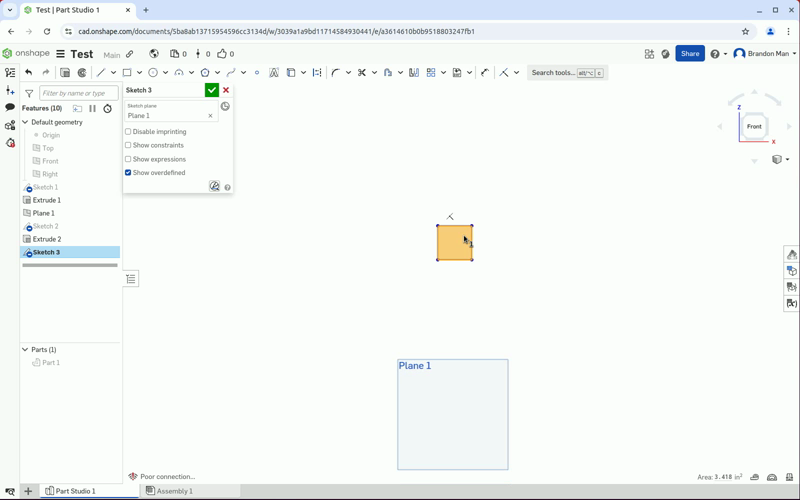
scroll(-6)
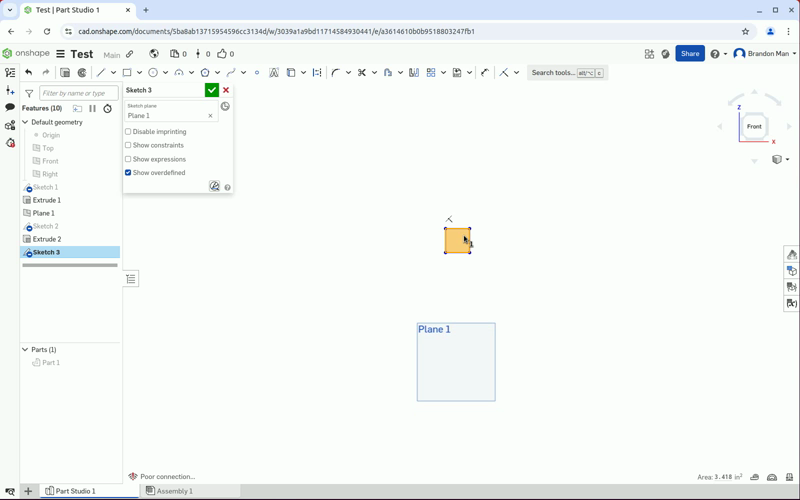
scroll(-6)
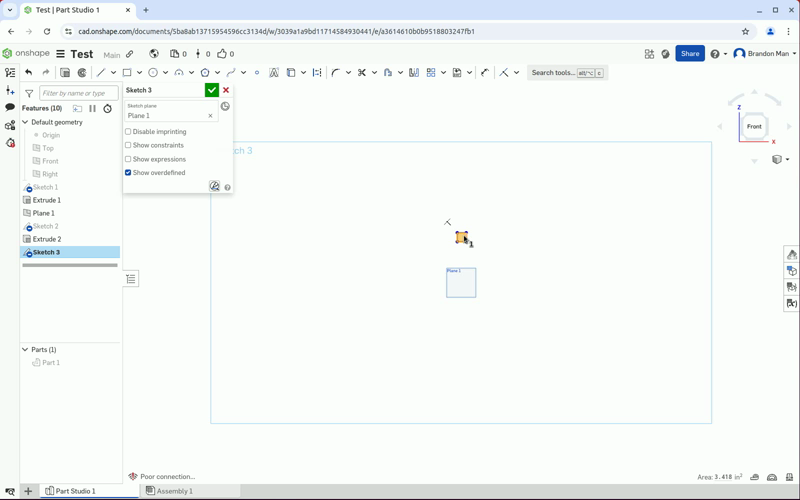
mouse_move(73, 352)
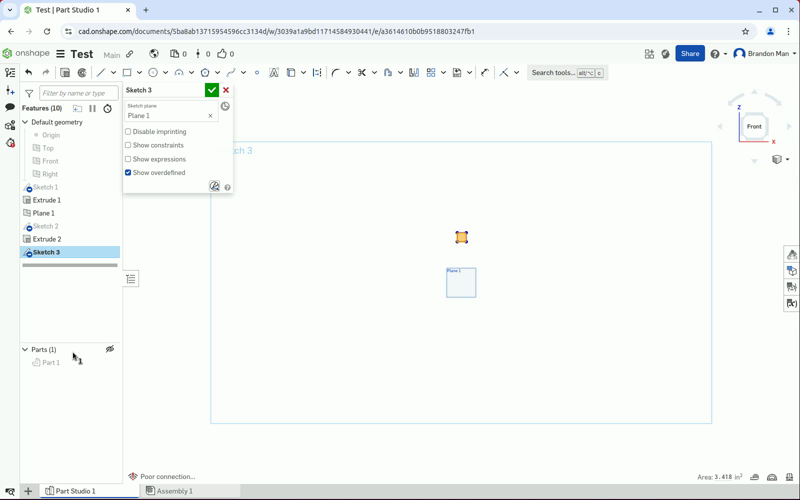
key(shift+y)
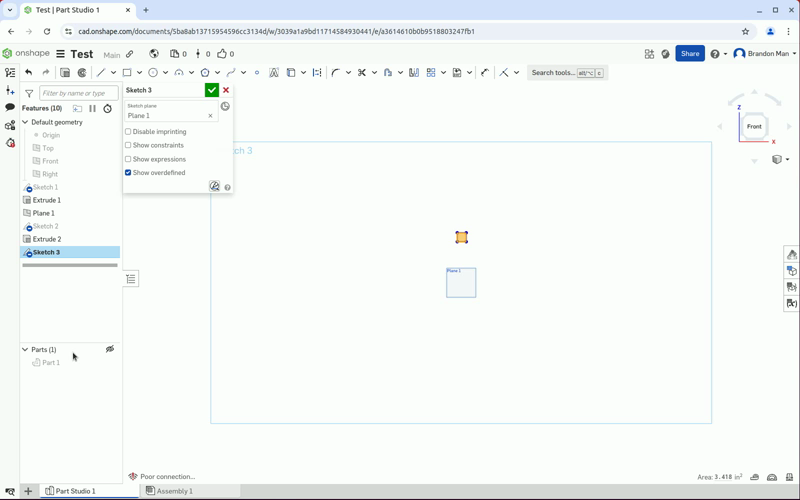
key(shift+e)
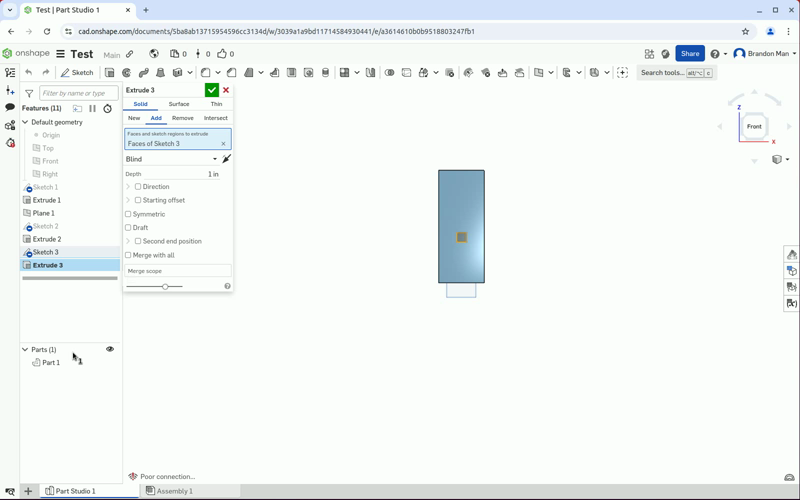
mouse_move(143, 106)
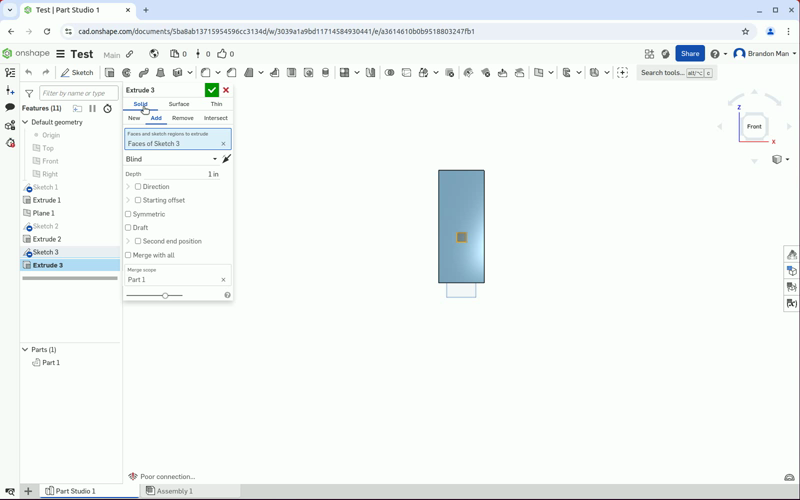
click(143, 106)
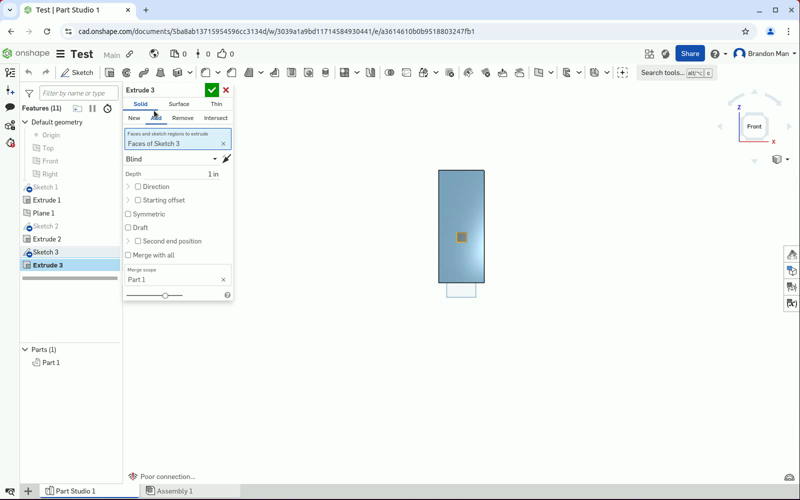
mouse_move(186, 120)
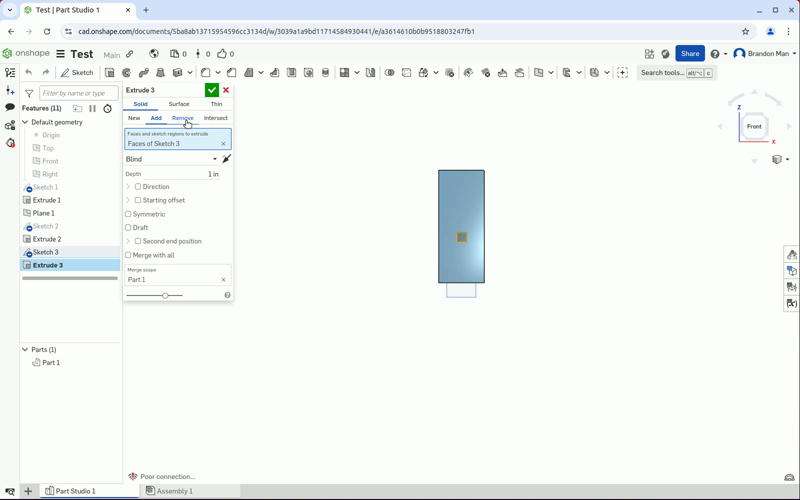
click(186, 120)
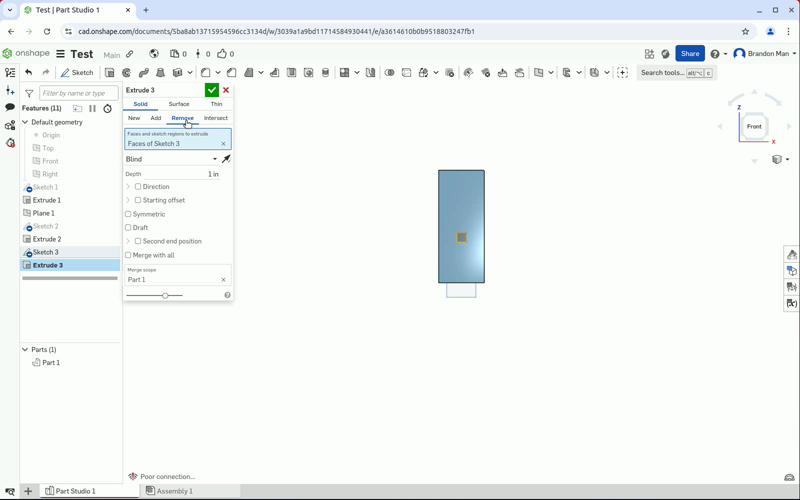
key(tab, 4)
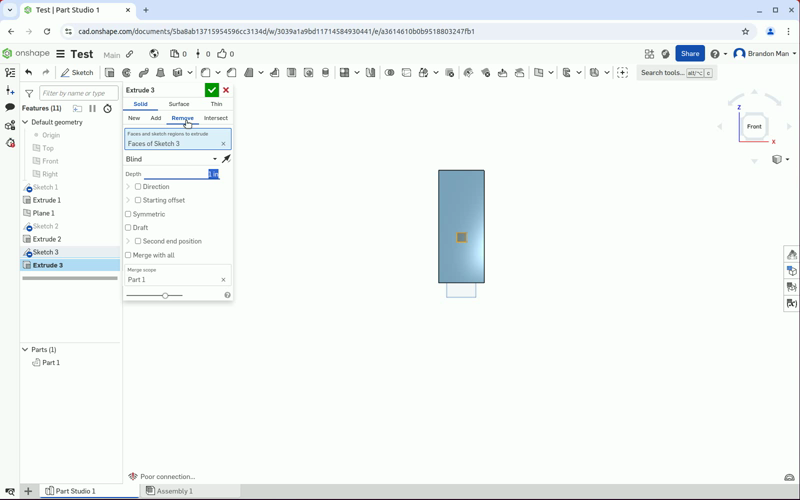
text(17.572)
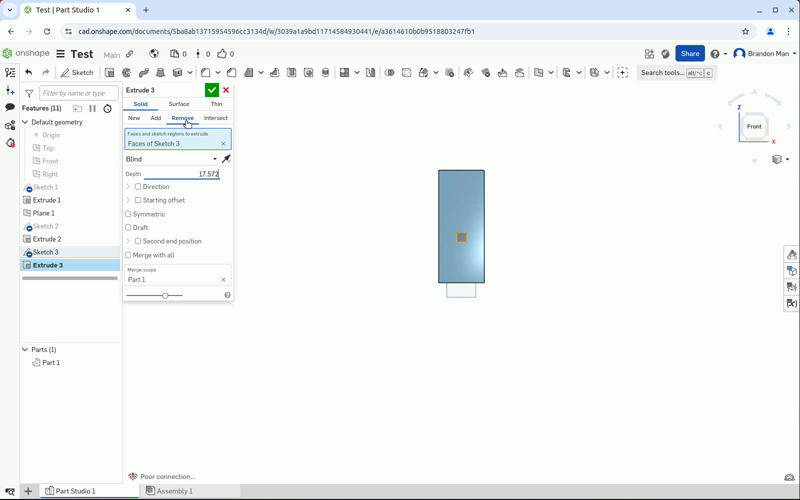
key(tab, 6)
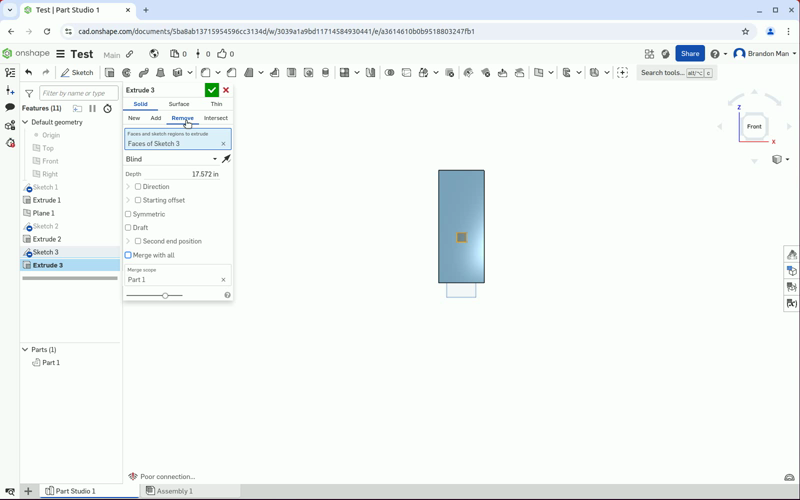
key(space)
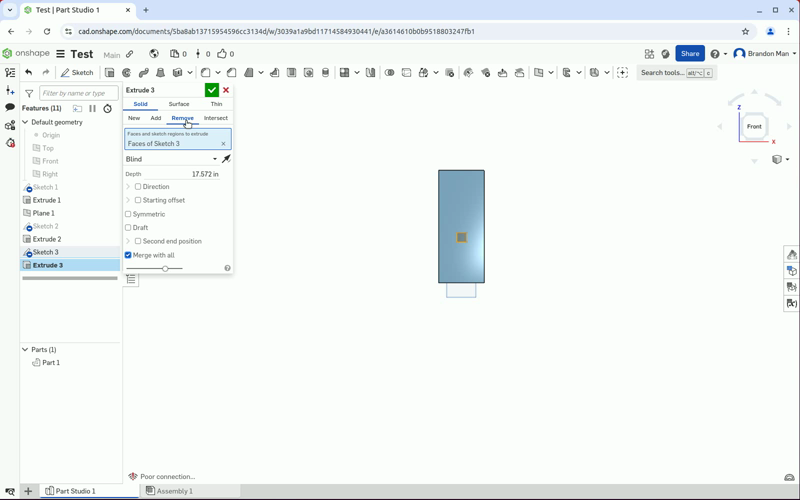
key(enter)
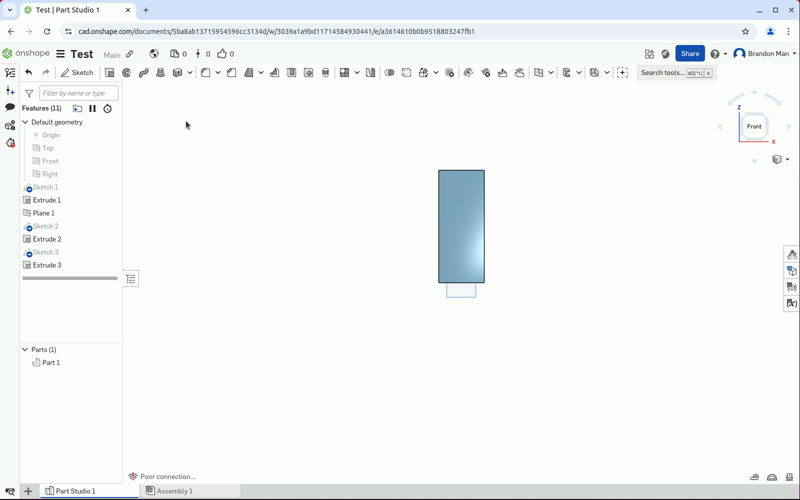
key(shift+h)
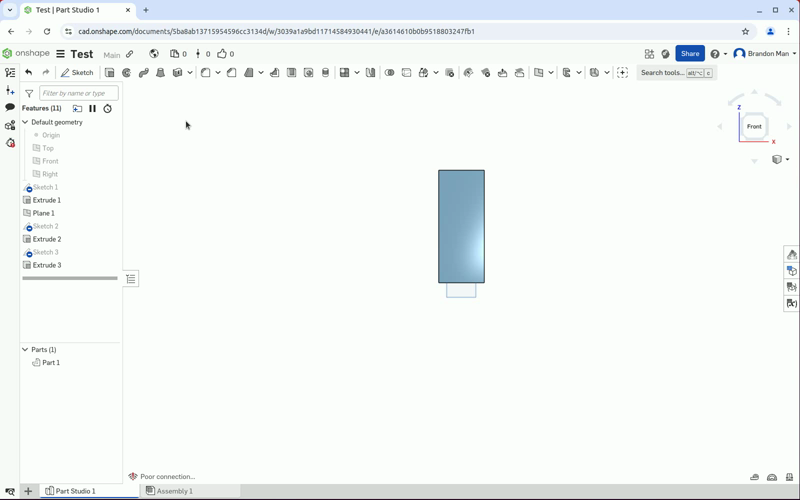
key(shift+h)
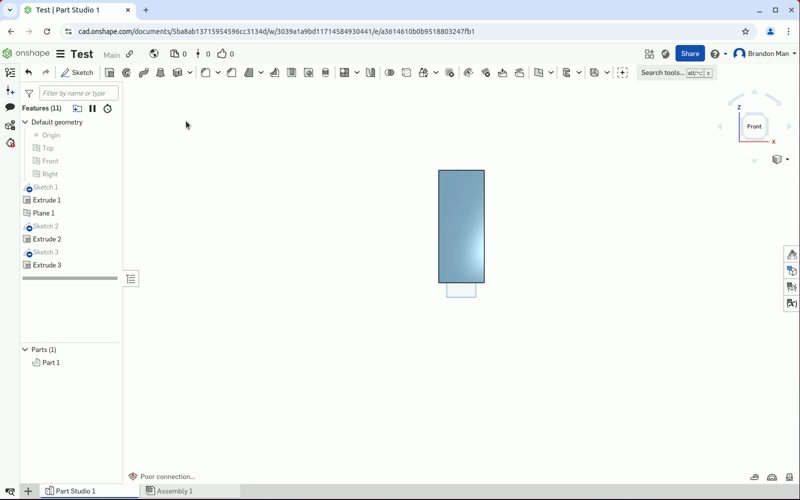
mouse_move(73, 189)
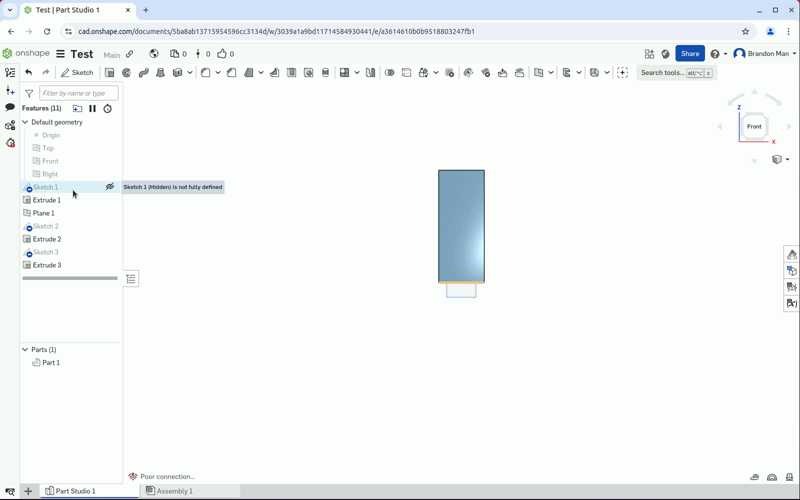
click(73, 189)
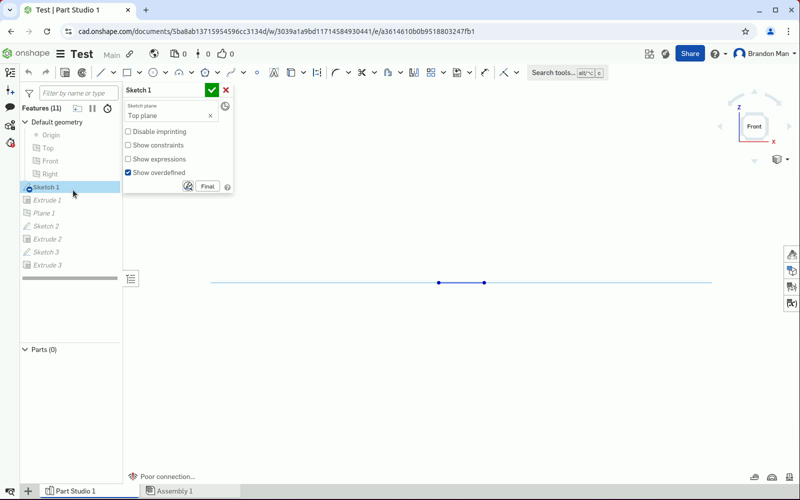
mouse_move(229, 92)
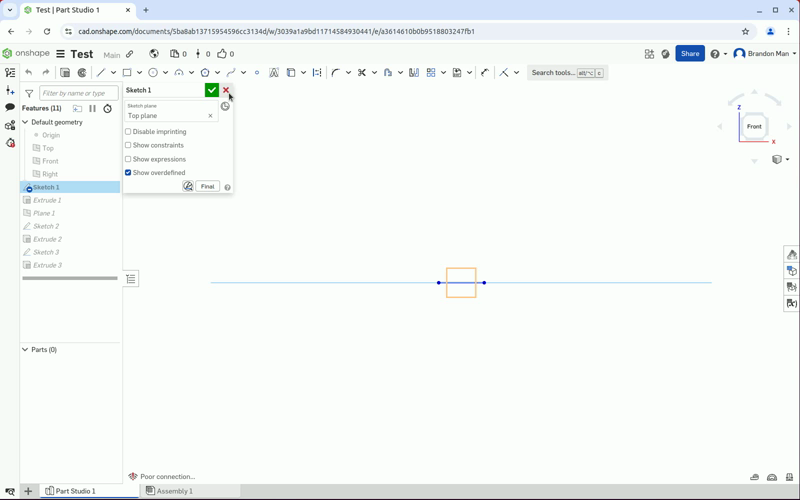
click(229, 92)
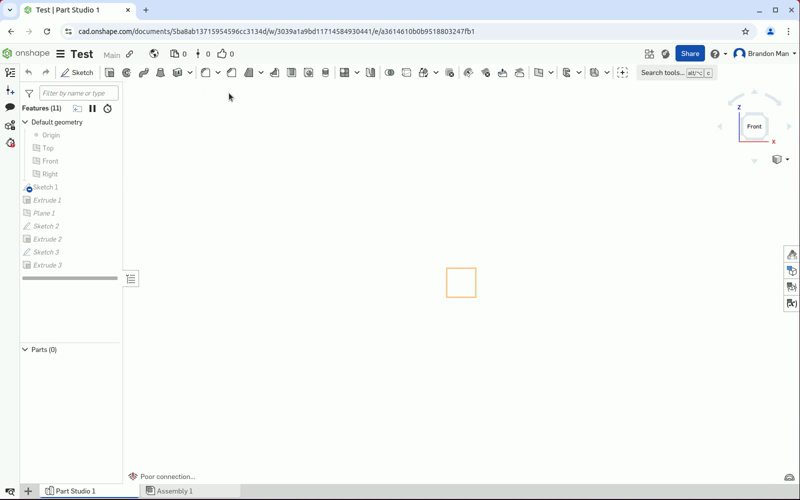
key(shift+s)
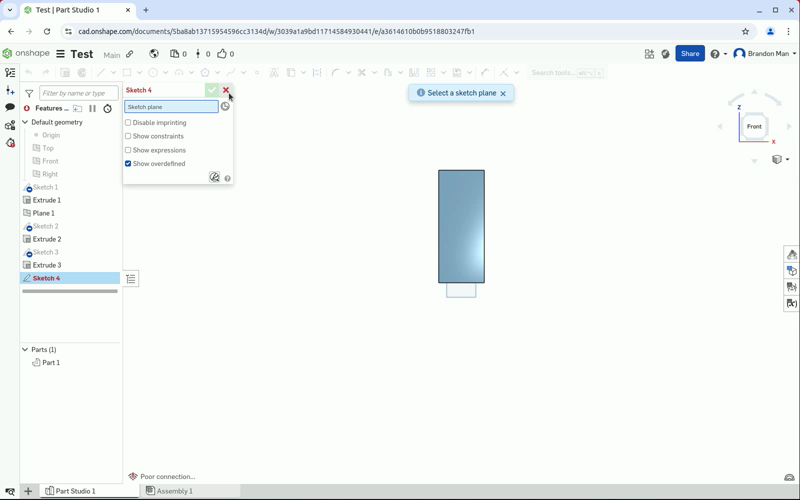
mouse_move(73, 215)
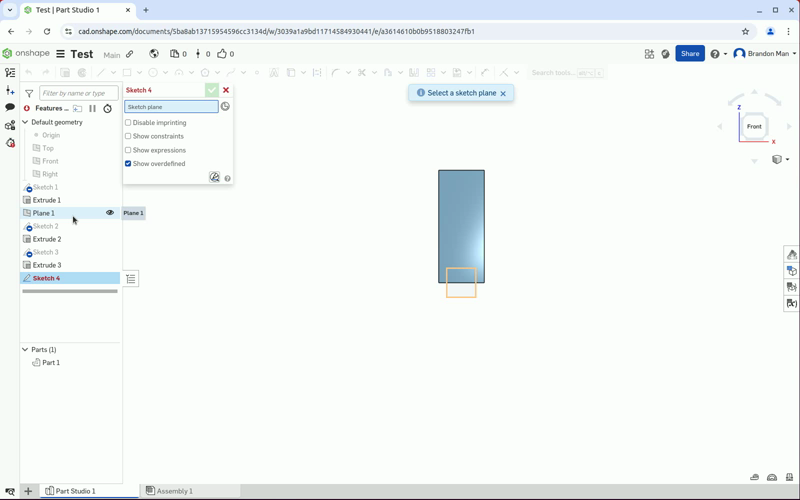
click(73, 215)
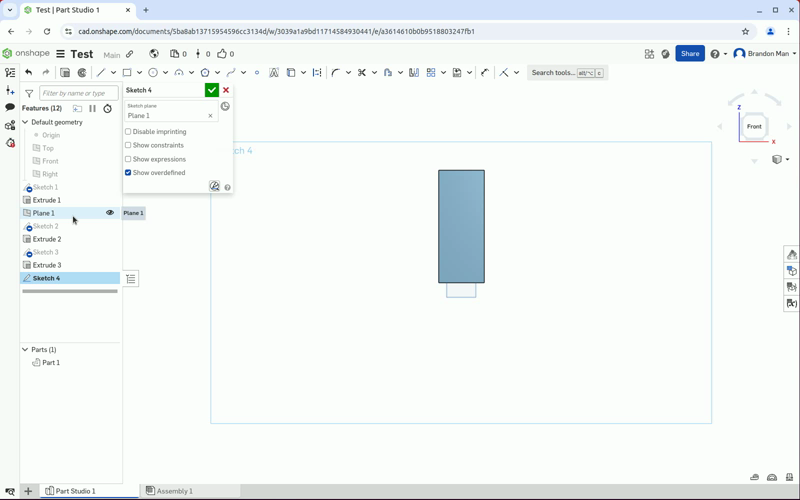
mouse_move(73, 352)
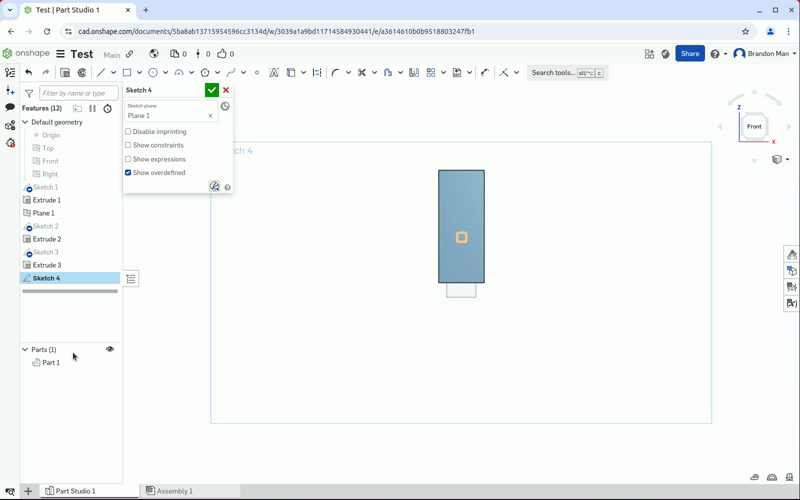
key(y)
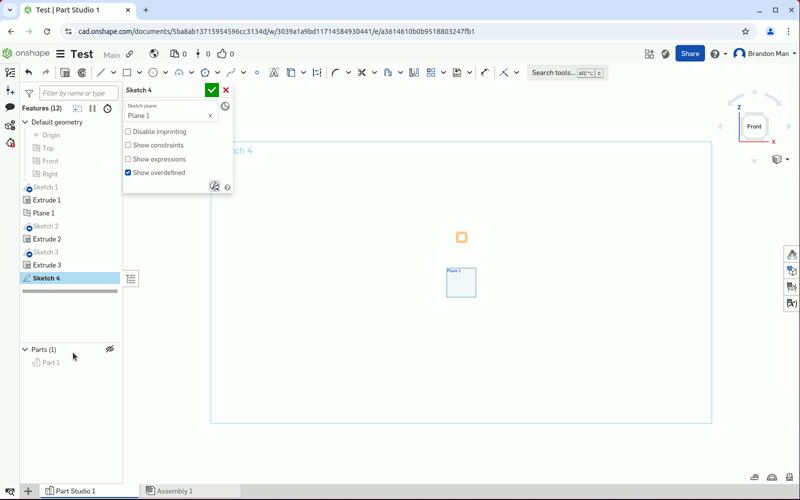
key(l)
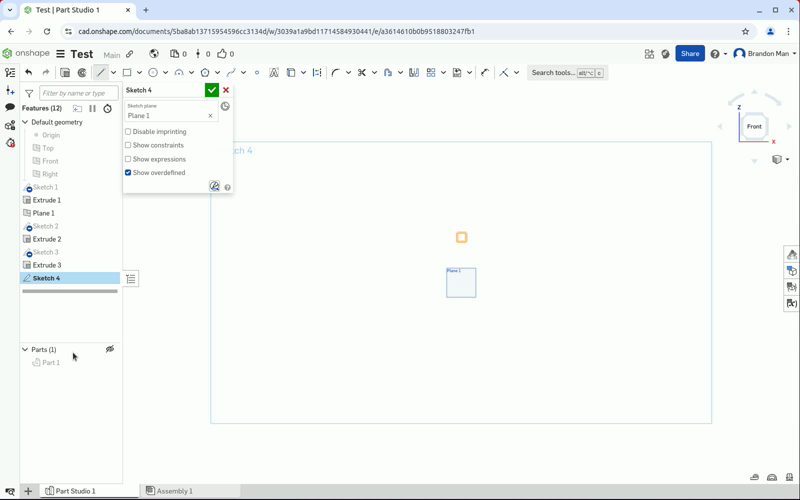
key_down(shift)
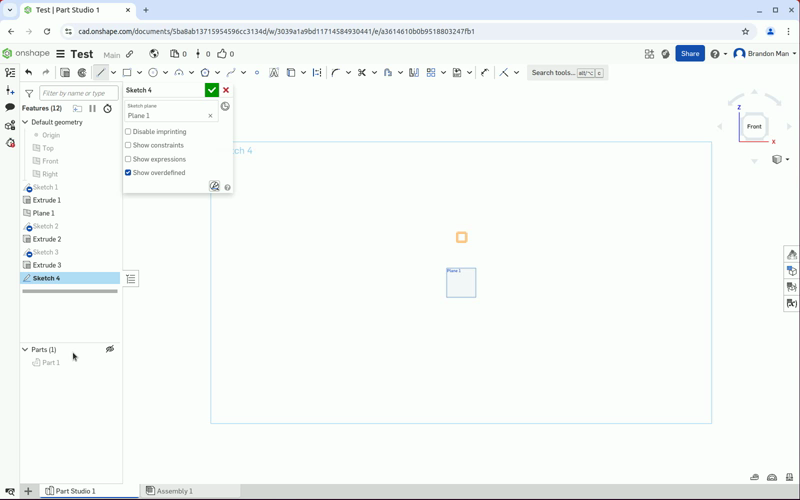
mouse_move(457, 219)
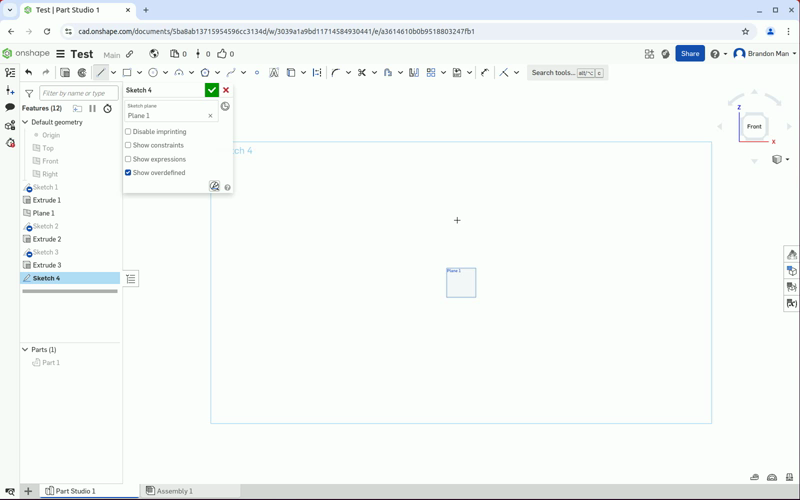
click(457, 219)
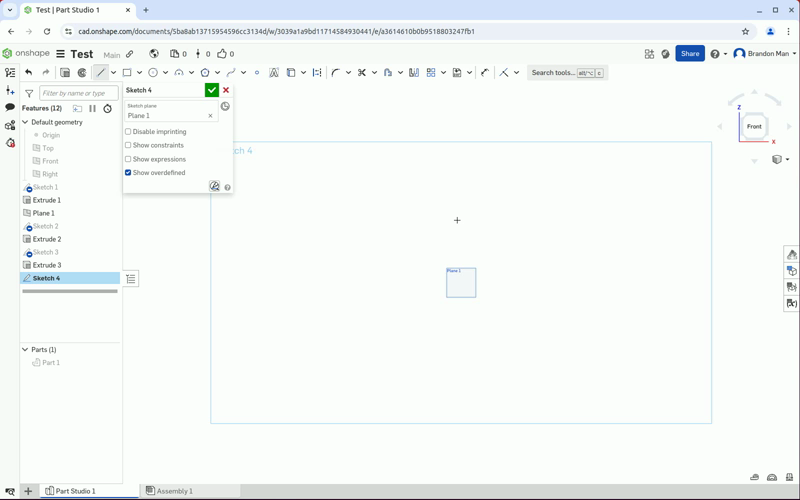
key_up(shift)
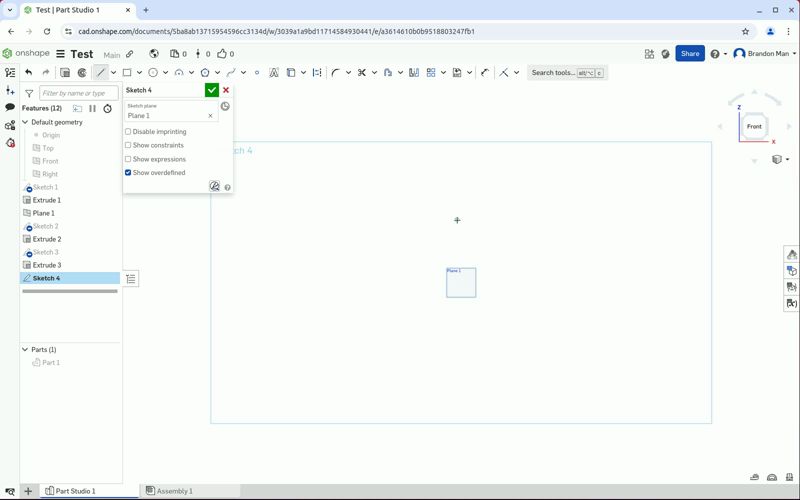
key_down(shift)
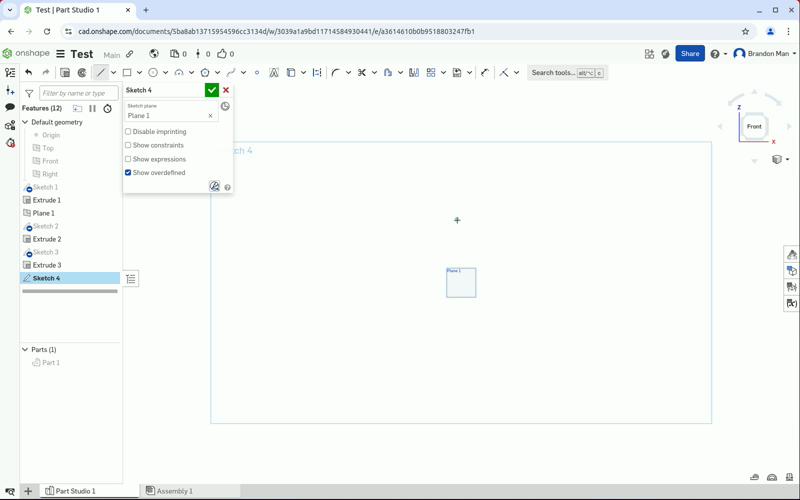
mouse_move(487, 219)
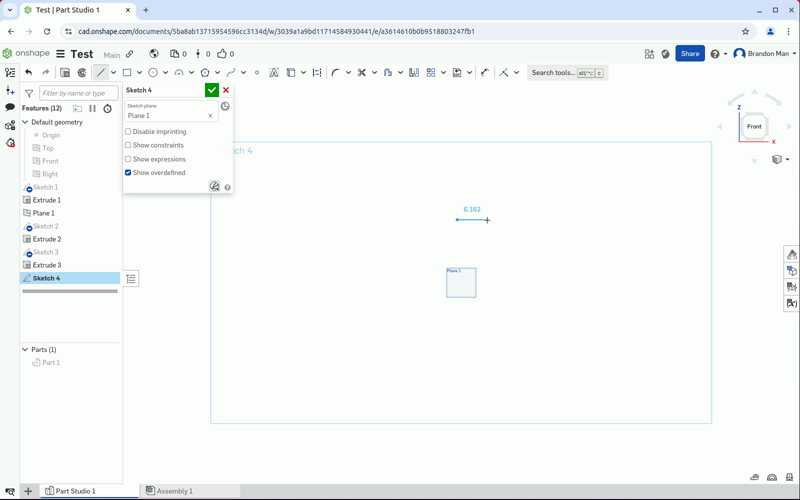
mouse_move(466, 219)
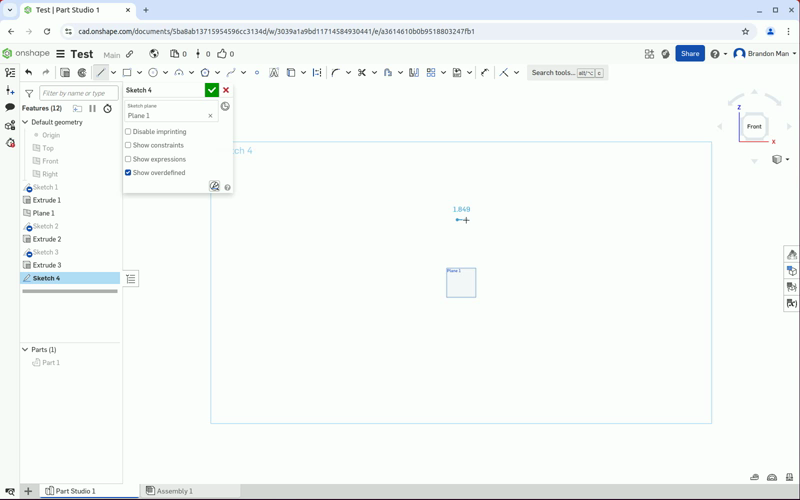
click(466, 219)
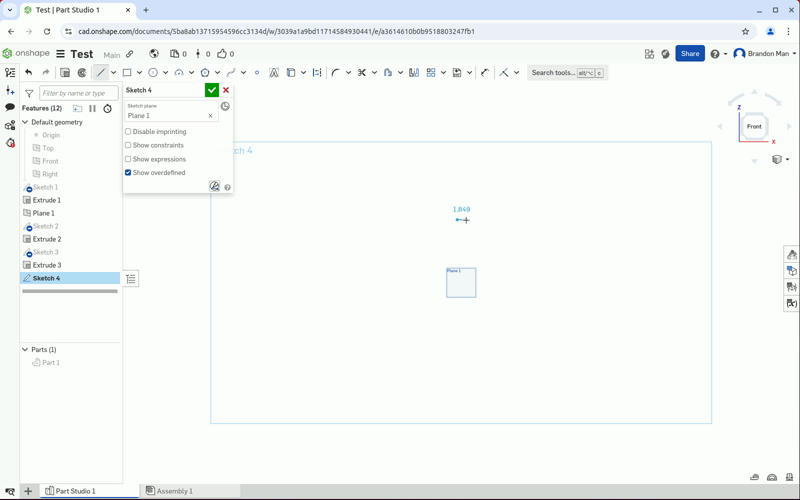
key_up(shift)
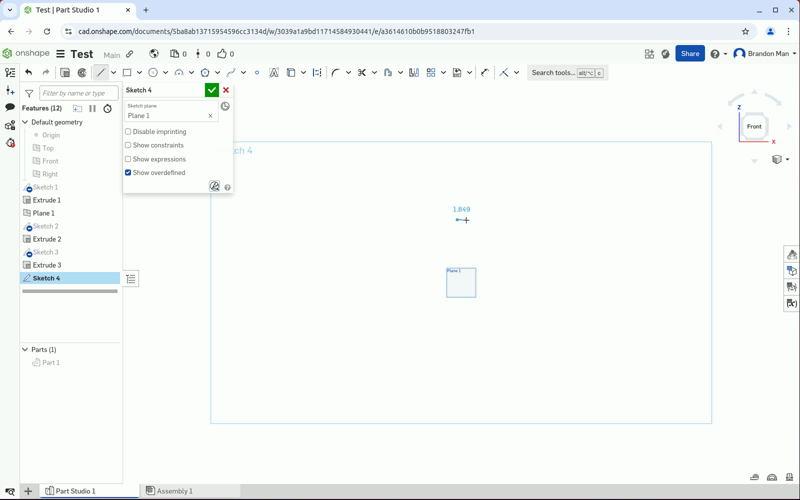
key_down(shift)
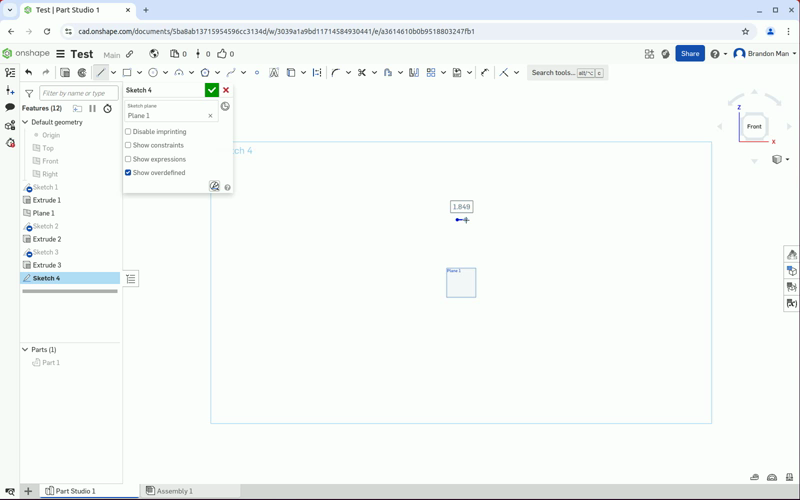
mouse_move(496, 219)
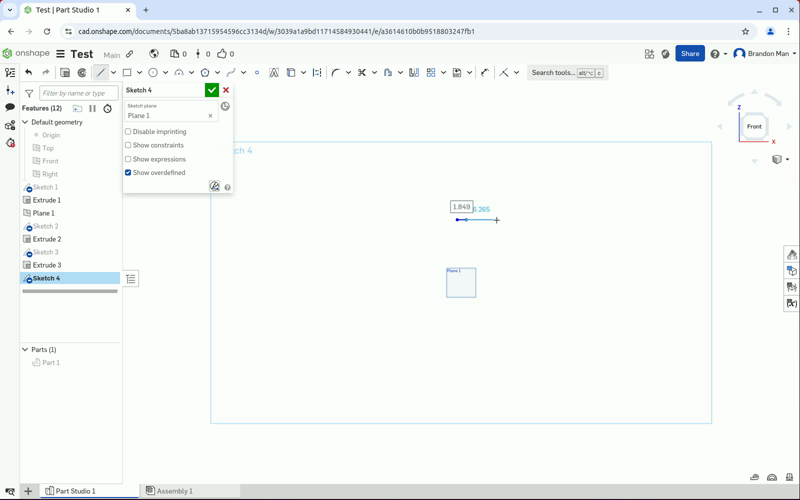
mouse_move(466, 210)
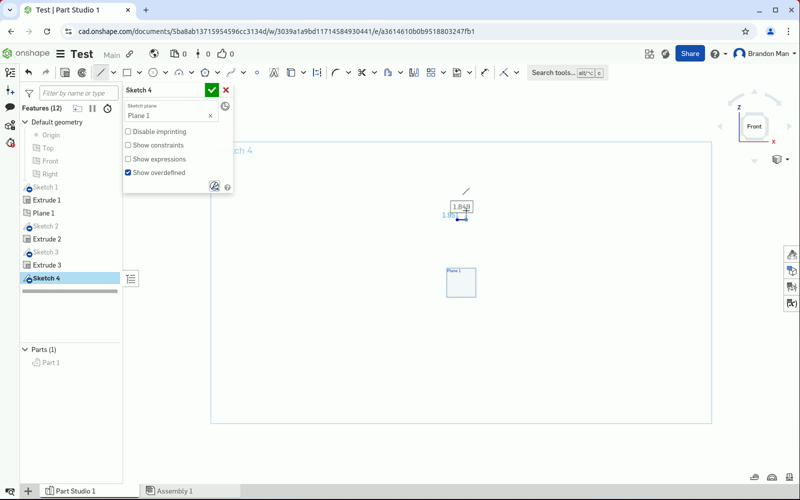
click(466, 210)
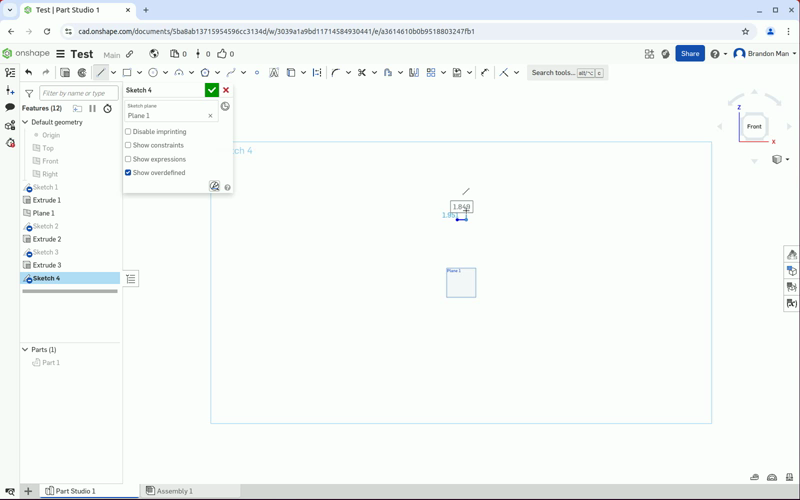
key_up(shift)
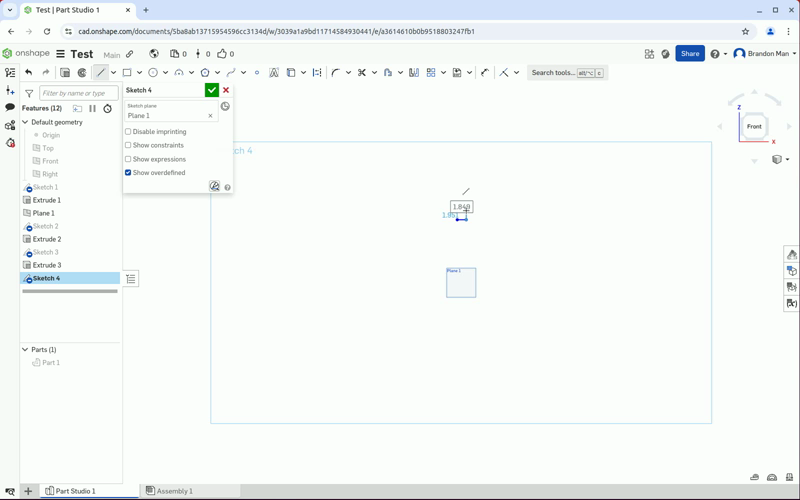
key_down(shift)
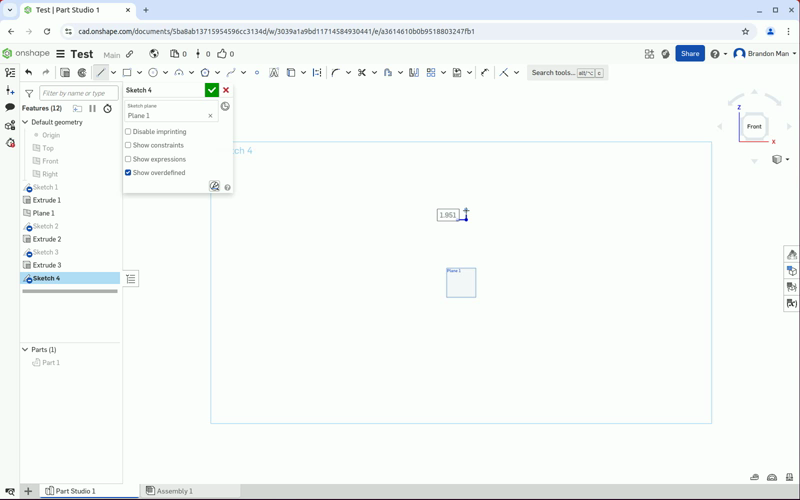
mouse_move(496, 210)
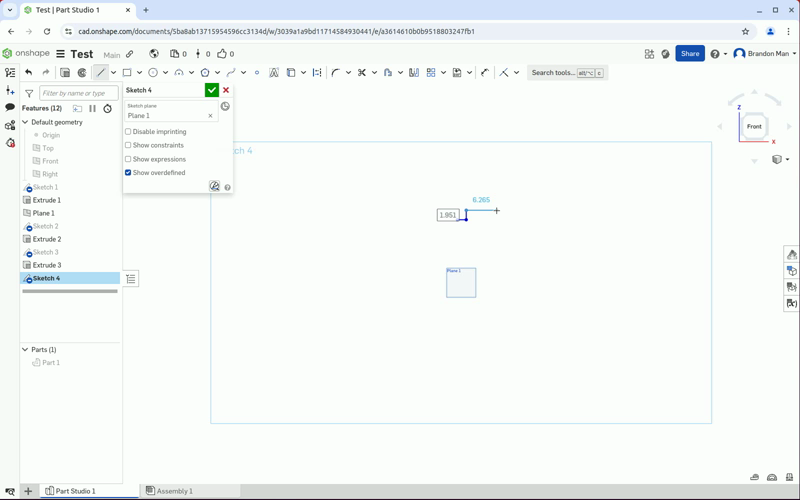
mouse_move(457, 210)
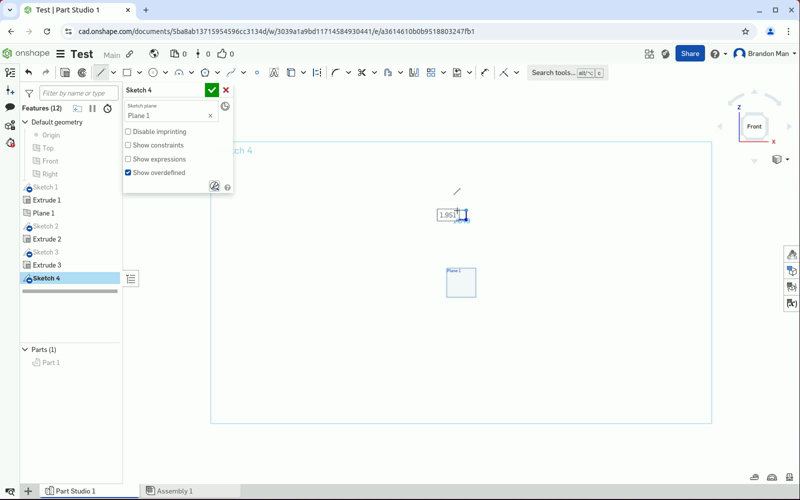
click(457, 210)
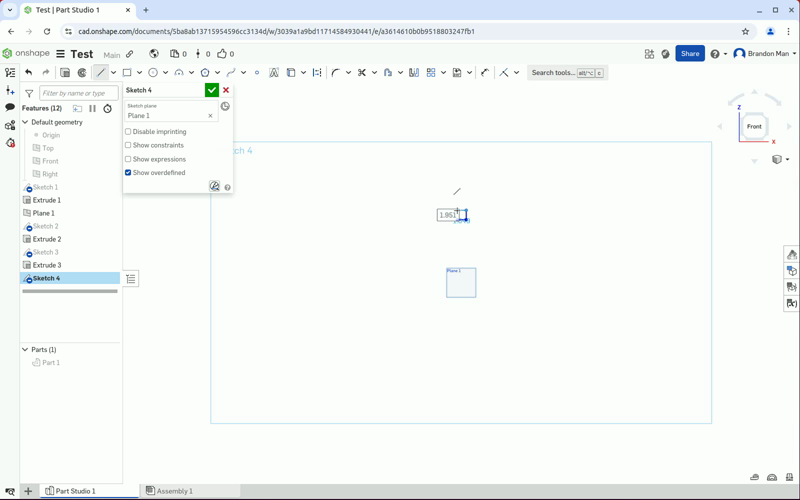
key_up(shift)
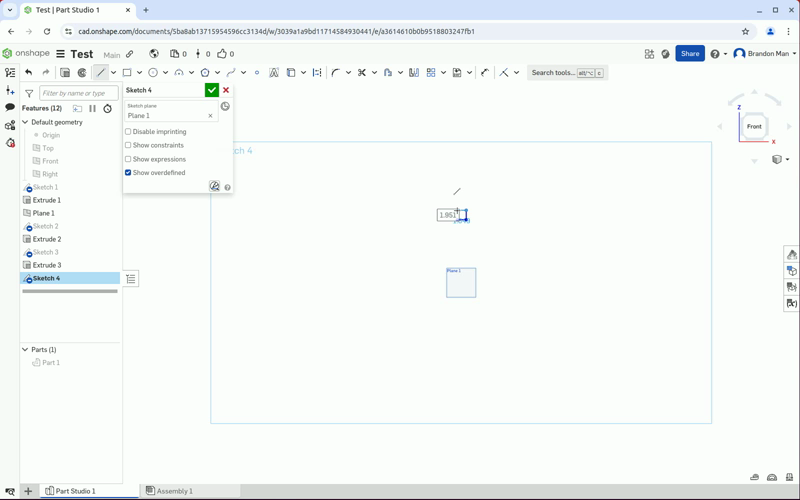
mouse_move(487, 210)
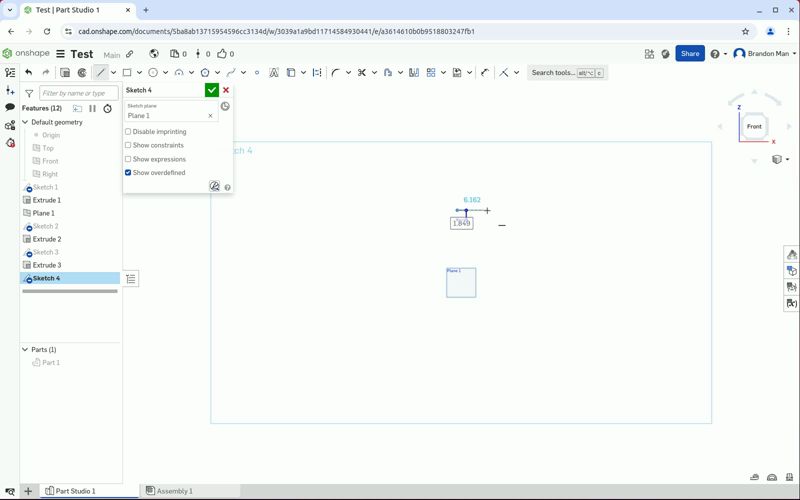
key_down(shift)
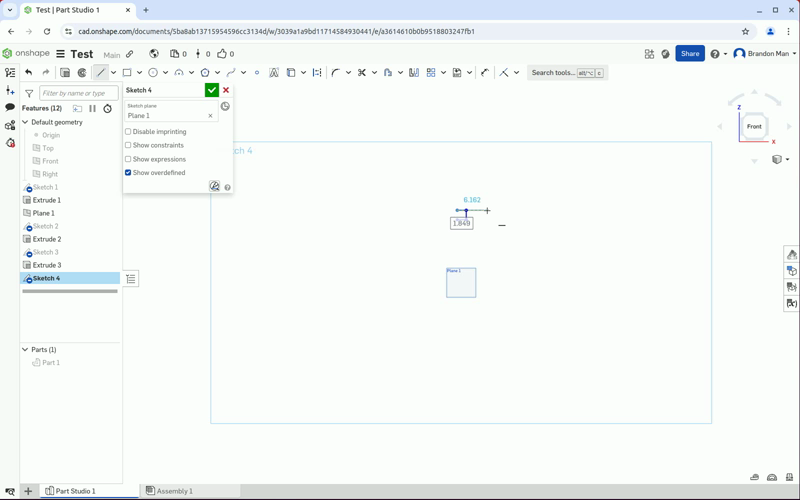
mouse_move(457, 219)
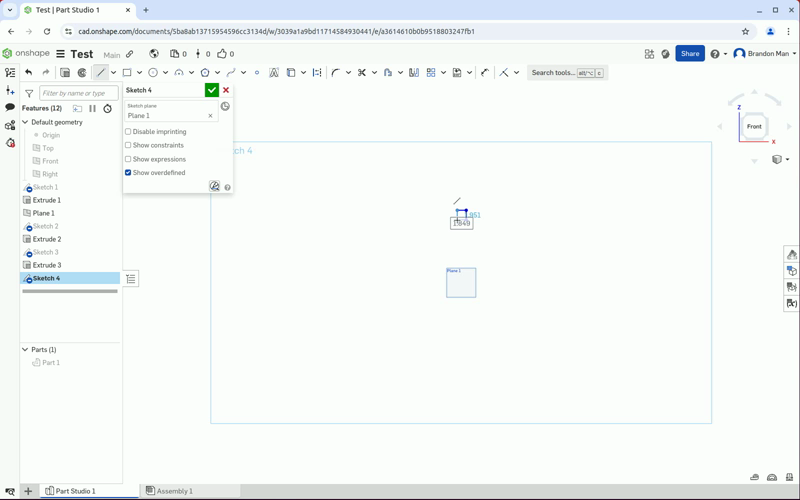
key_up(shift)
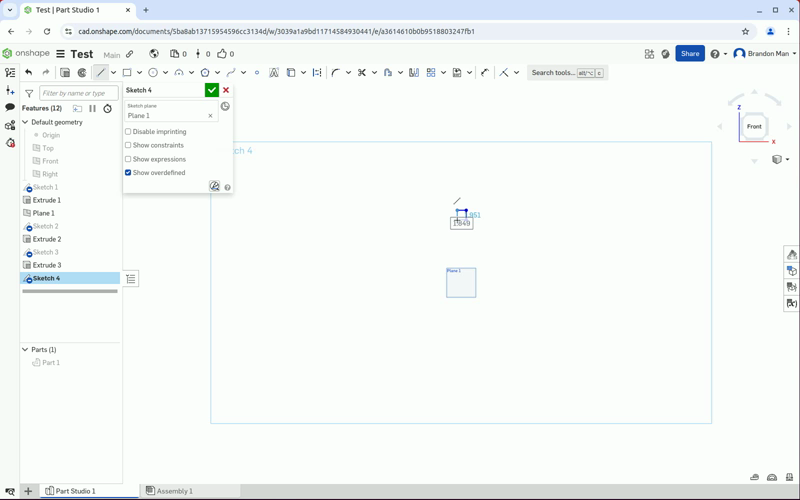
click(457, 219)
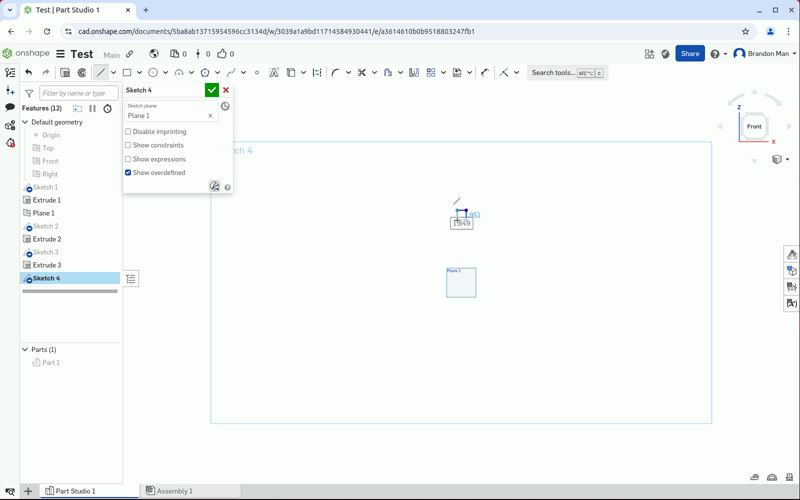
key(esc)
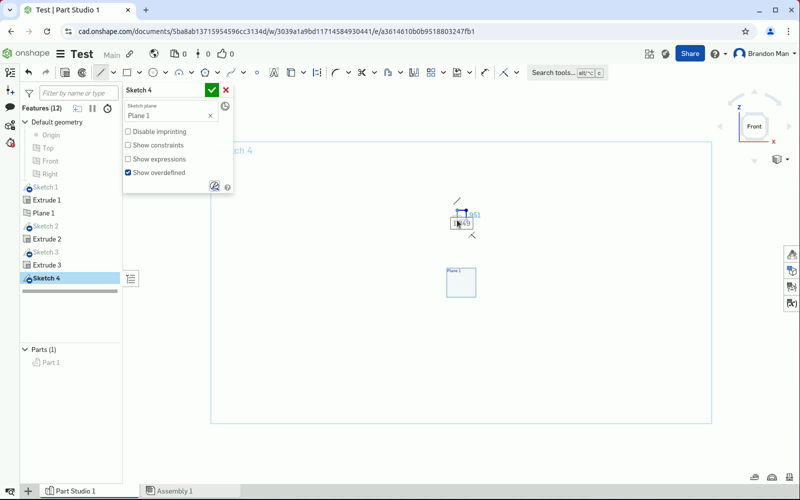
mouse_move(463, 217)
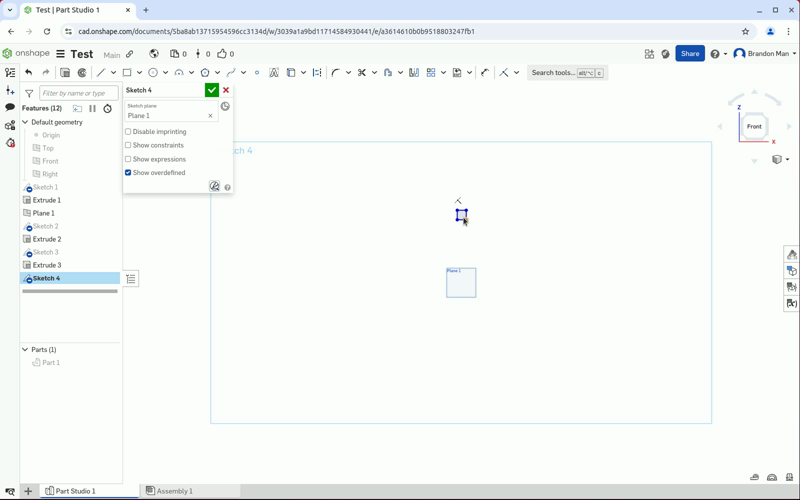
scroll(6)
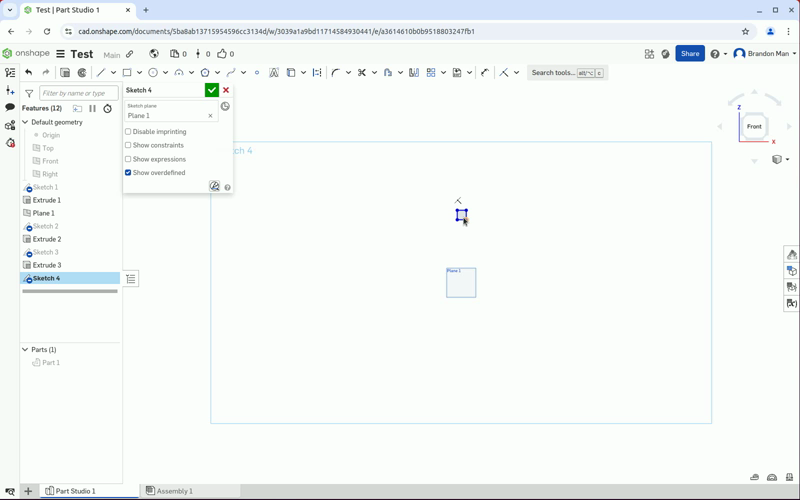
scroll(6)
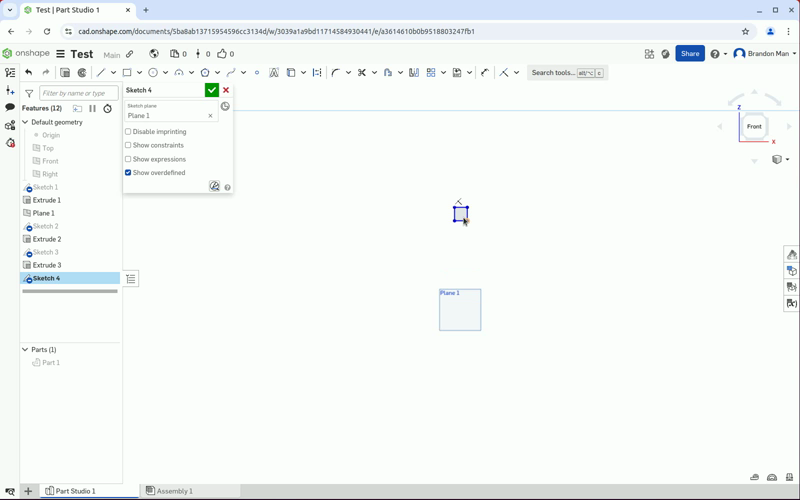
scroll(6)
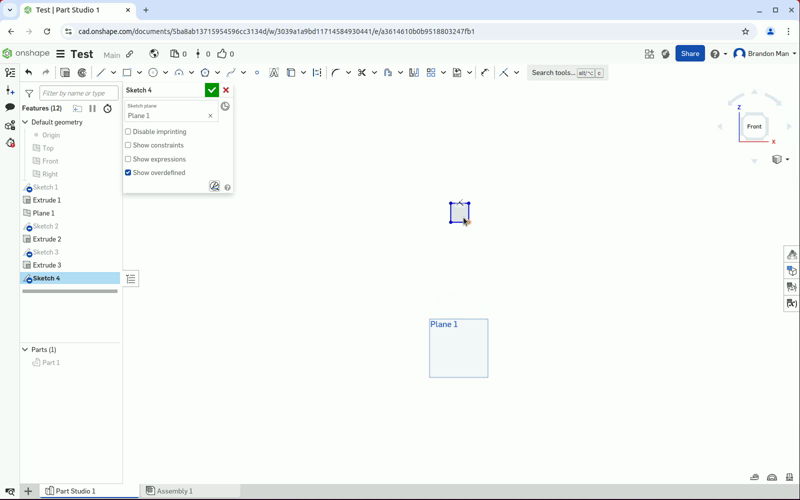
scroll(6)
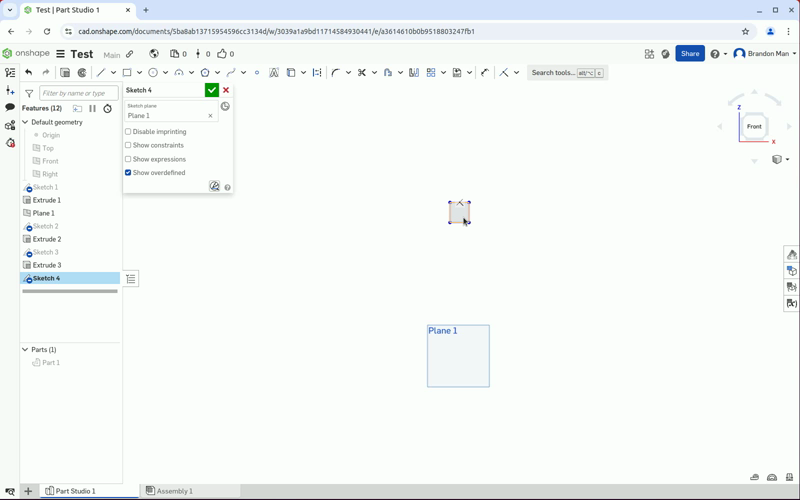
scroll(6)
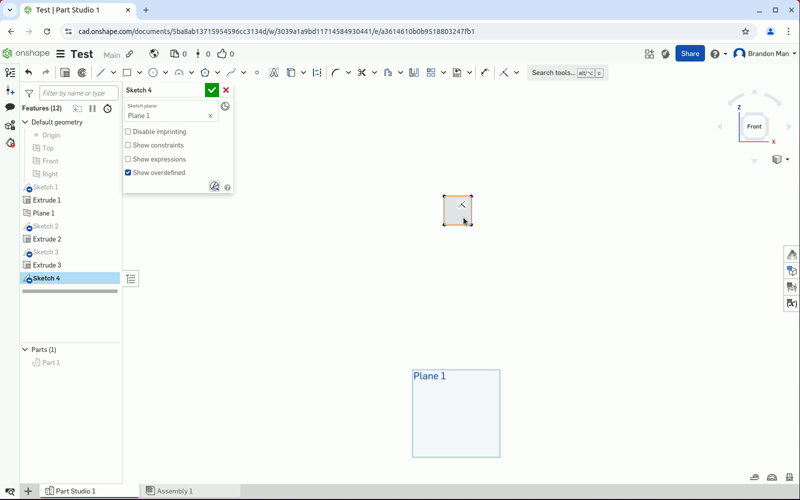
scroll(6)
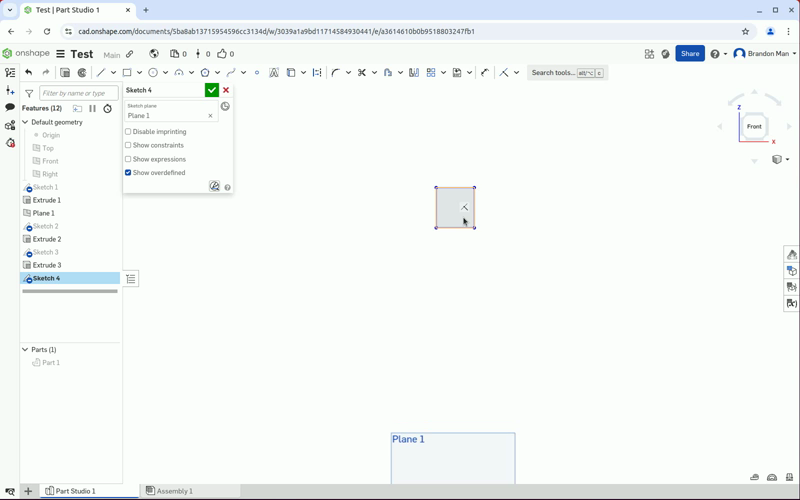
scroll(6)
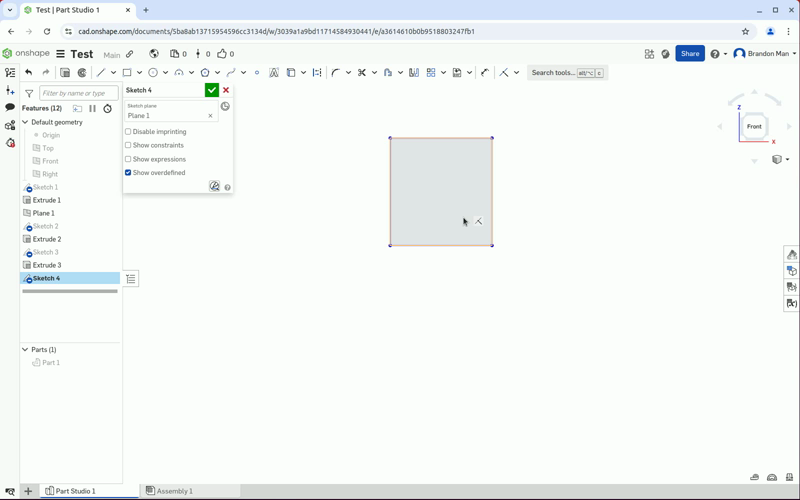
click(463, 217)
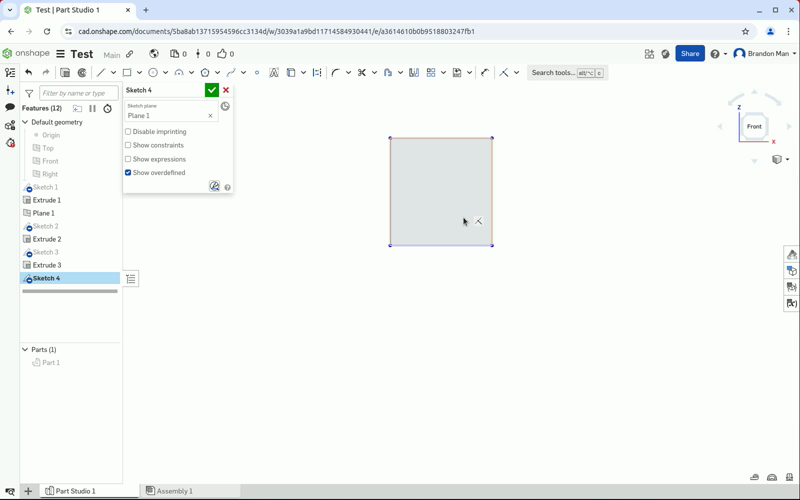
scroll(-6)
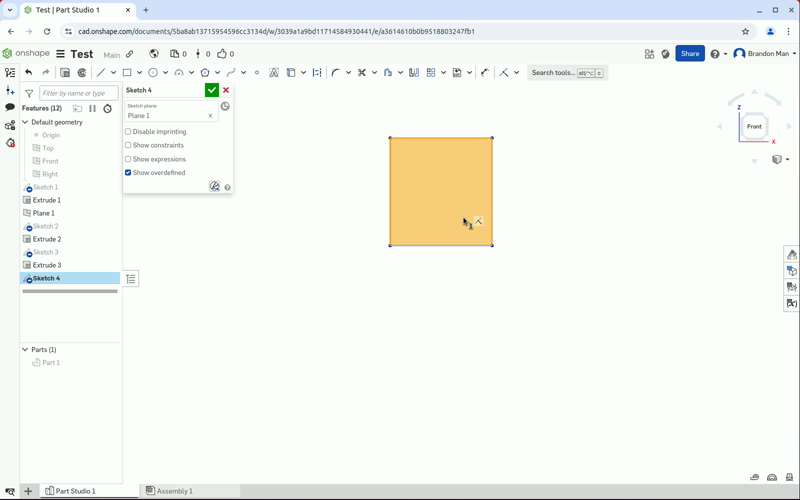
scroll(-6)
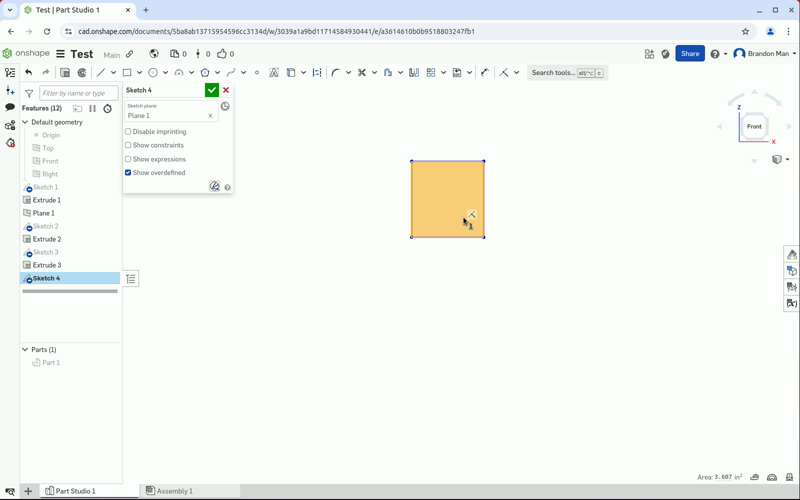
scroll(-6)
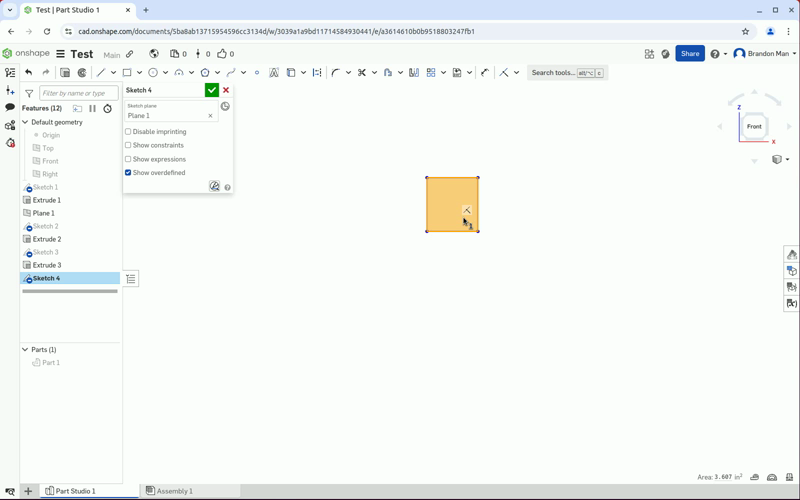
scroll(-6)
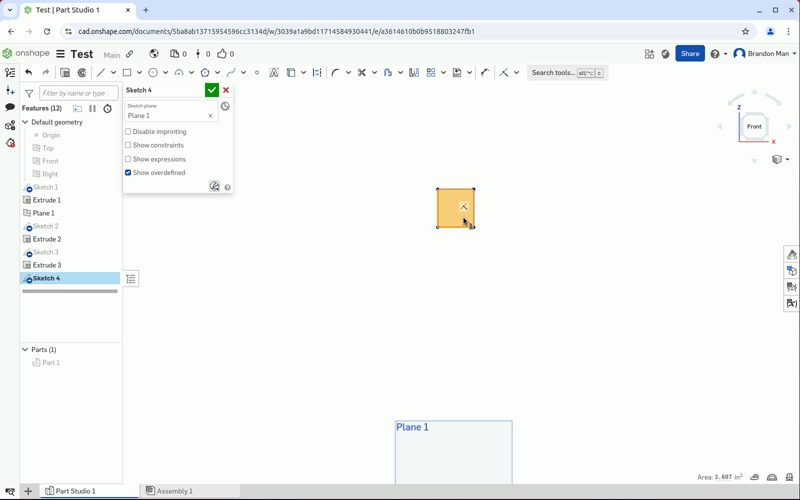
scroll(-6)
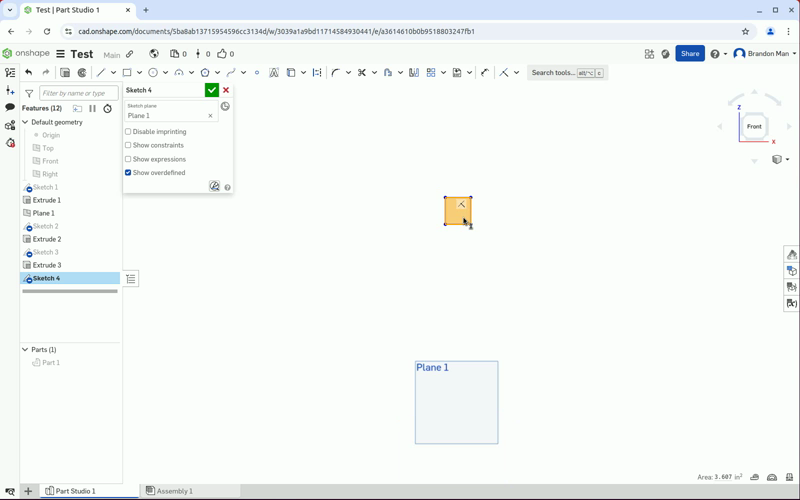
scroll(-6)
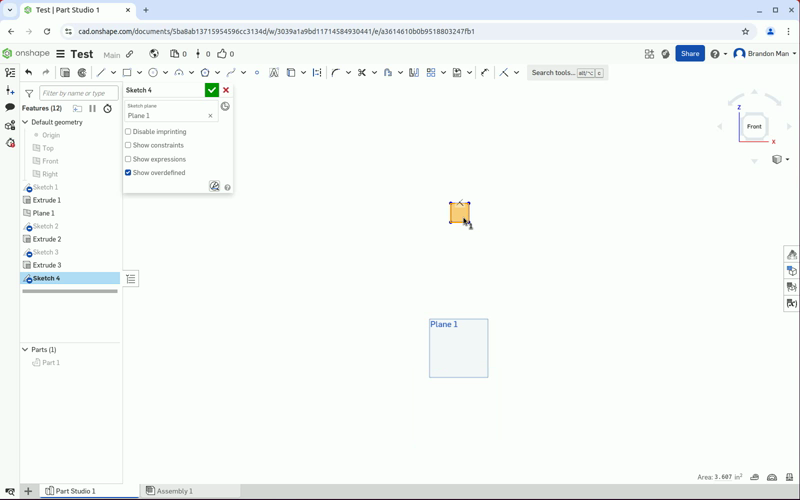
scroll(-6)
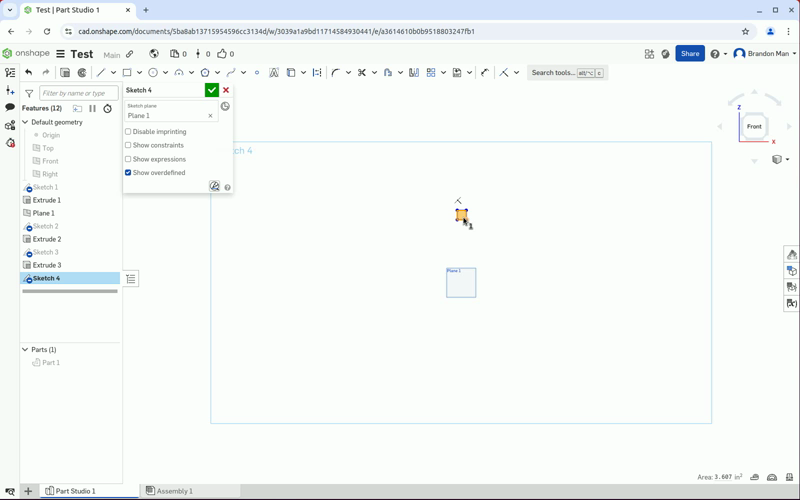
mouse_move(73, 352)
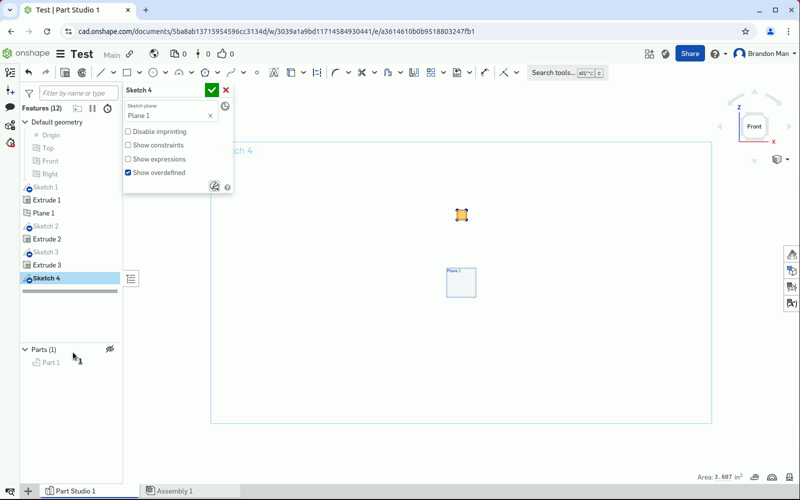
key(shift+y)
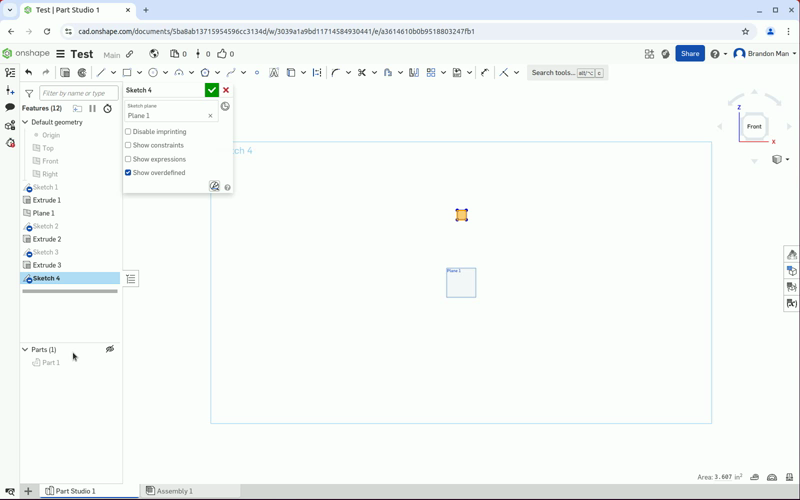
key(shift+e)
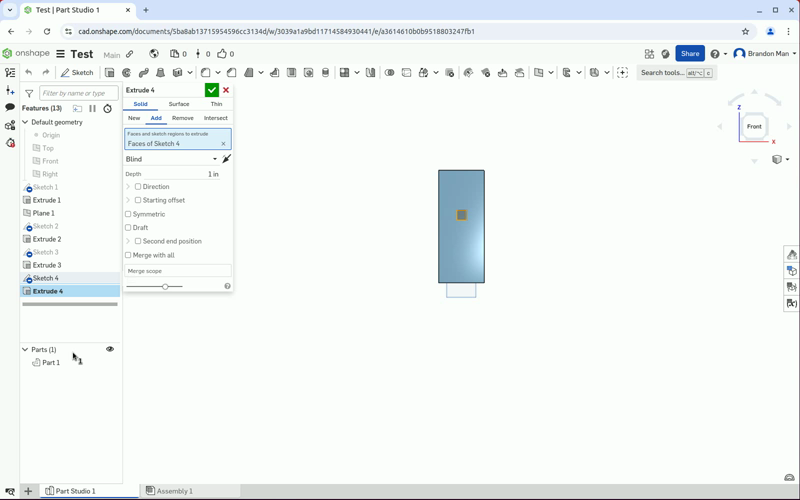
mouse_move(143, 106)
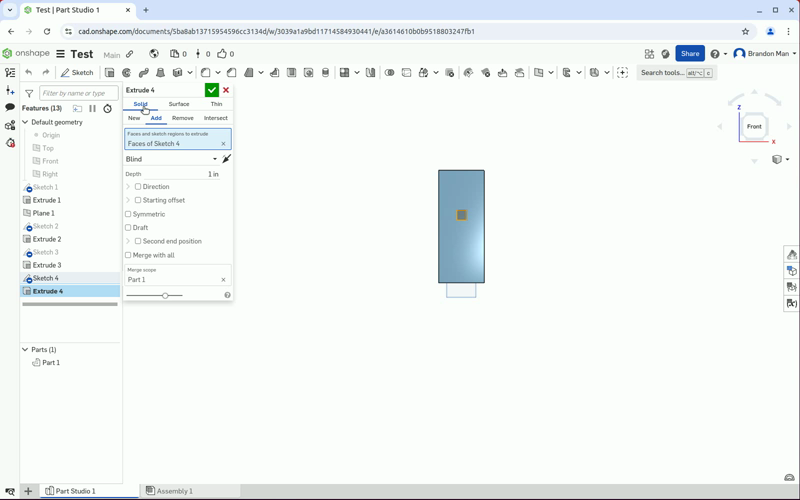
click(143, 106)
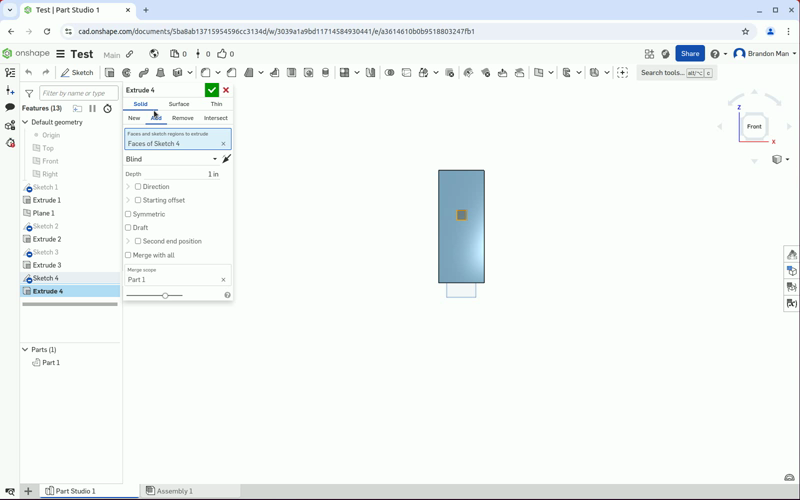
mouse_move(186, 120)
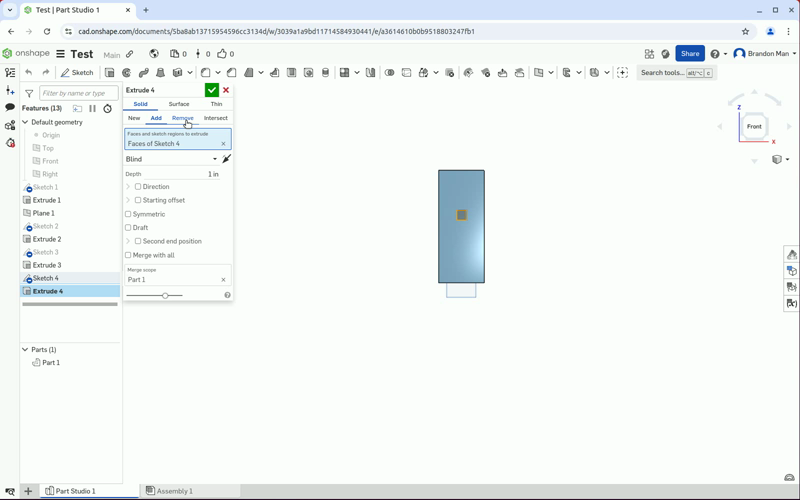
click(186, 120)
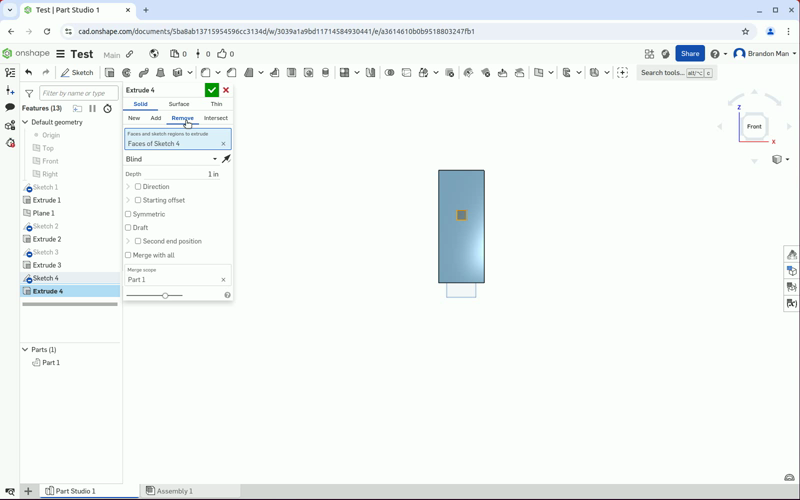
key(tab, 4)
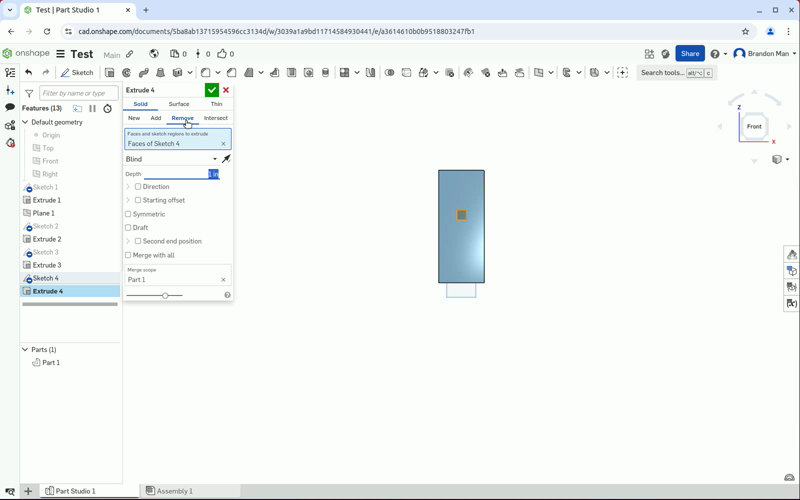
text(17.572)
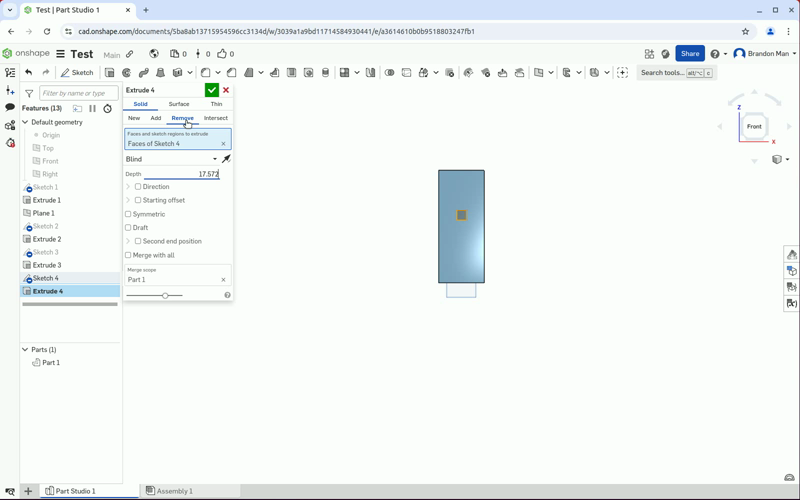
key(tab, 6)
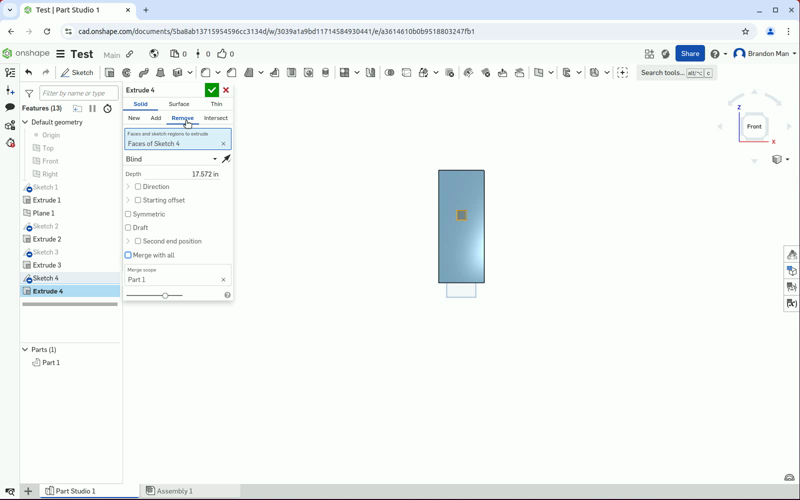
key(space)
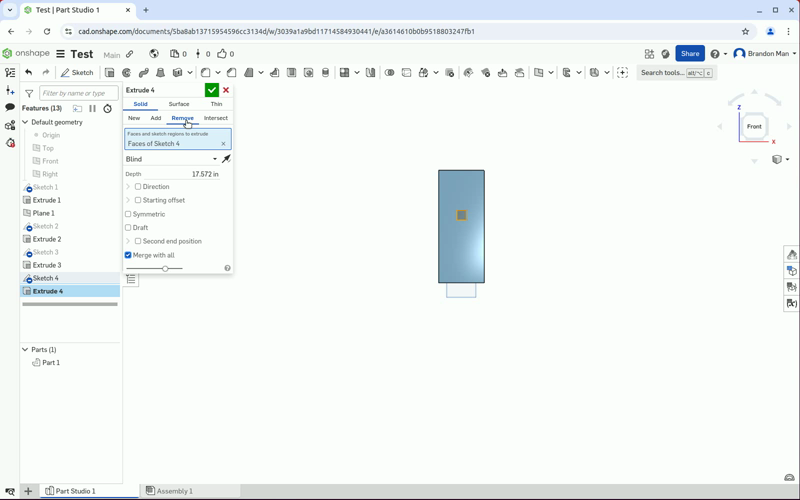
key(enter)
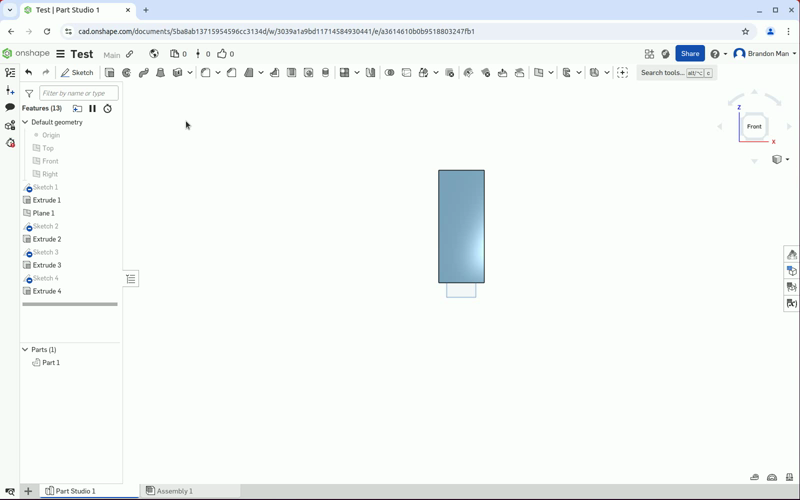
key(shift+h)
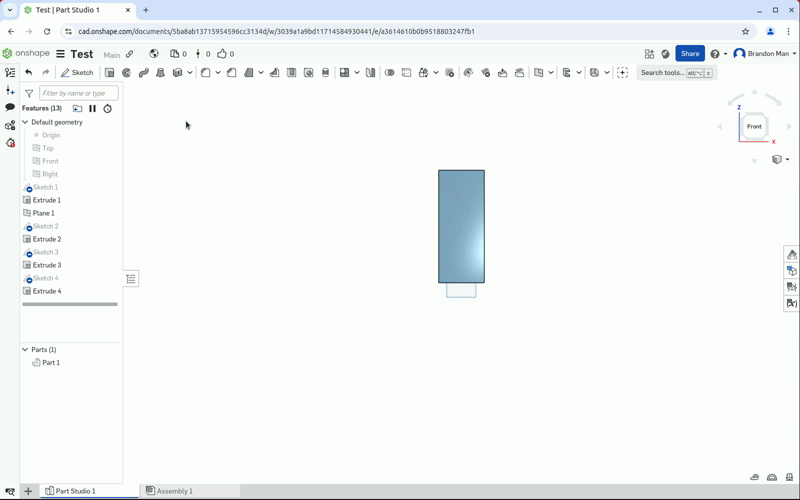
key(shift+h)
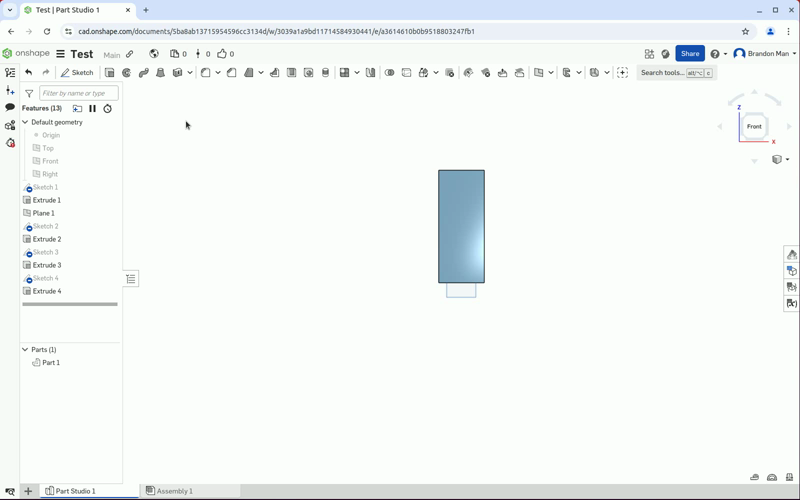
mouse_move(73, 189)
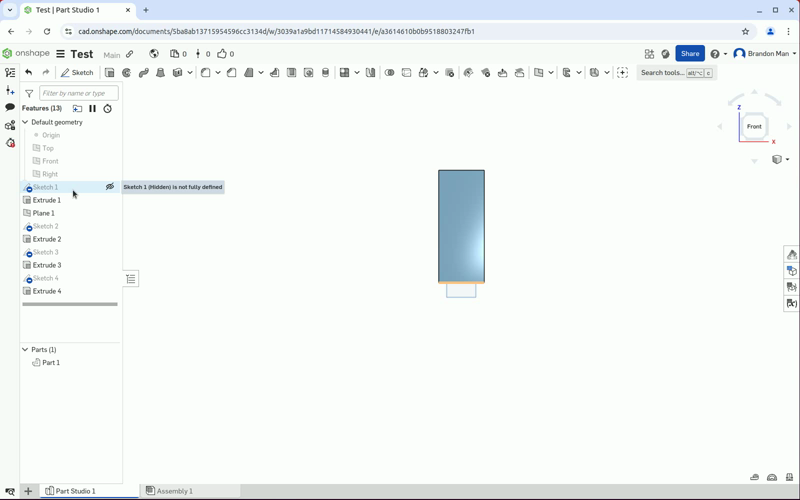
click(73, 189)
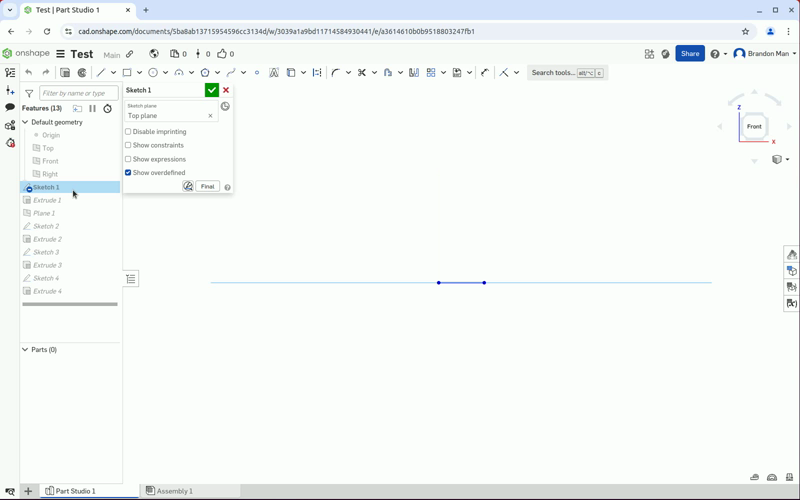
mouse_move(229, 92)
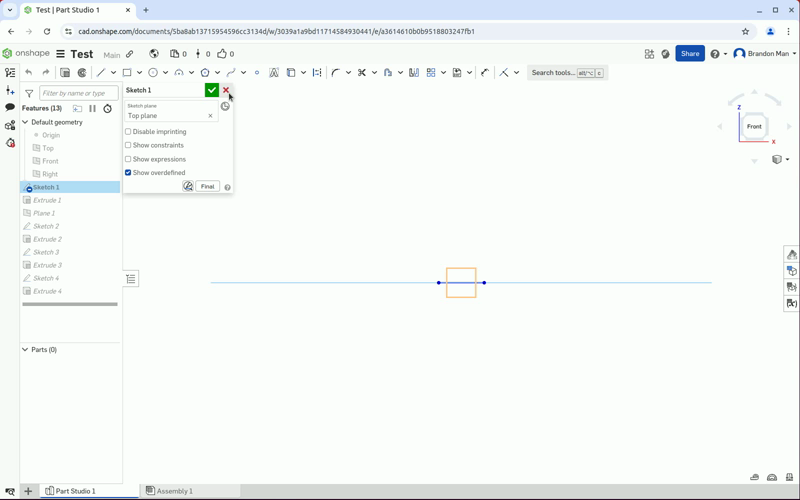
click(229, 92)
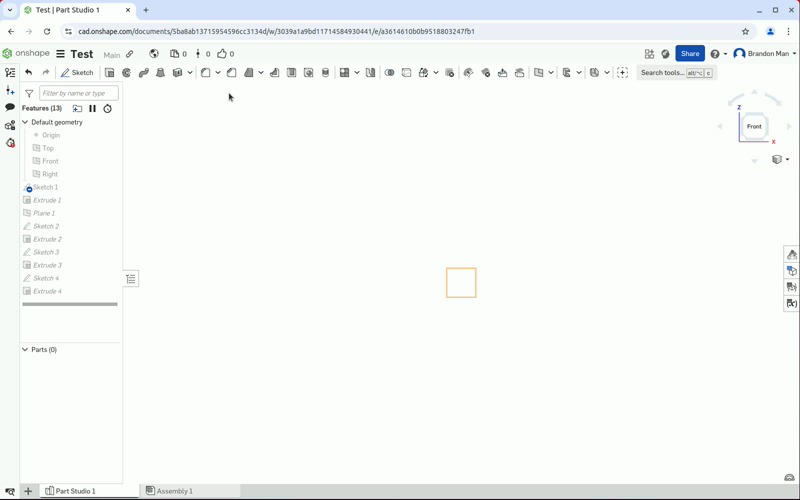
key(shift+s)
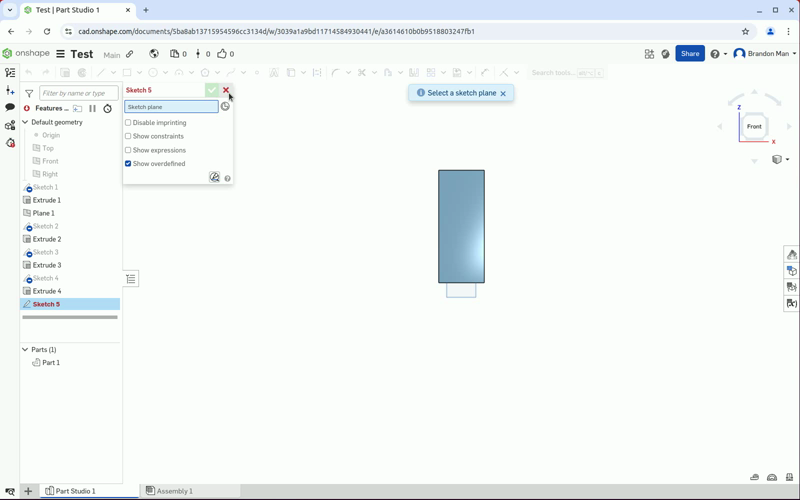
mouse_move(73, 215)
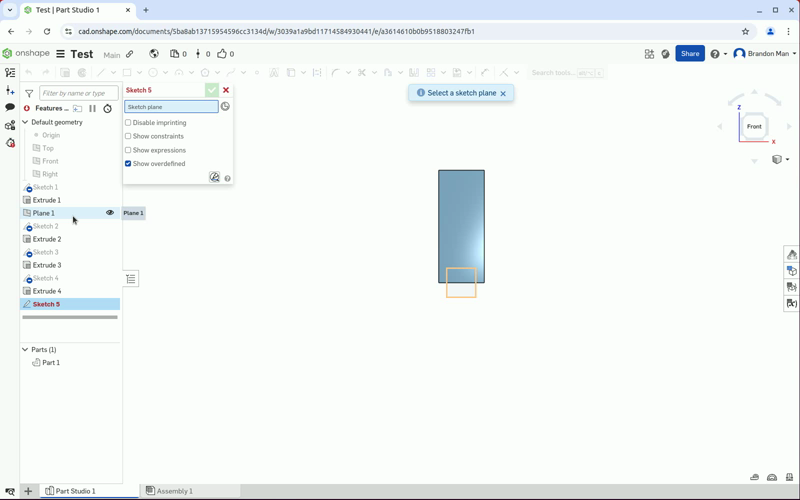
click(73, 215)
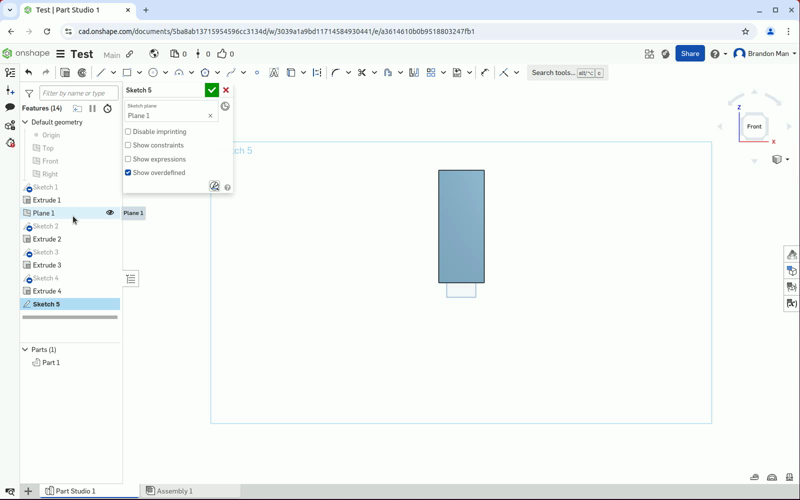
mouse_move(73, 352)
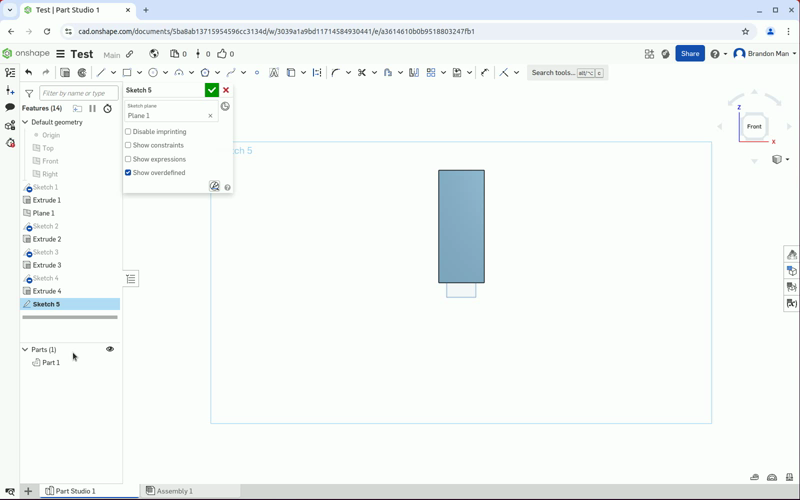
key(y)
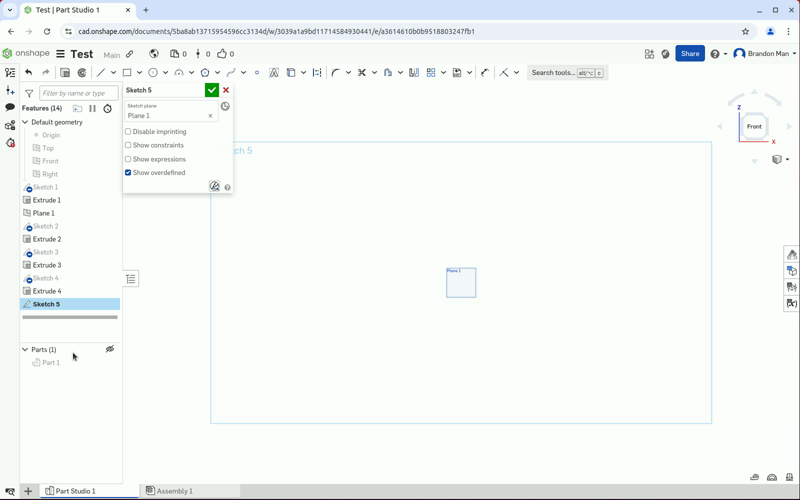
key(l)
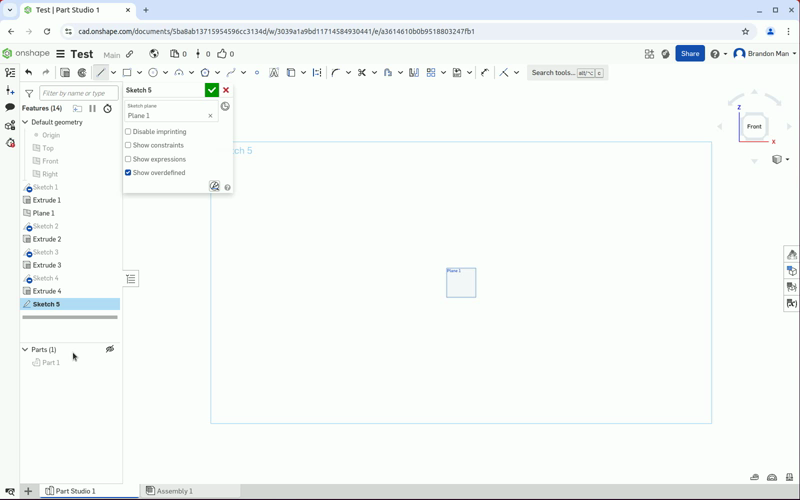
key_down(shift)
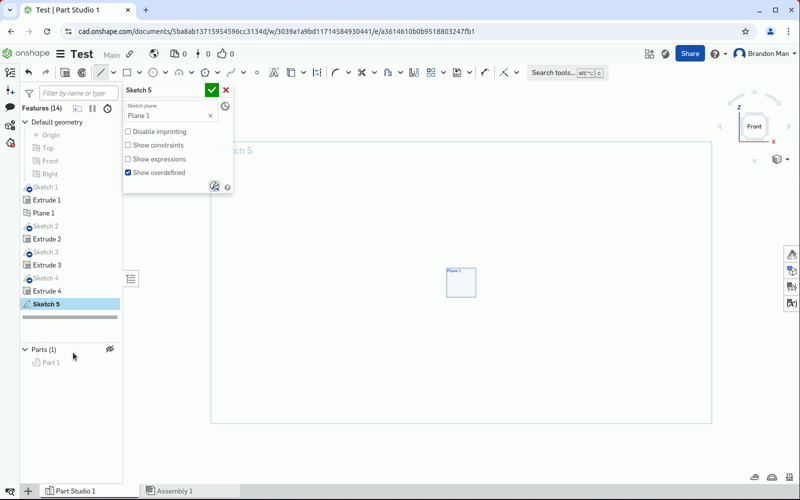
mouse_move(457, 197)
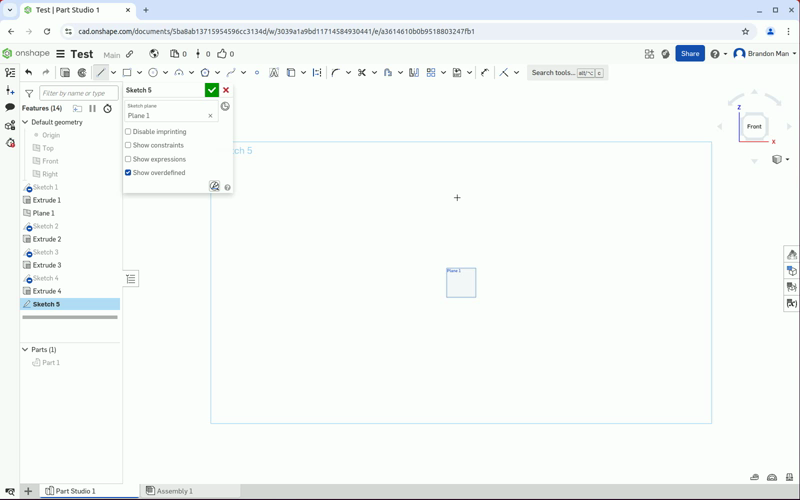
click(457, 197)
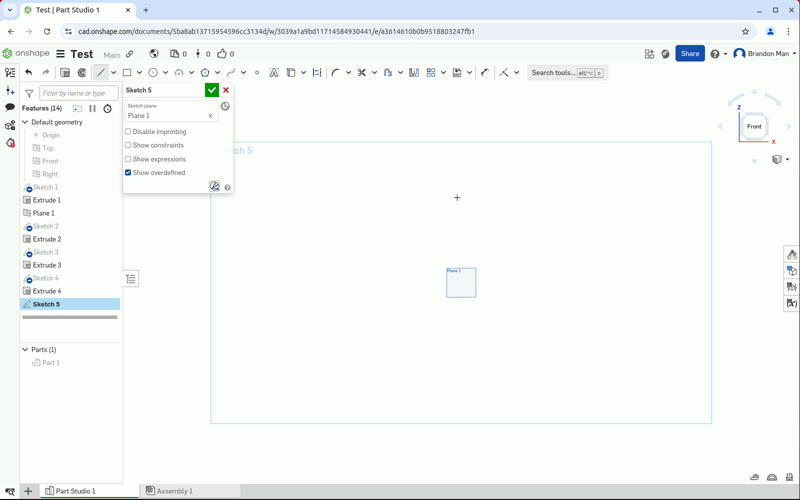
key_up(shift)
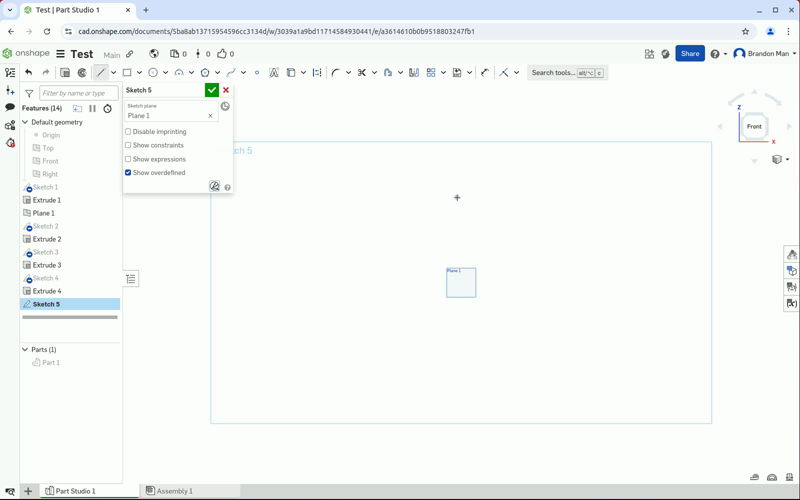
key_down(shift)
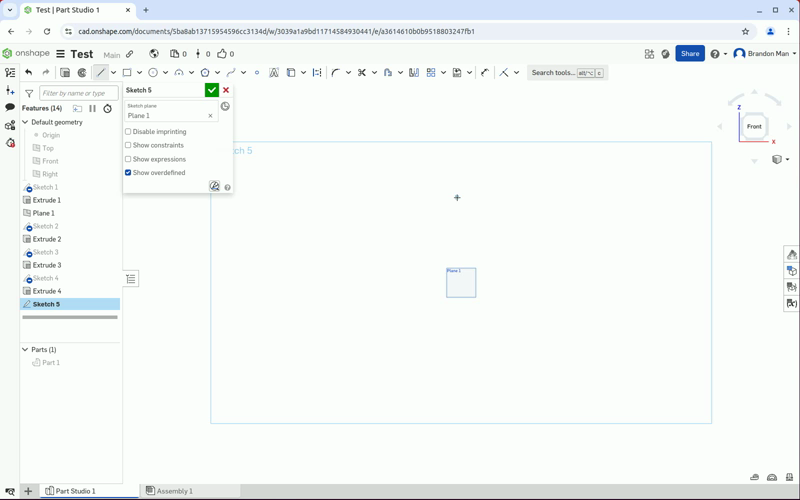
mouse_move(487, 197)
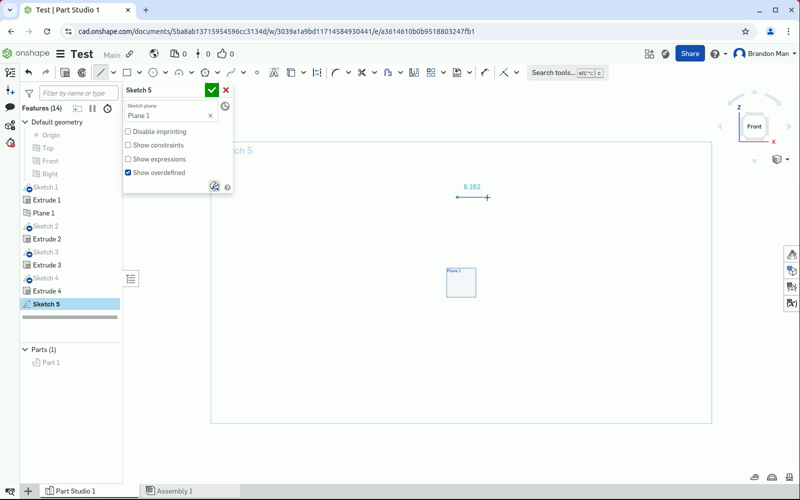
mouse_move(466, 197)
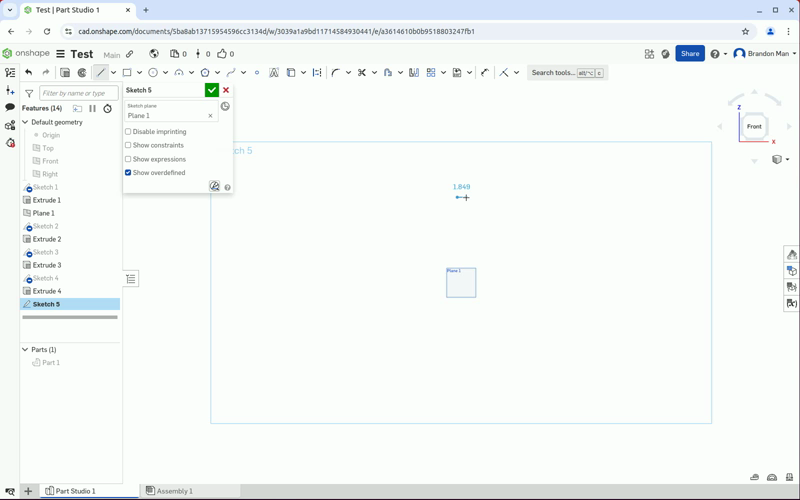
click(466, 197)
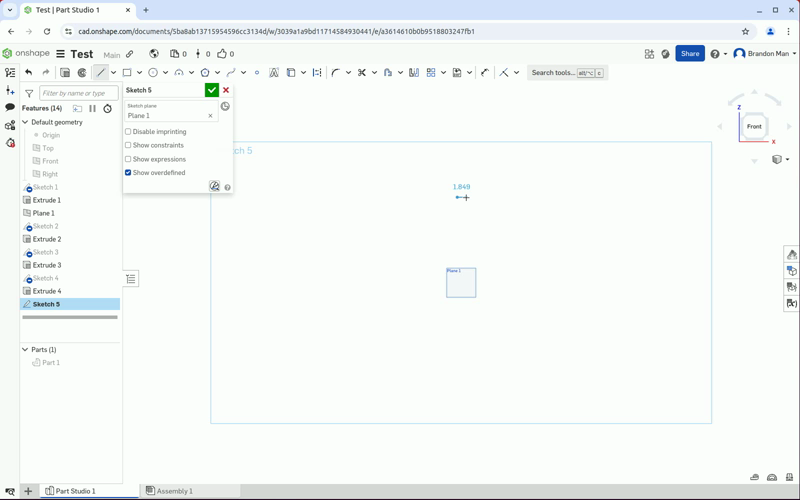
key_up(shift)
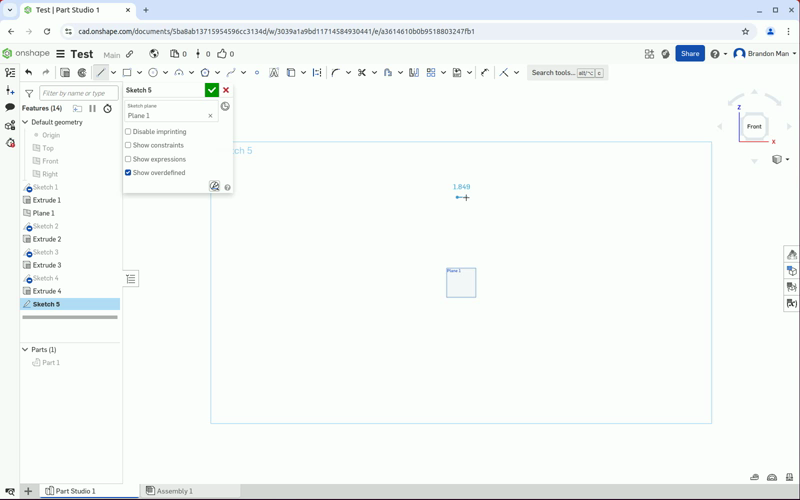
key_down(shift)
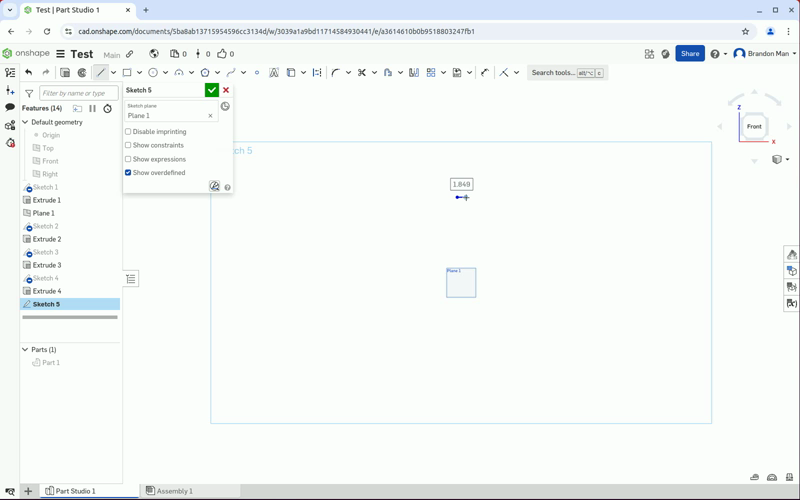
mouse_move(496, 197)
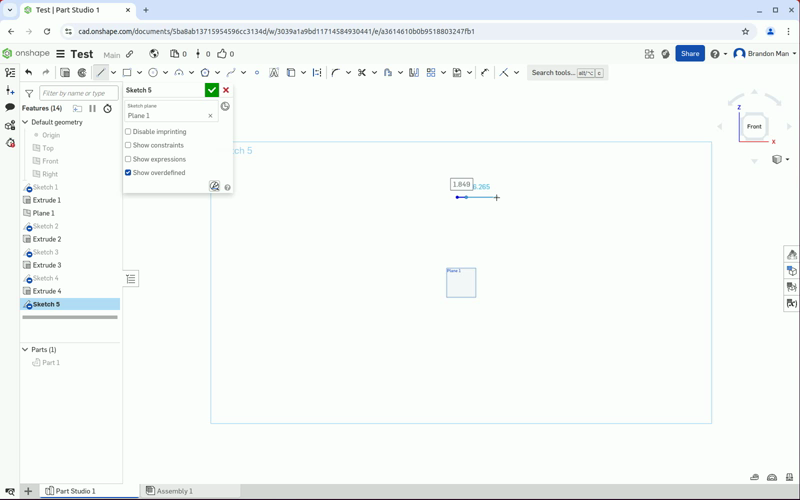
mouse_move(466, 188)
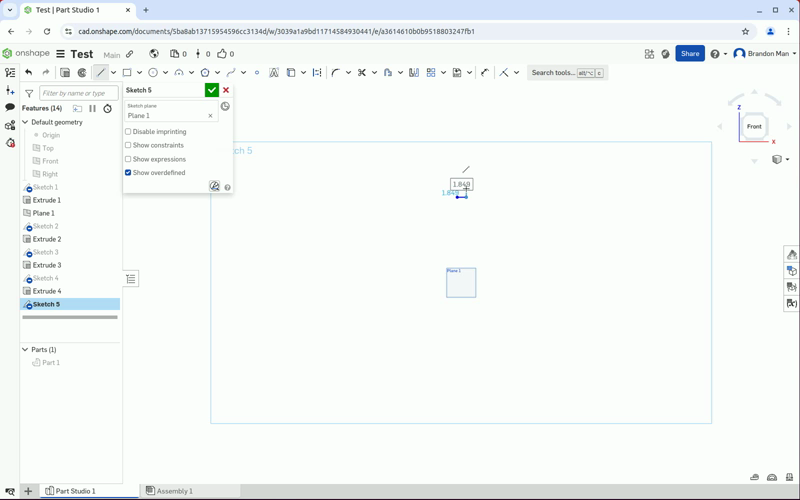
click(466, 188)
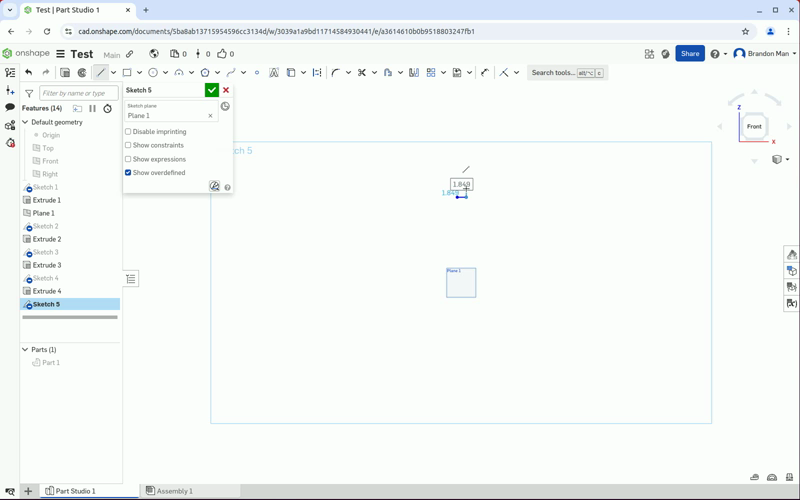
key_up(shift)
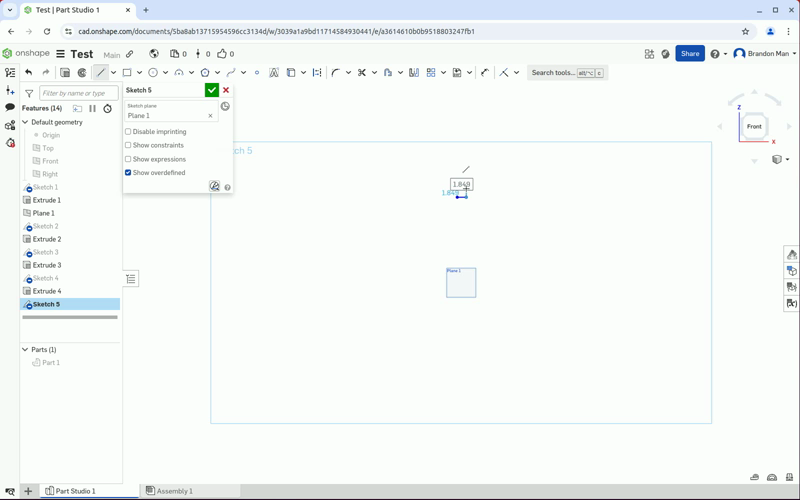
key_down(shift)
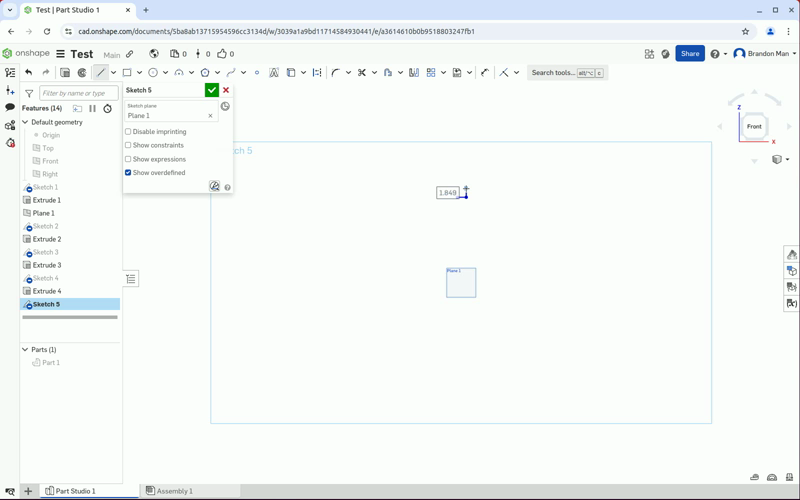
mouse_move(496, 188)
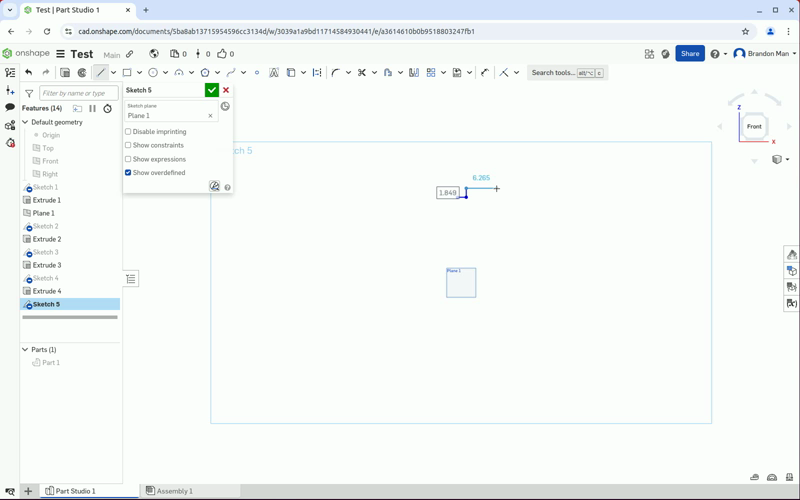
mouse_move(457, 188)
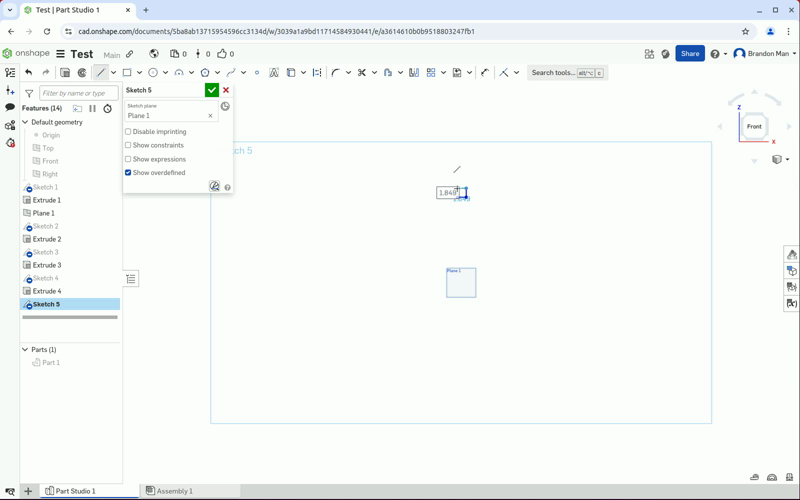
click(457, 188)
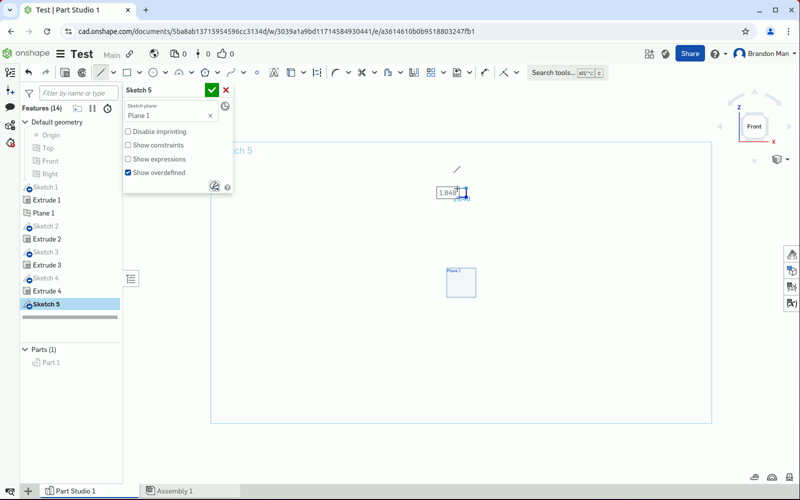
key_up(shift)
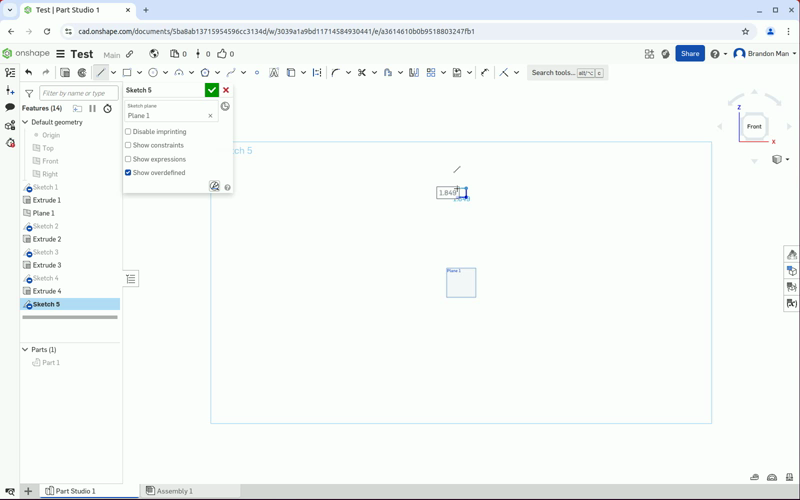
mouse_move(487, 188)
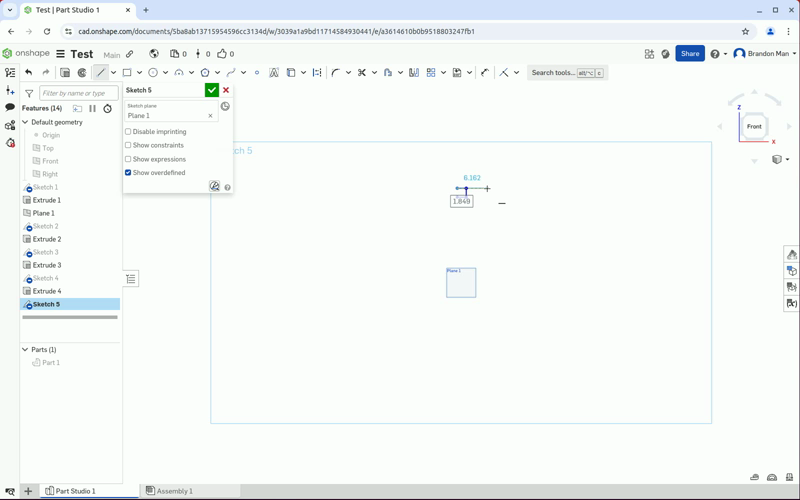
key_down(shift)
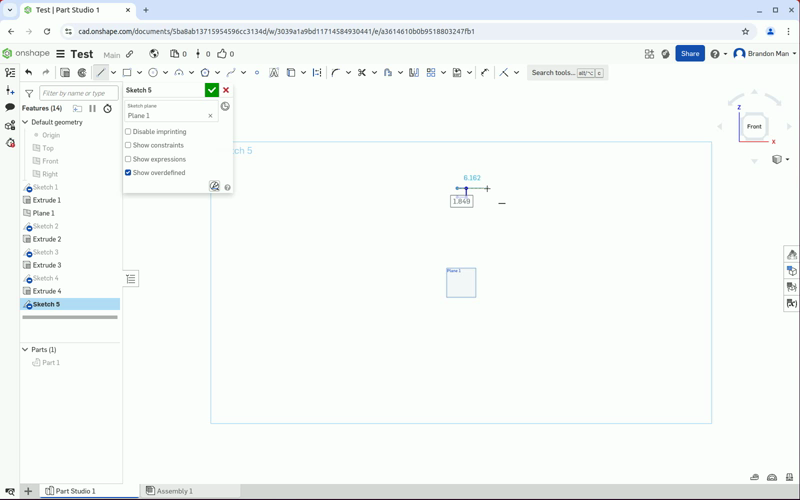
mouse_move(457, 197)
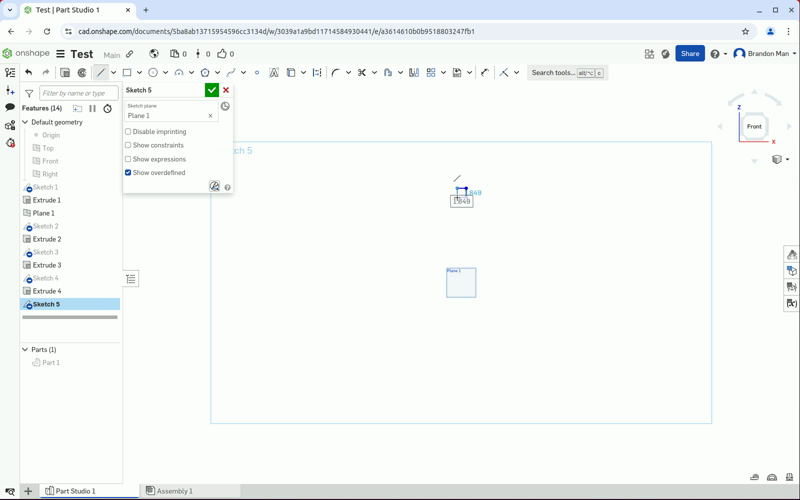
key_up(shift)
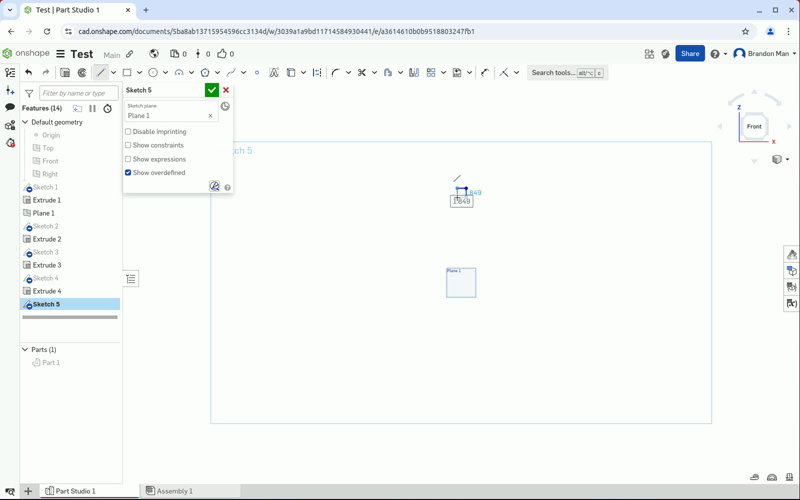
click(457, 197)
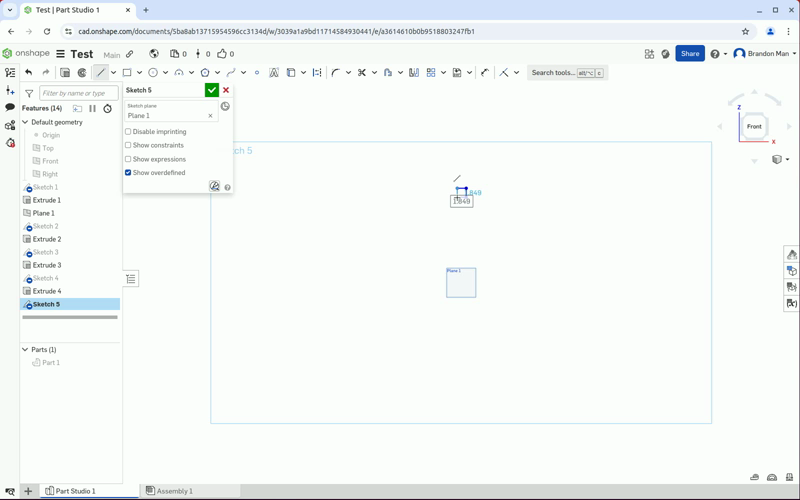
key(esc)
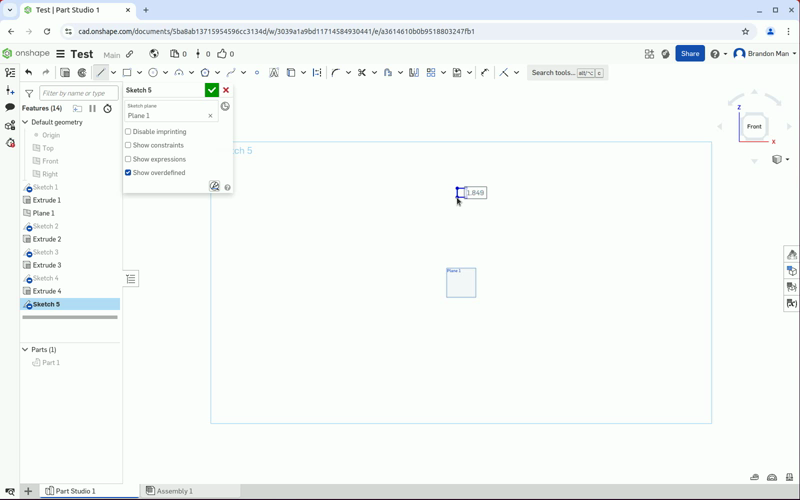
mouse_move(465, 188)
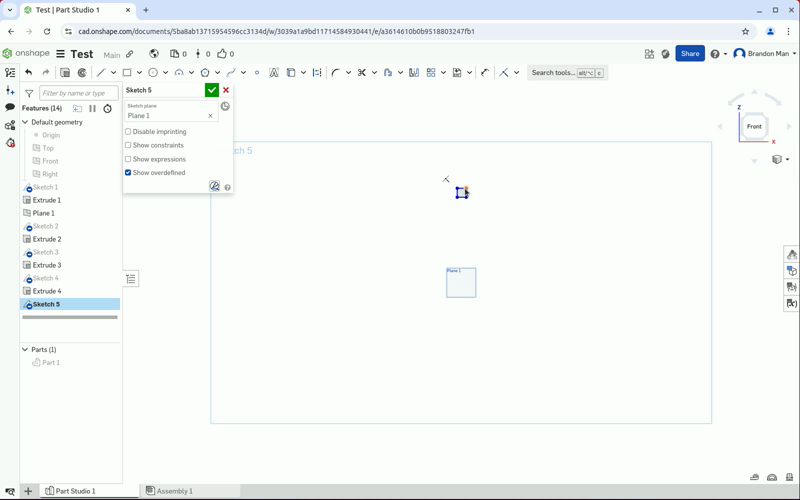
scroll(6)
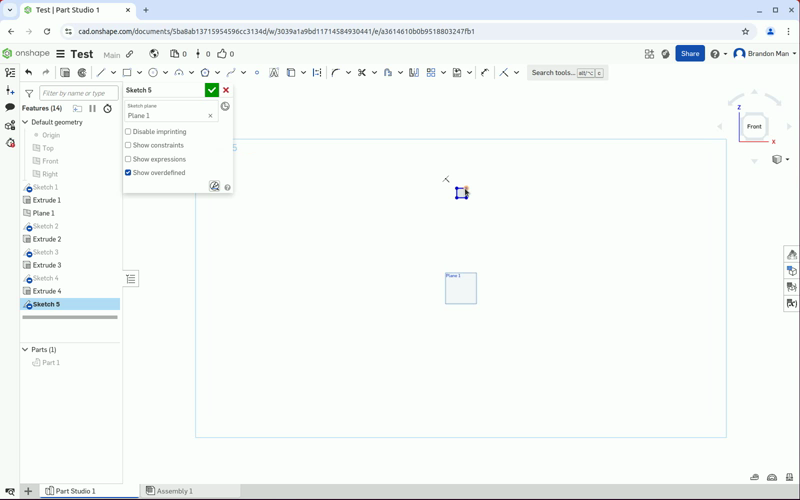
scroll(6)
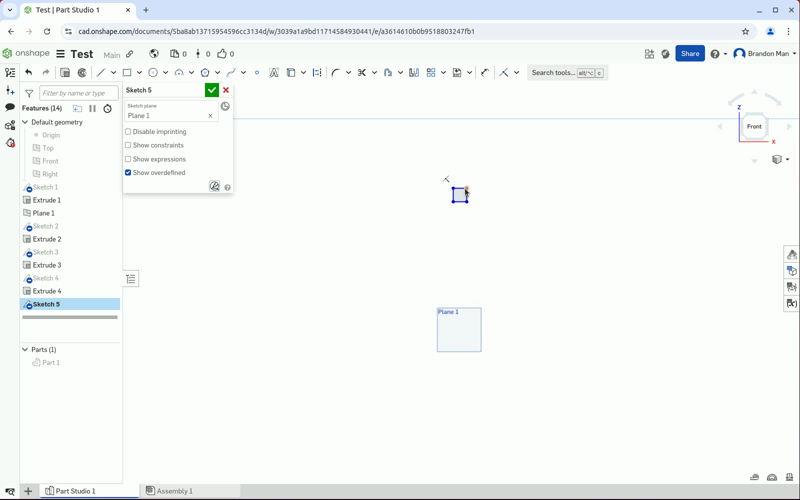
scroll(6)
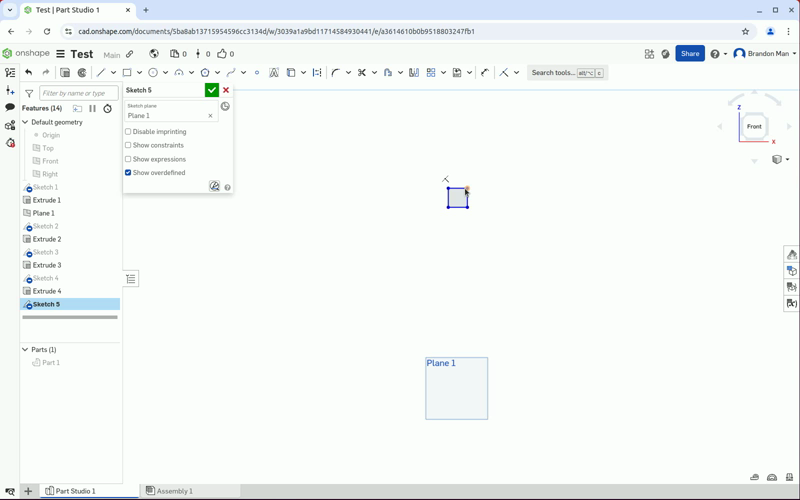
scroll(6)
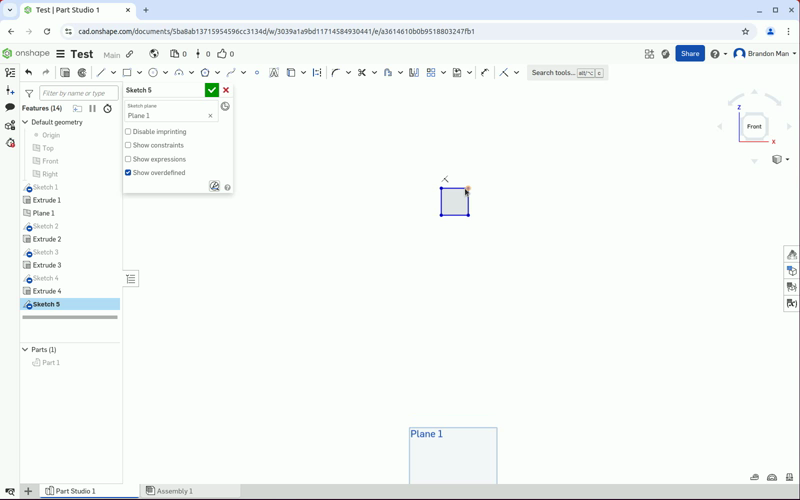
scroll(6)
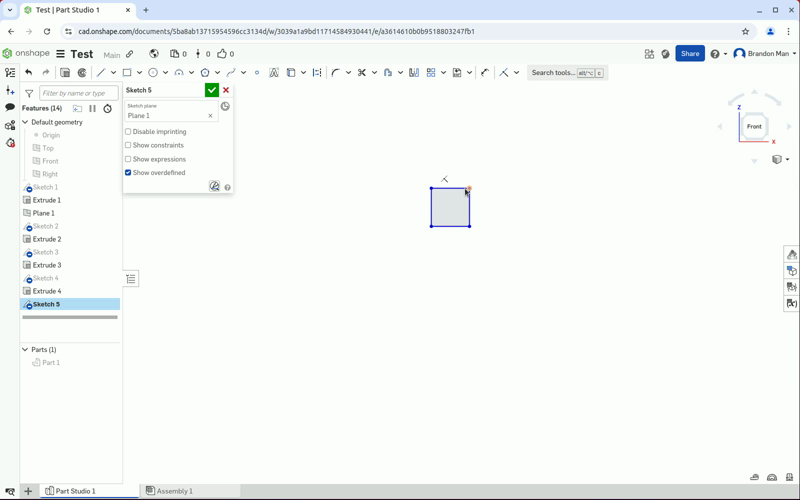
scroll(6)
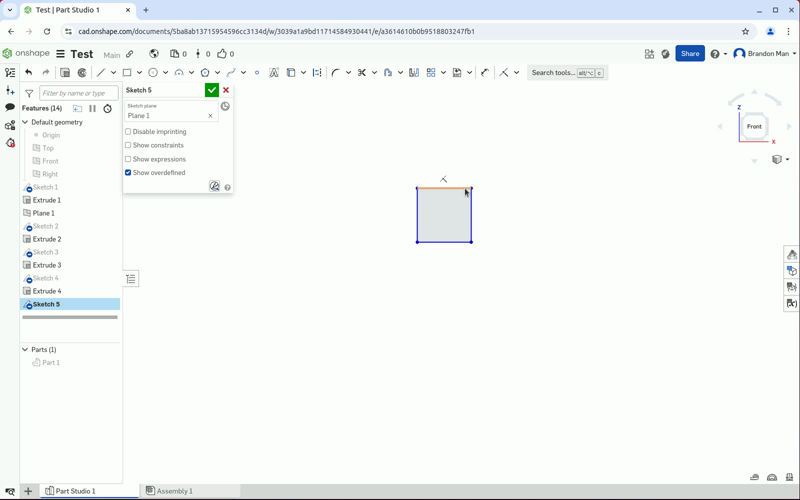
scroll(6)
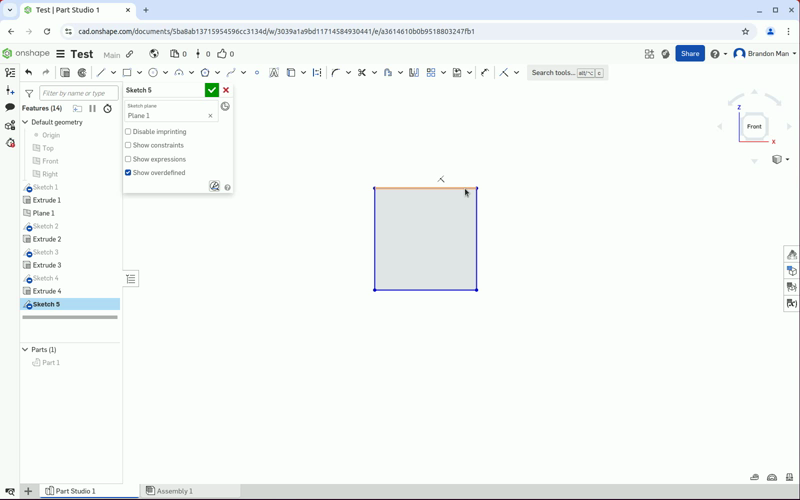
click(465, 188)
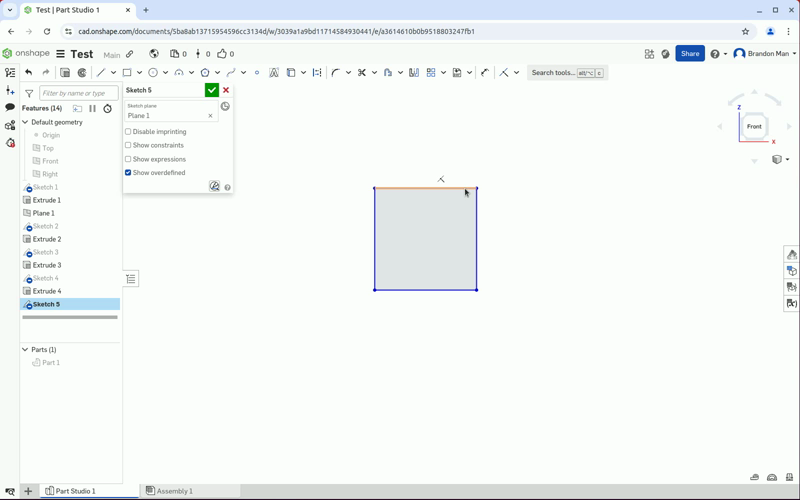
scroll(-6)
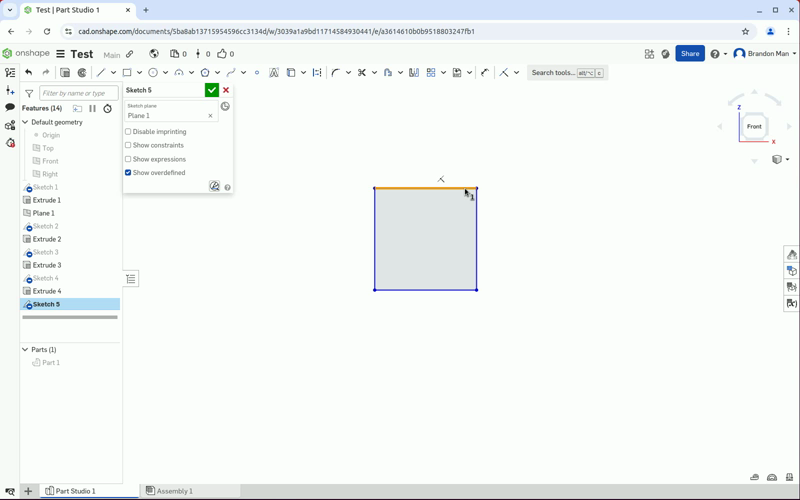
scroll(-6)
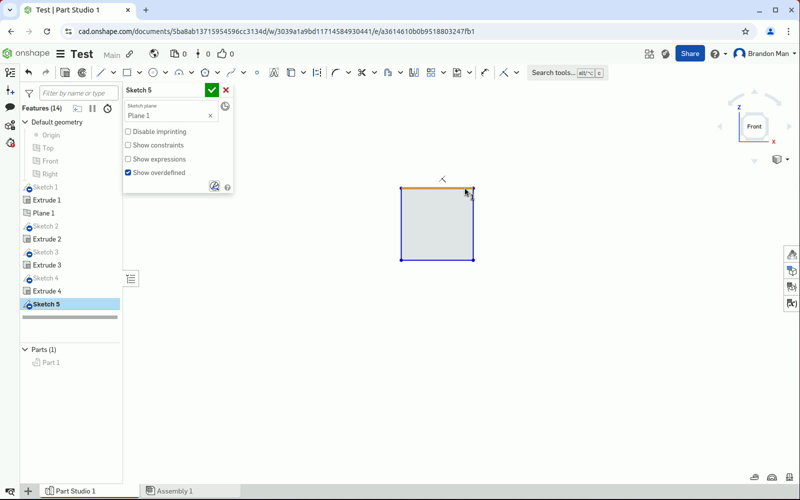
scroll(-6)
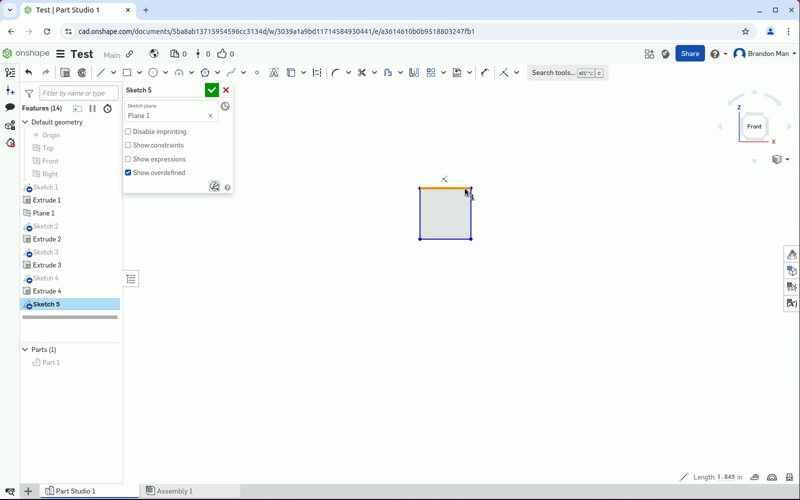
scroll(-6)
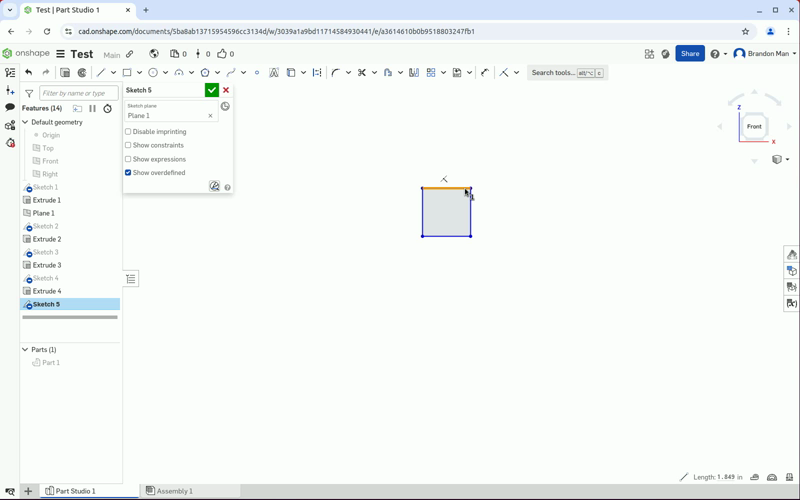
scroll(-6)
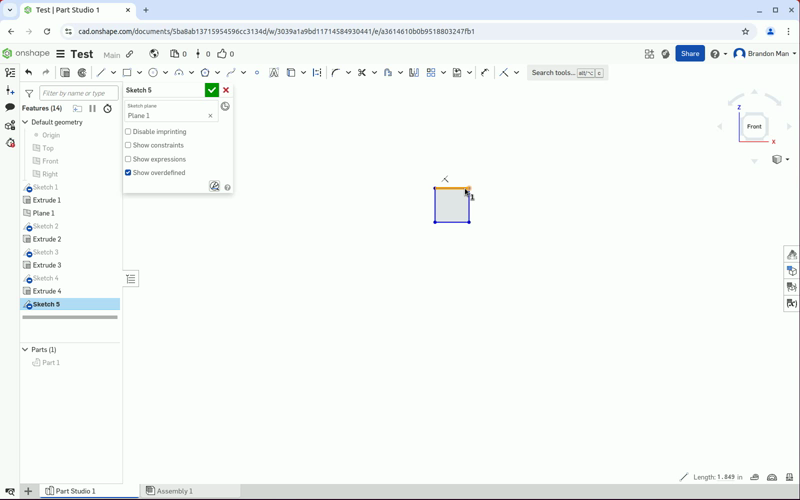
scroll(-6)
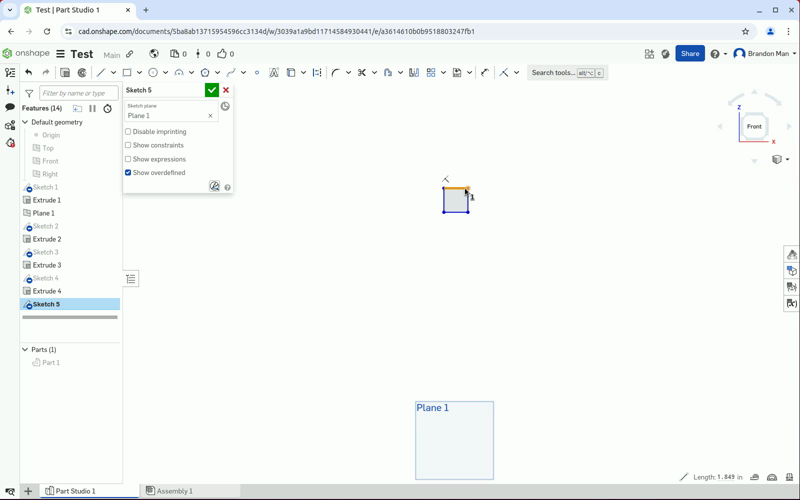
scroll(-6)
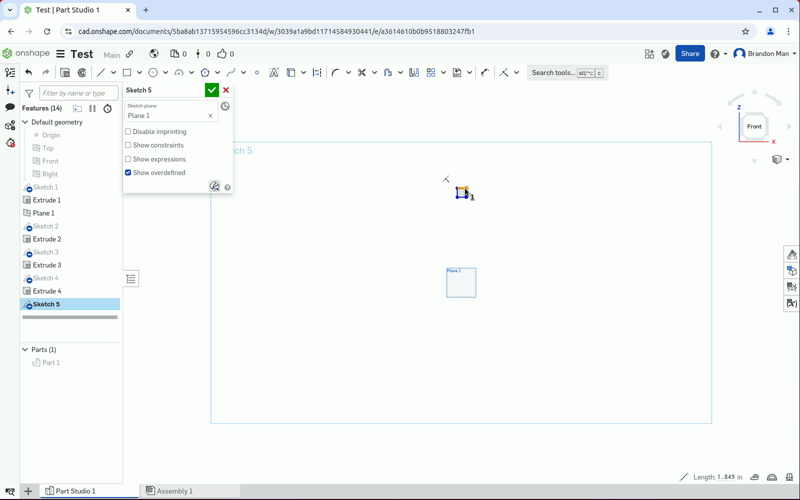
mouse_move(73, 352)
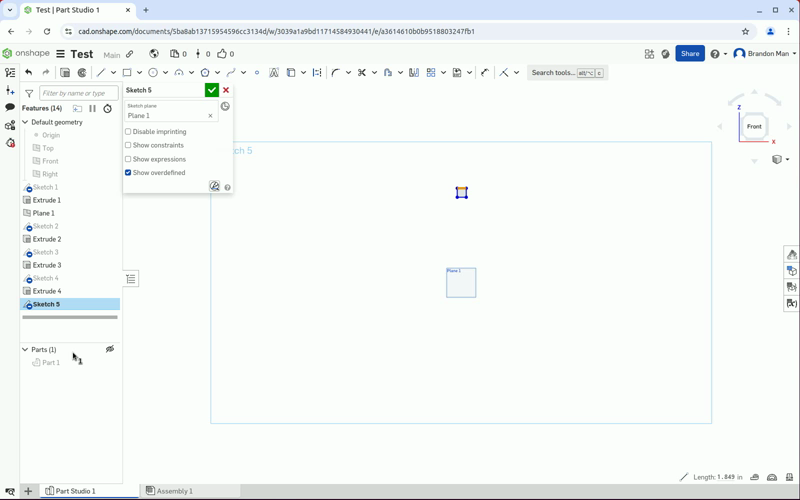
key(shift+y)
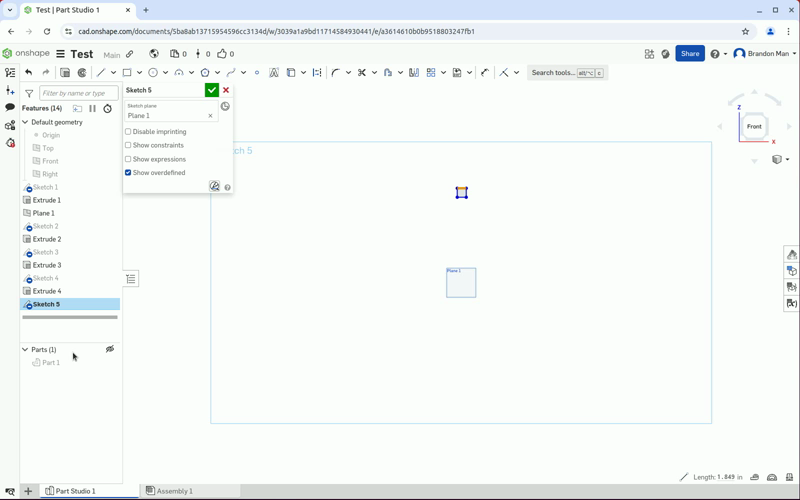
key(shift+e)
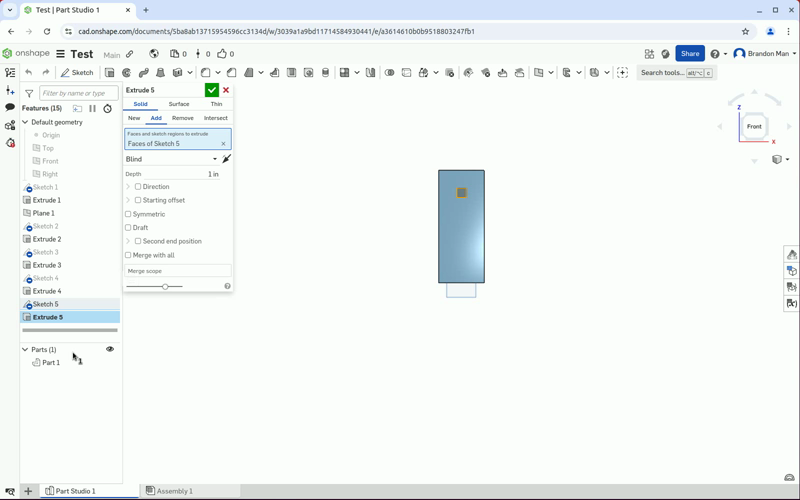
mouse_move(143, 106)
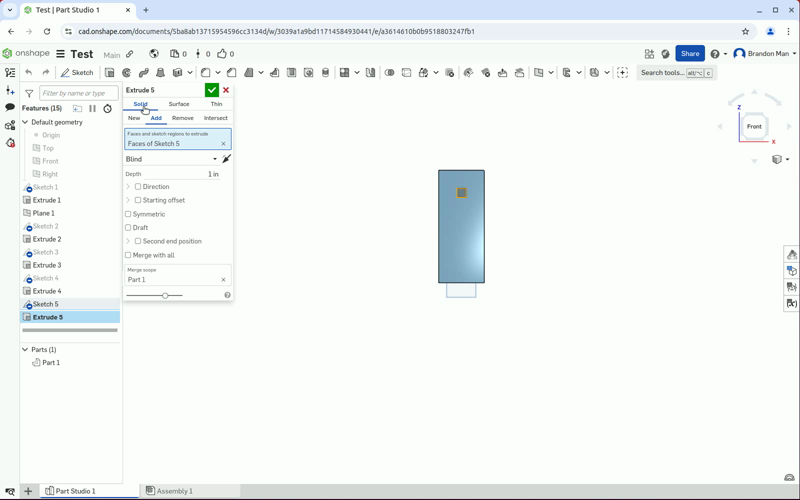
click(143, 106)
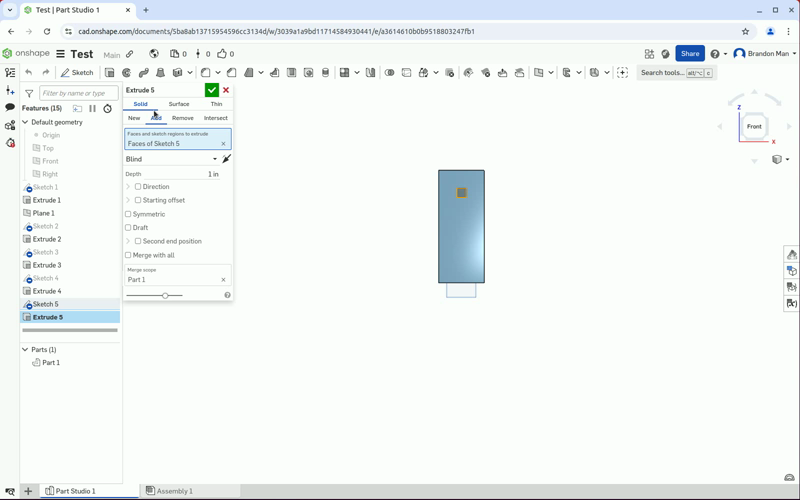
mouse_move(186, 120)
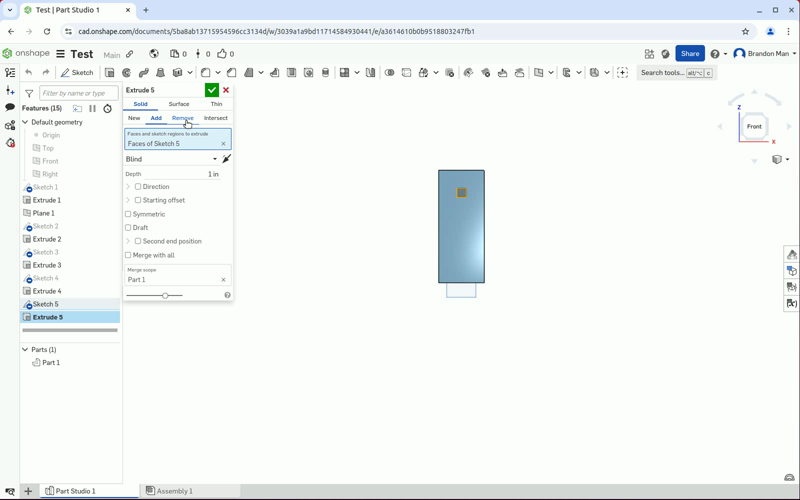
click(186, 120)
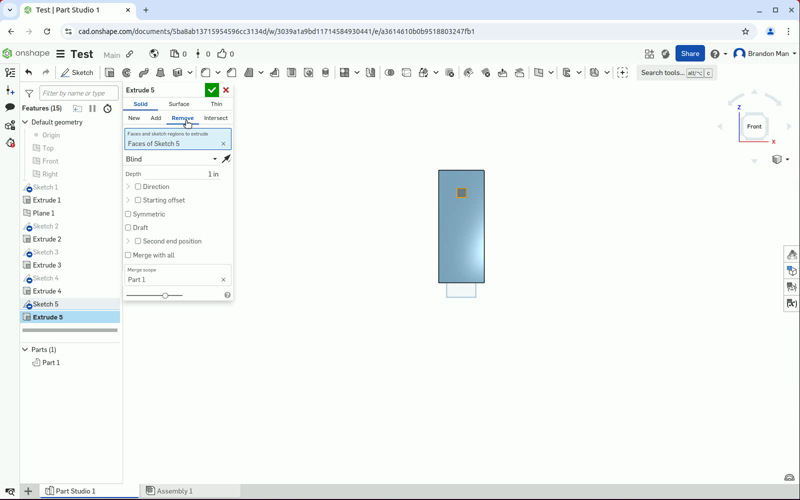
key(tab, 4)
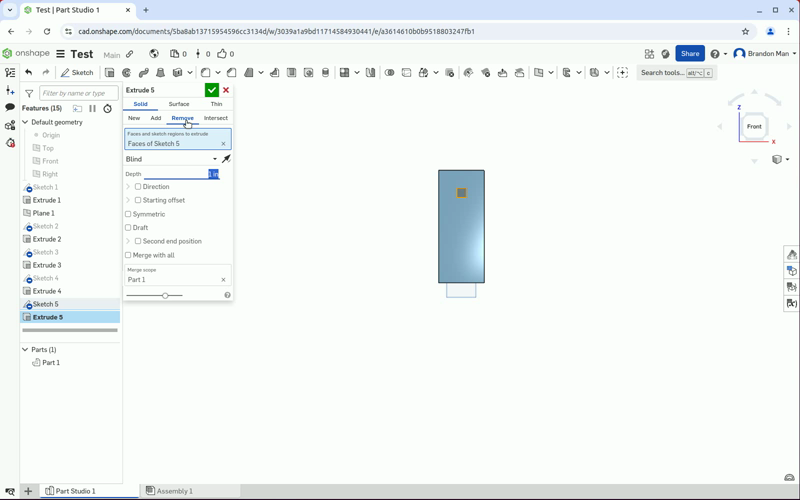
text(17.572)
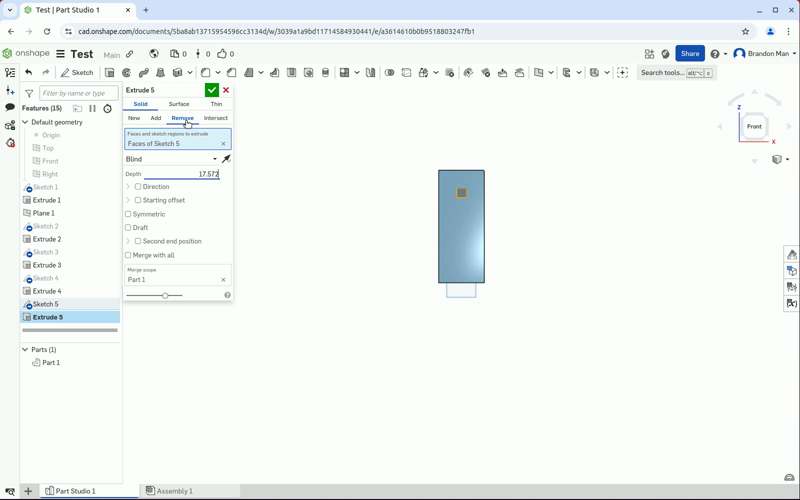
key(tab, 6)
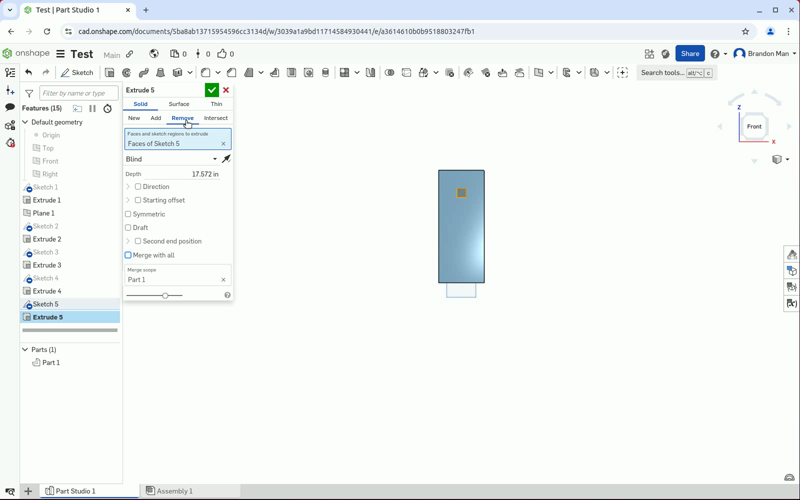
key(space)
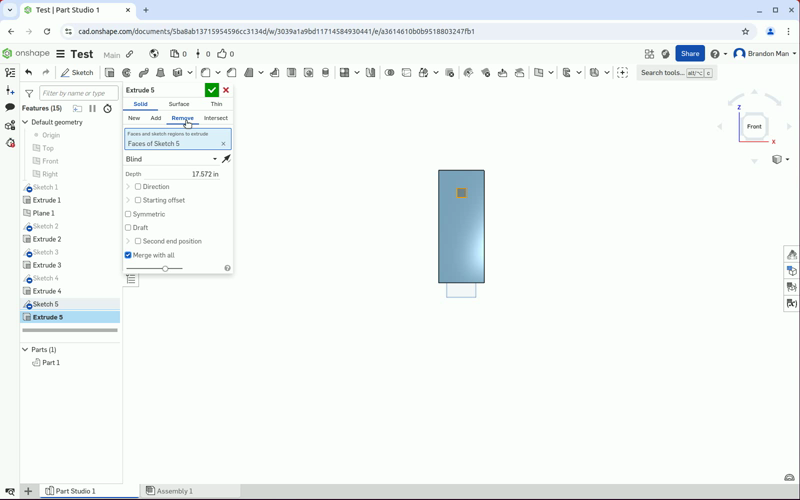
key(enter)
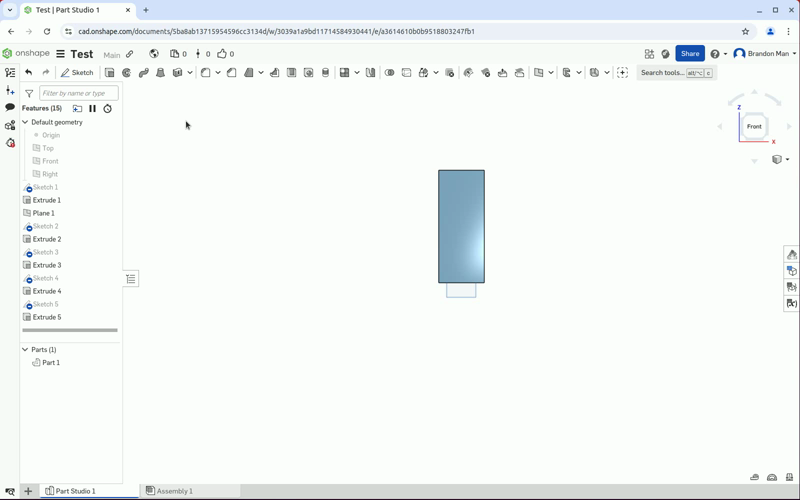
key(shift+h)
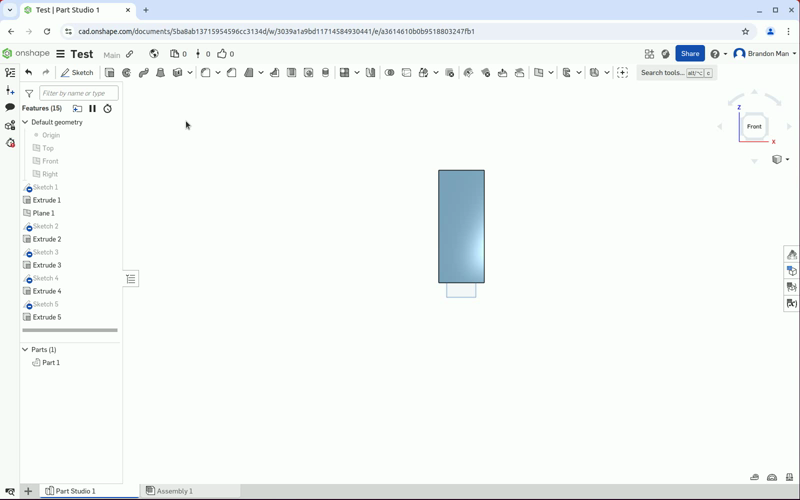
key(shift+h)
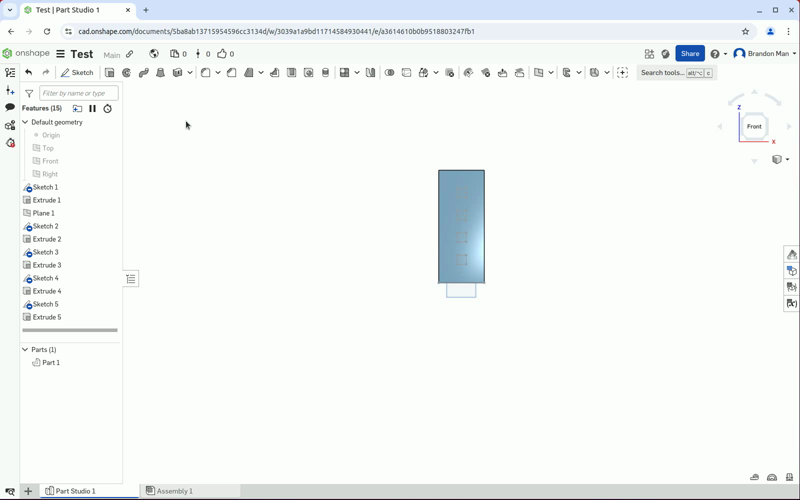
key(shift+7)
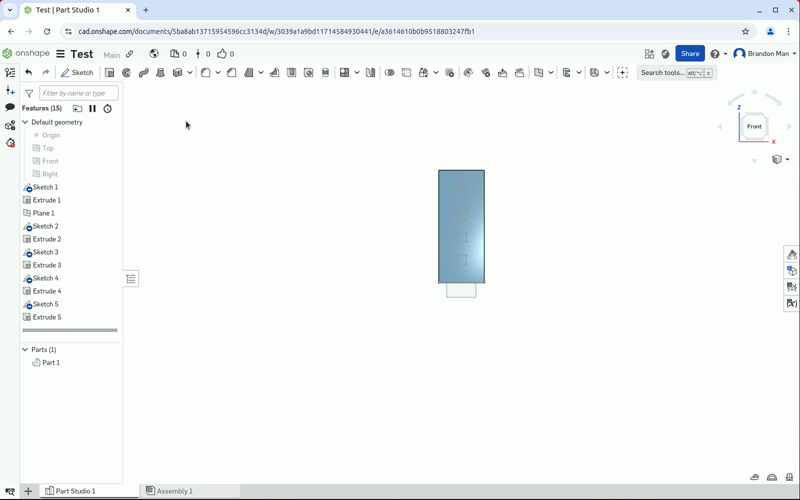
key(left, 2)
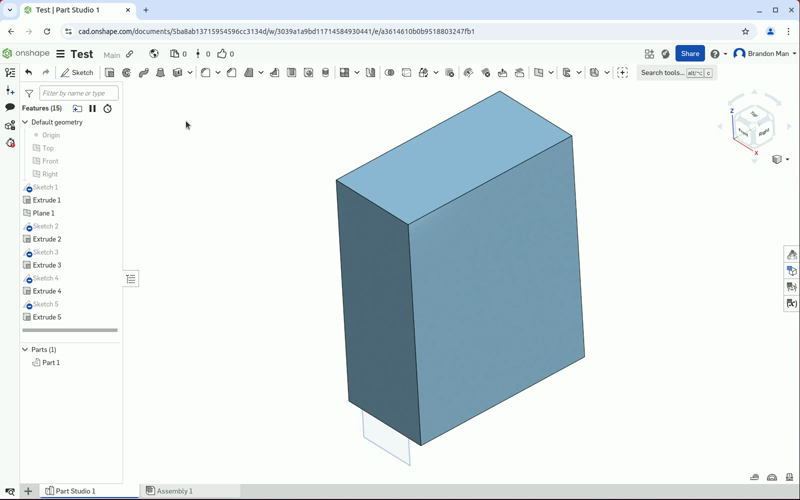
key(down, 2)
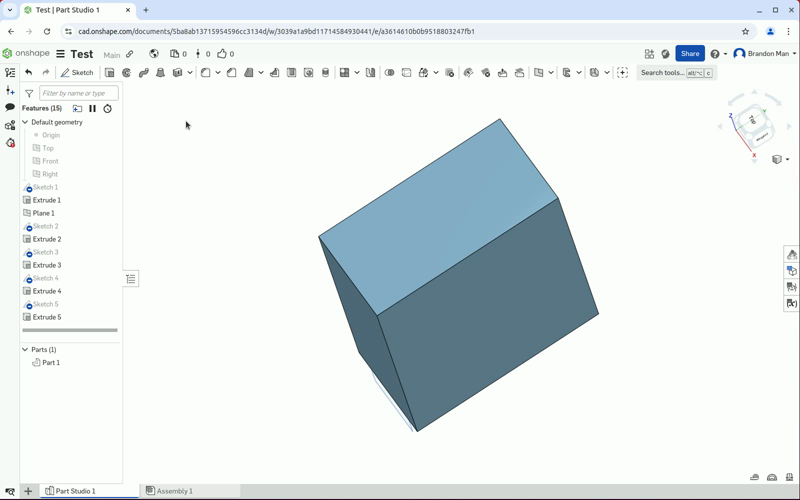
key(up, 2)
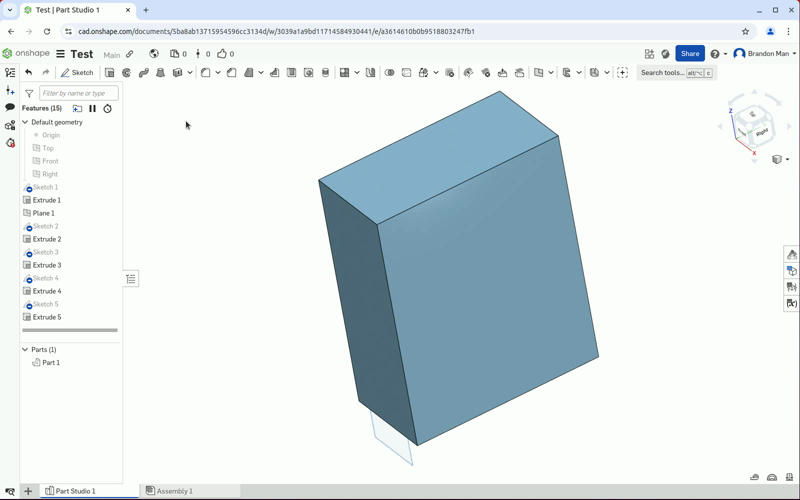
key(right, 2)
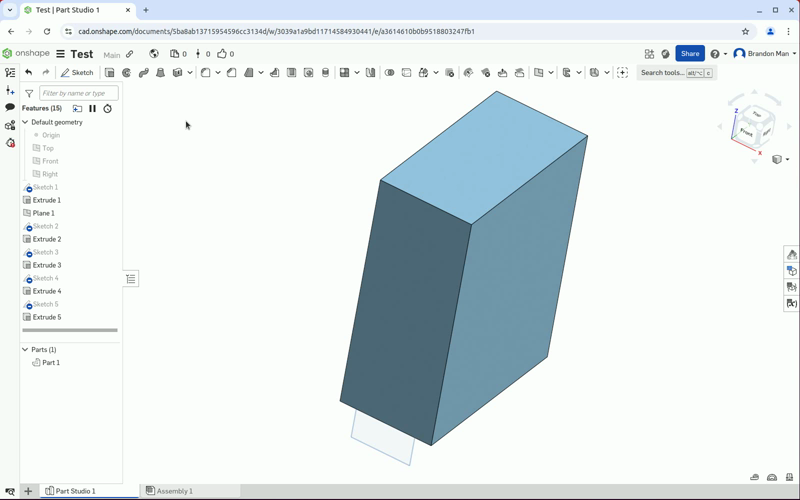
mouse_move(73, 189)
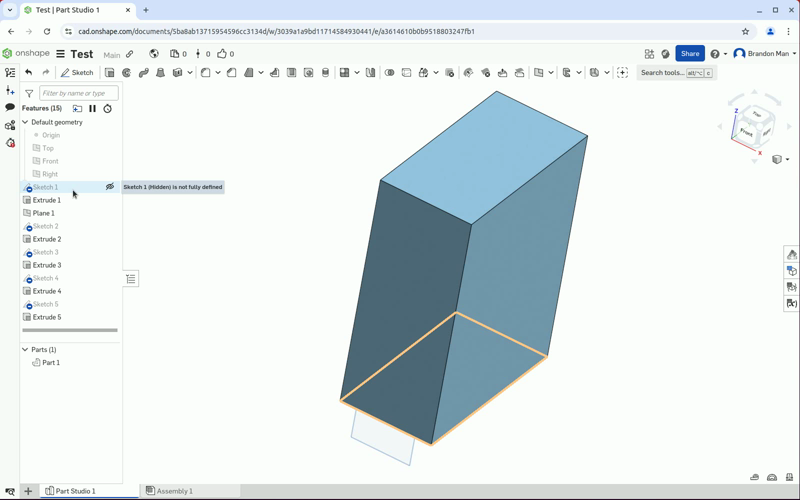
click(73, 189)